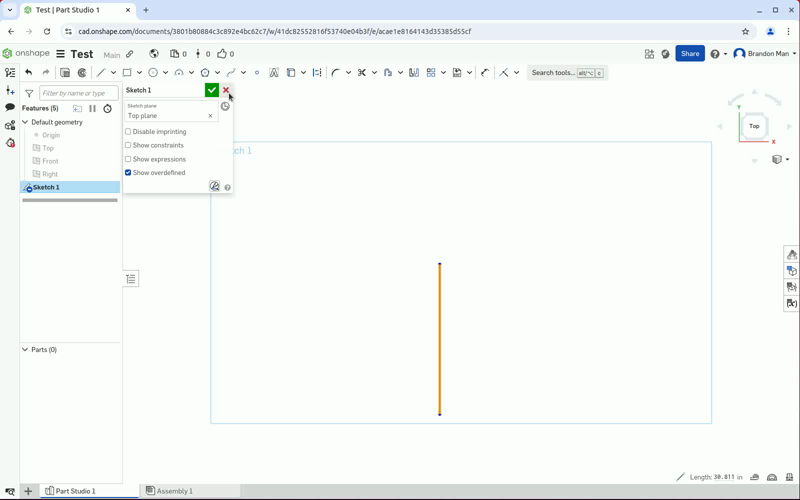
key(shift+h)
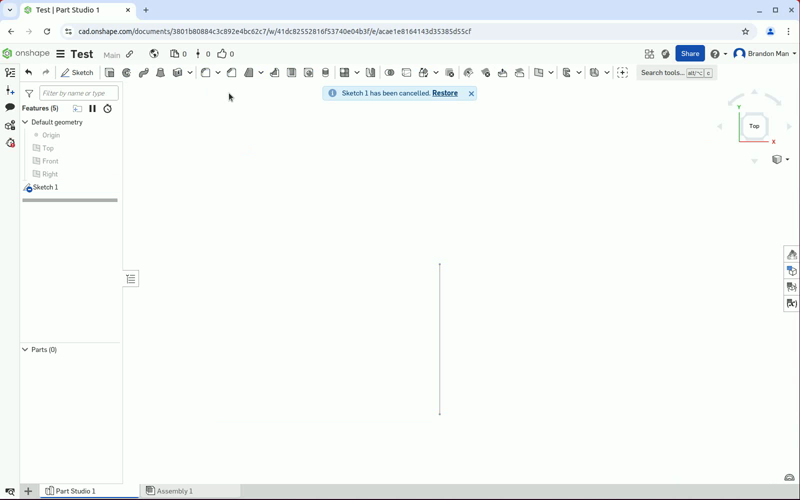
key(shift+s)
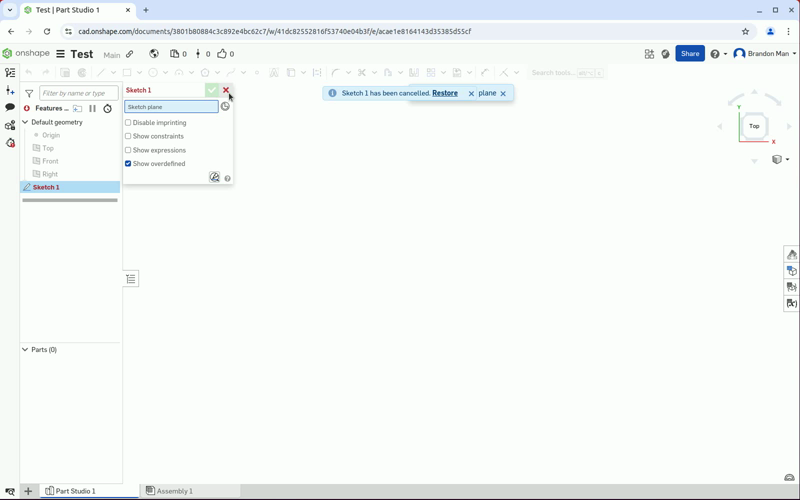
mouse_move(73, 150)
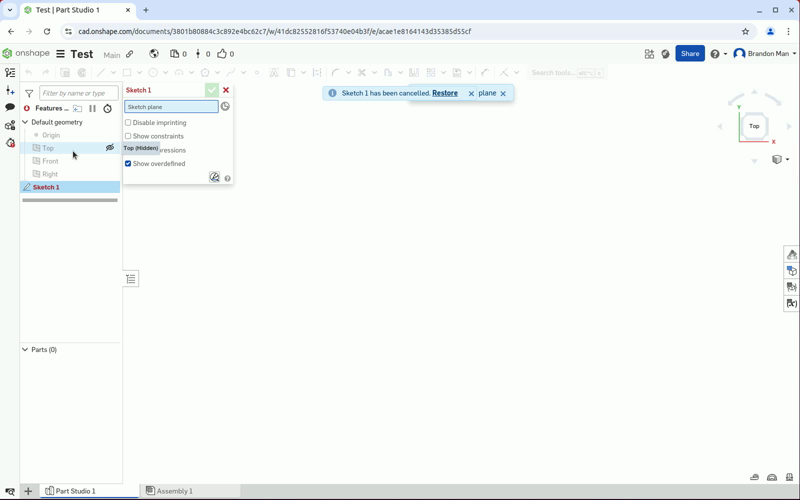
click(73, 150)
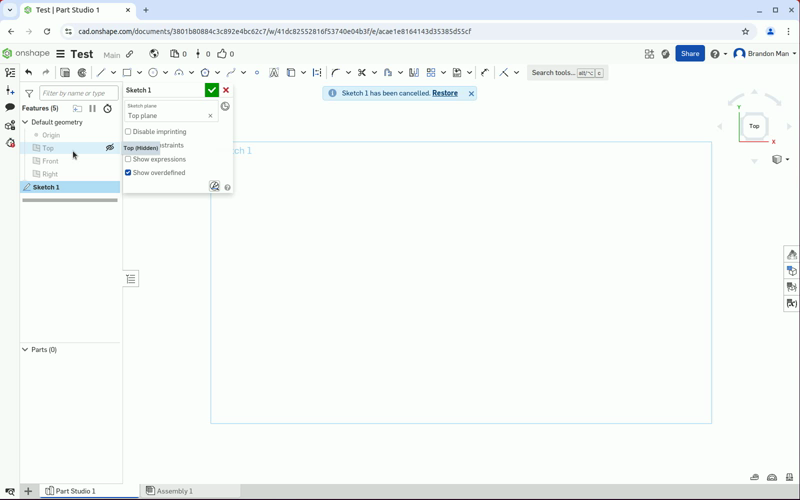
mouse_move(73, 352)
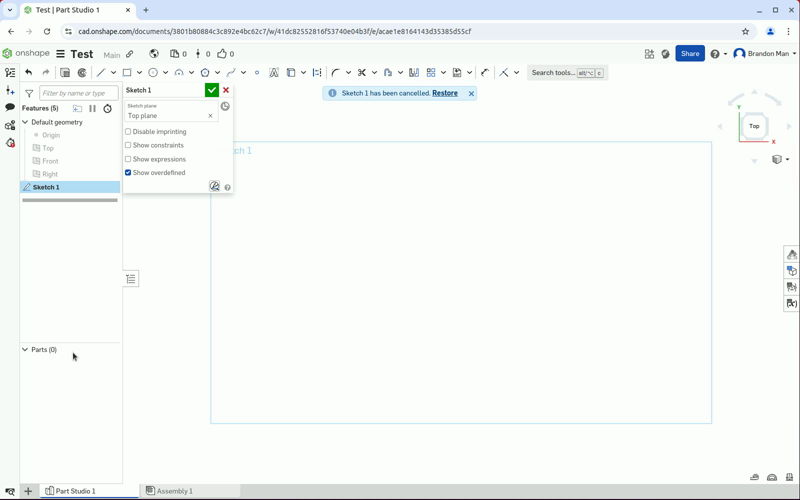
key(y)
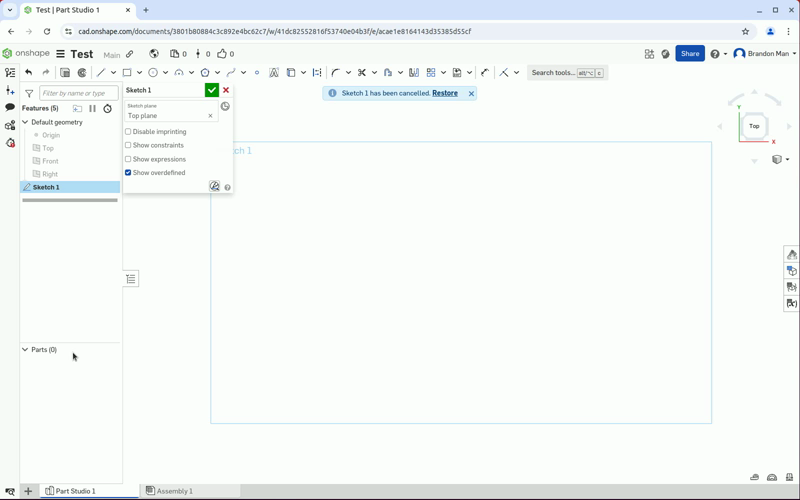
key(l)
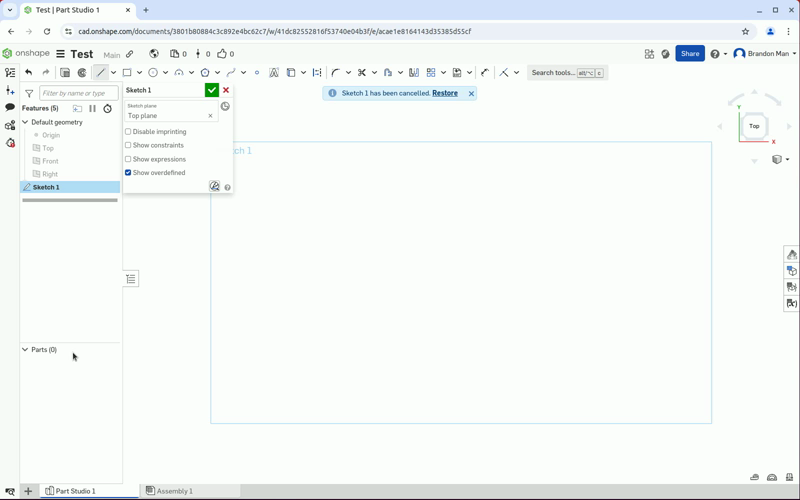
key_down(shift)
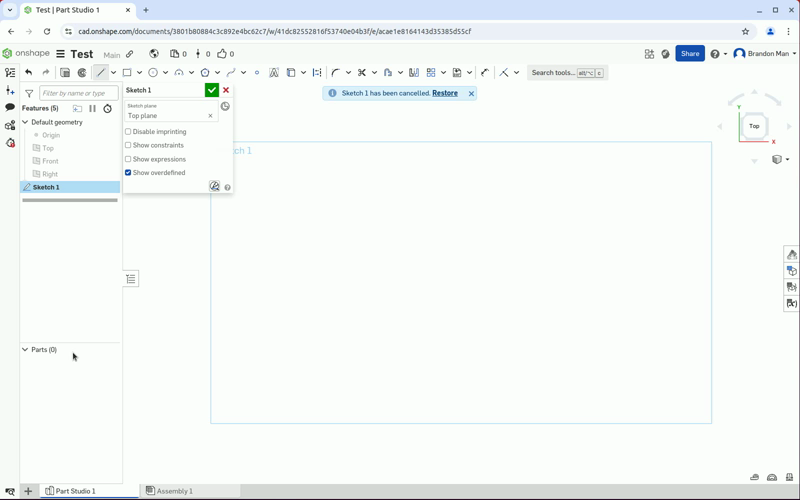
mouse_move(384, 337)
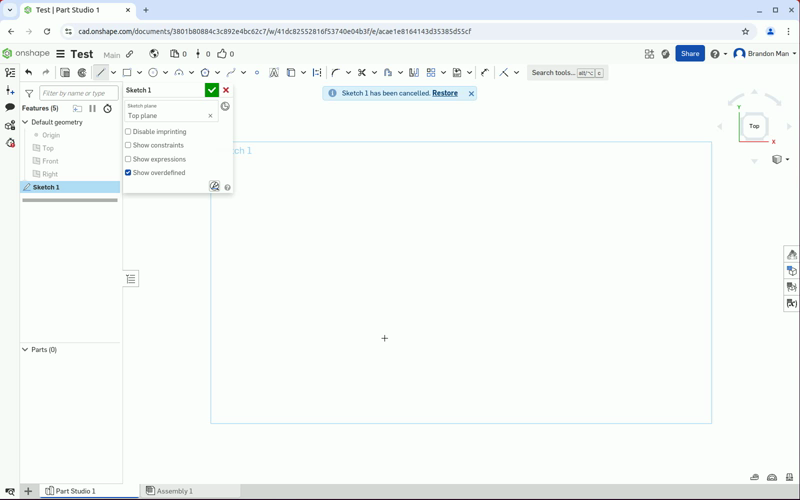
click(384, 337)
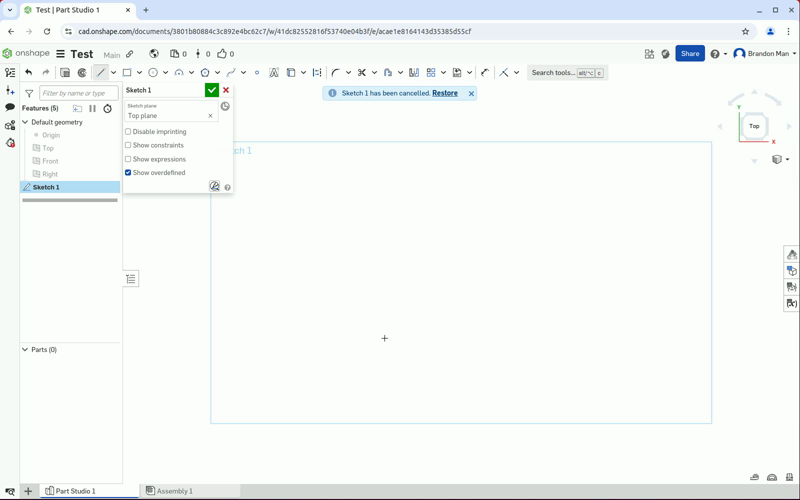
key_up(shift)
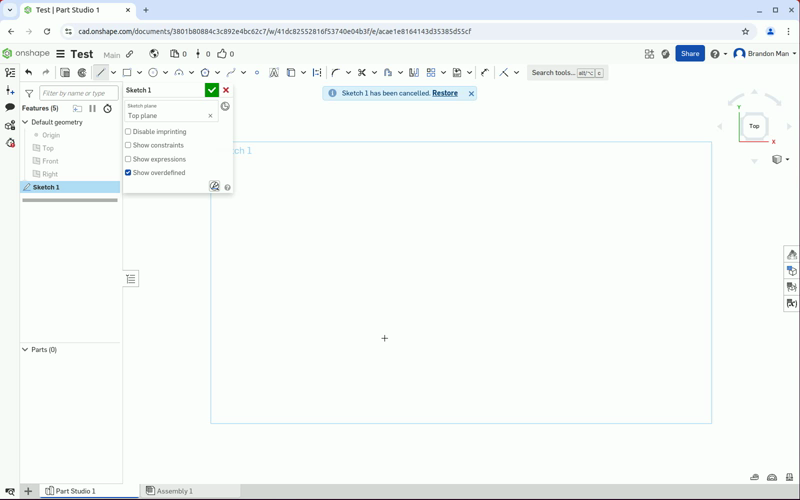
key_down(shift)
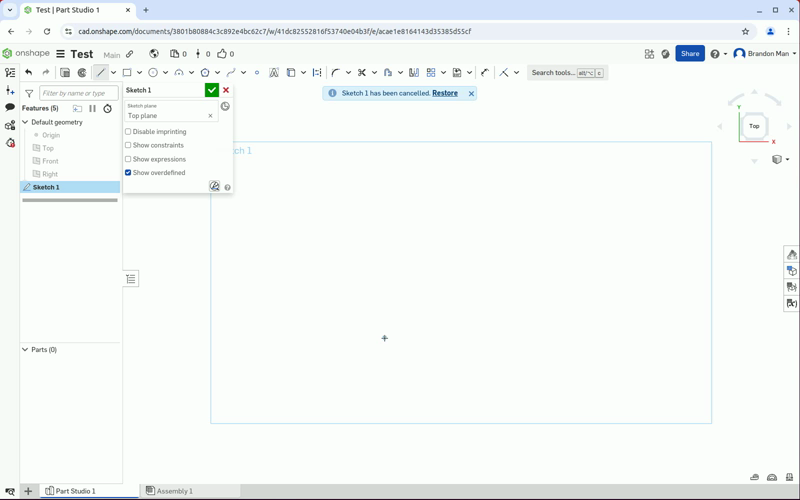
mouse_move(536, 337)
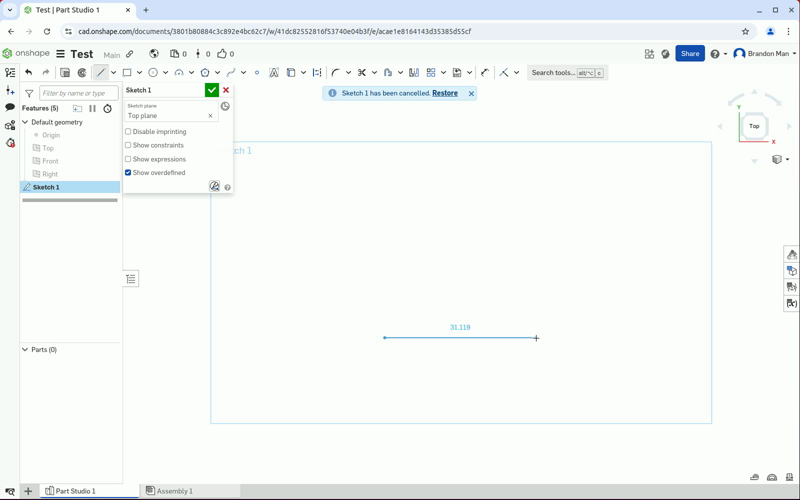
click(536, 337)
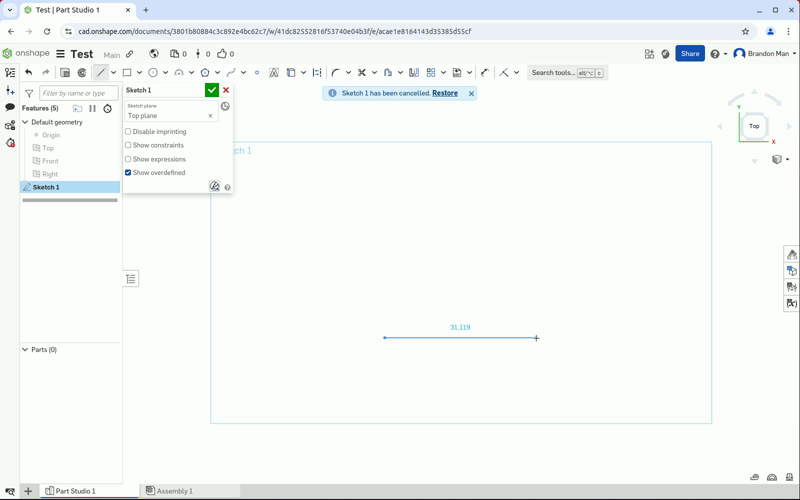
key_up(shift)
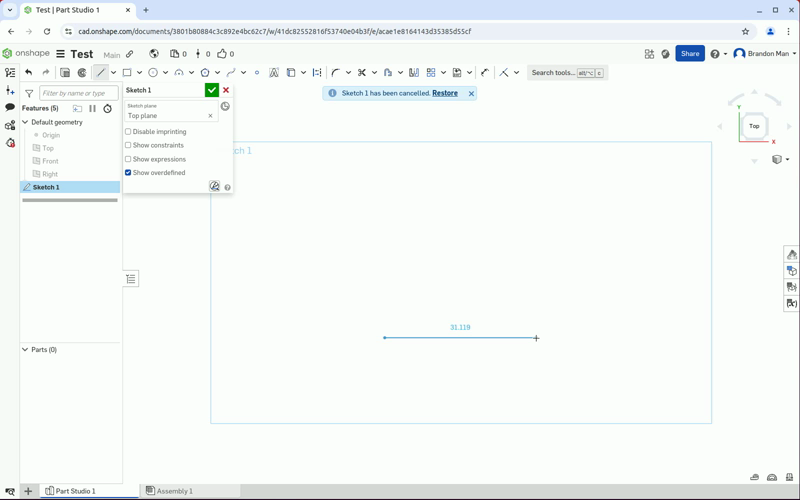
key_down(shift)
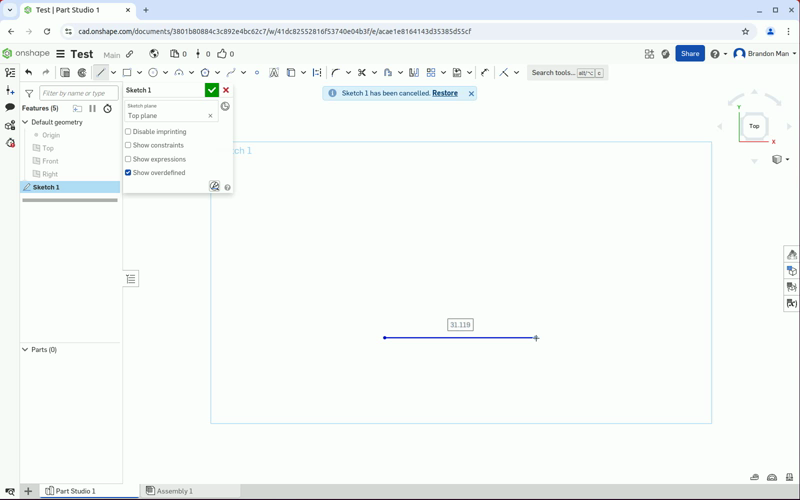
mouse_move(536, 264)
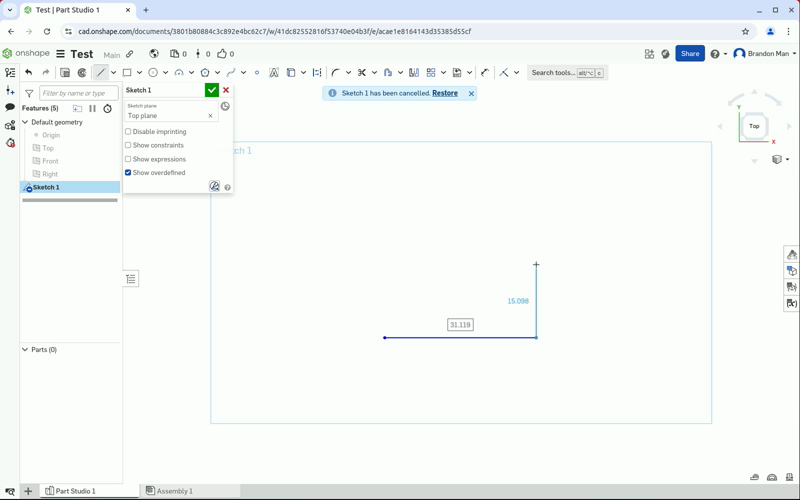
click(536, 264)
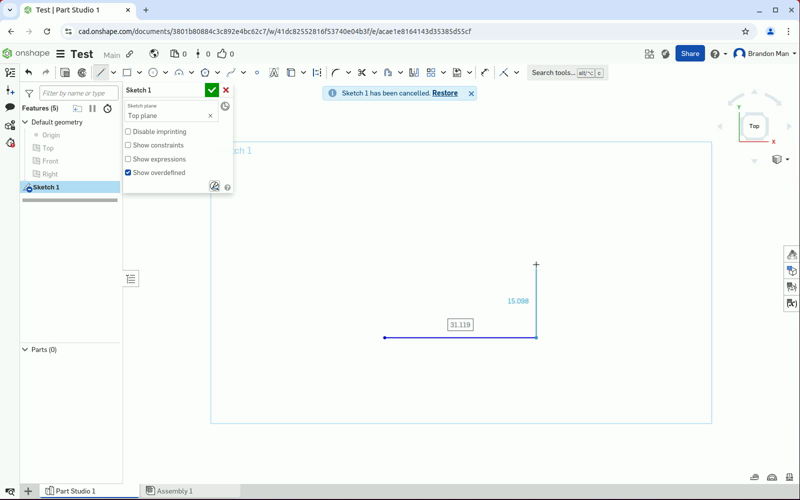
key_up(shift)
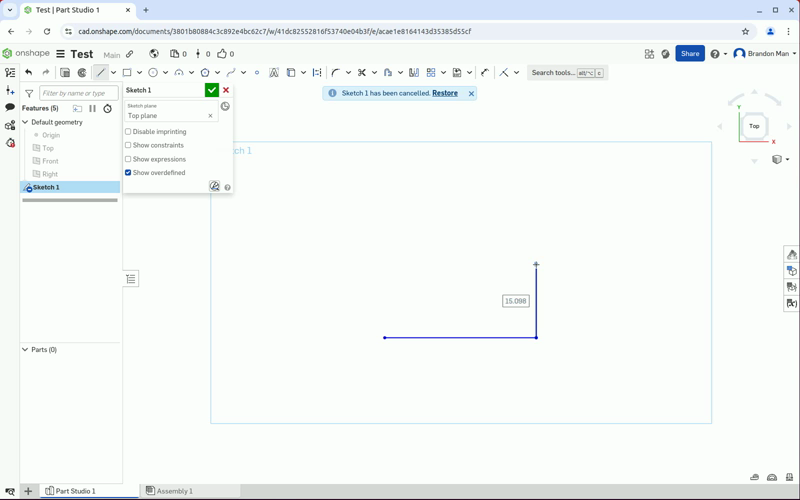
key_down(shift)
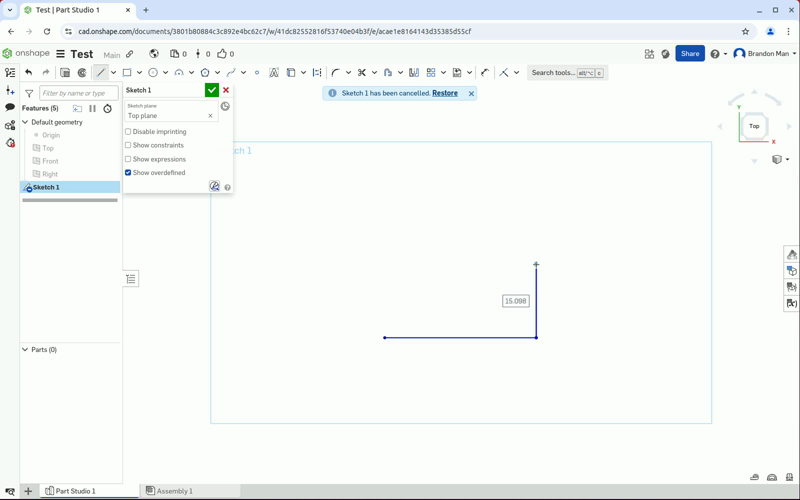
mouse_move(566, 264)
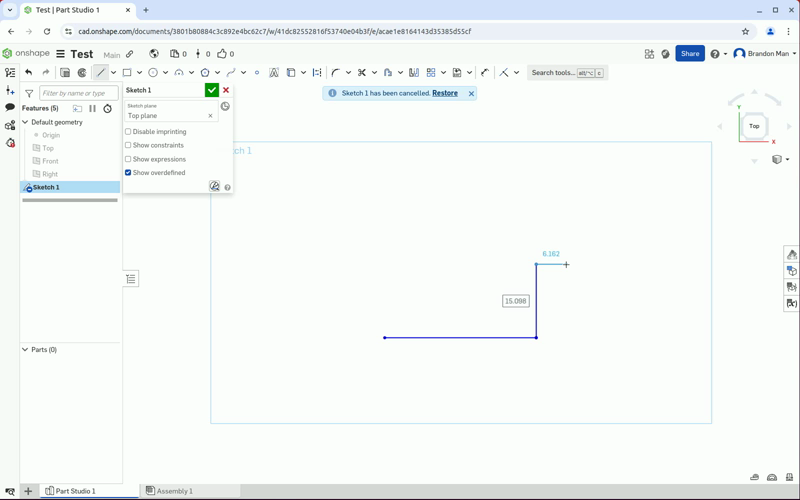
mouse_move(536, 229)
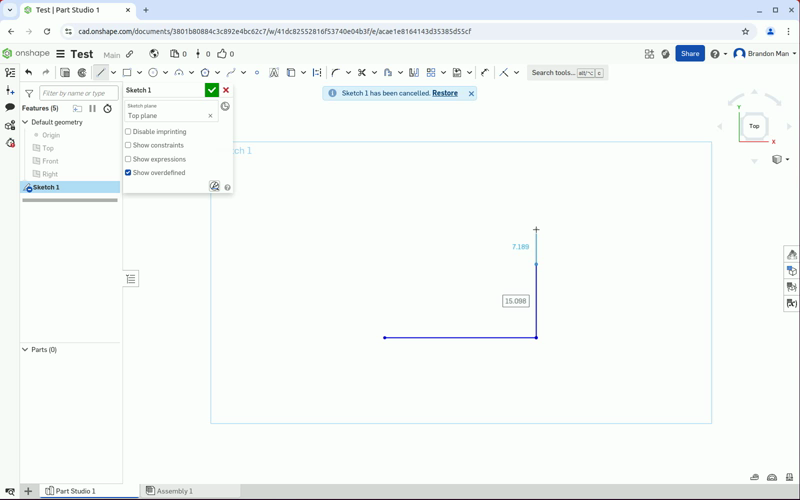
click(536, 229)
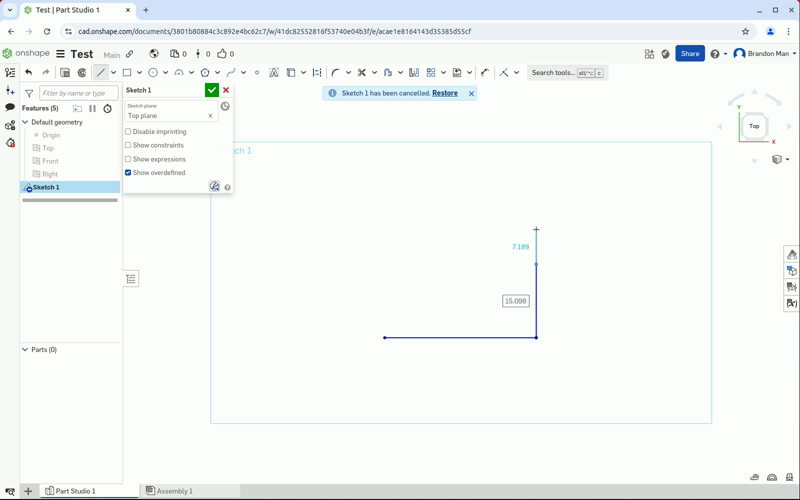
key_up(shift)
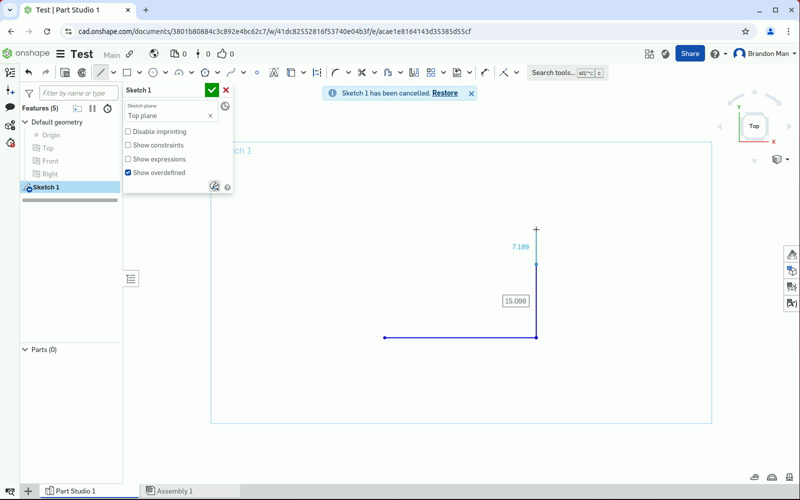
key_down(shift)
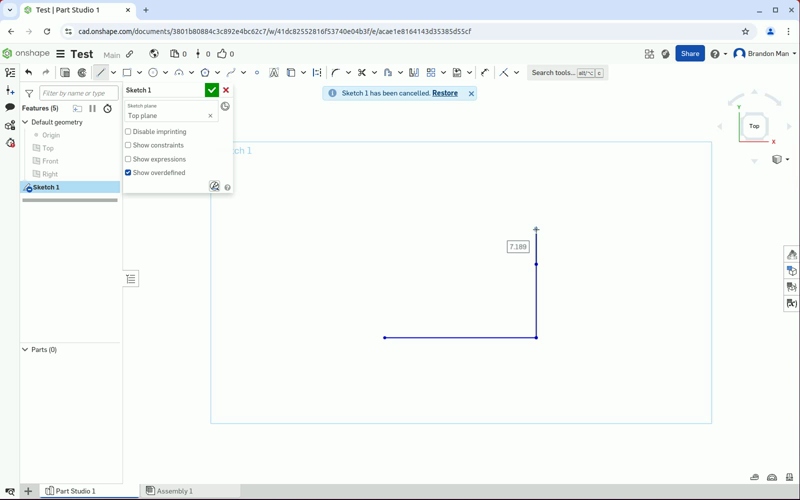
mouse_move(384, 229)
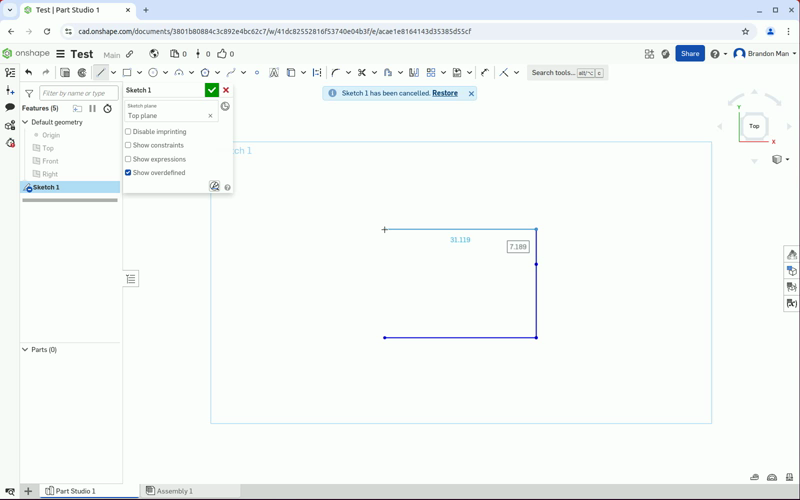
click(384, 229)
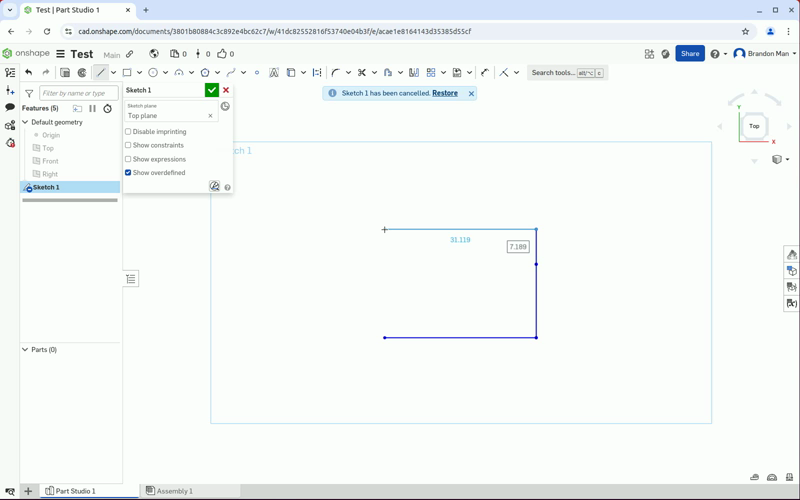
key_up(shift)
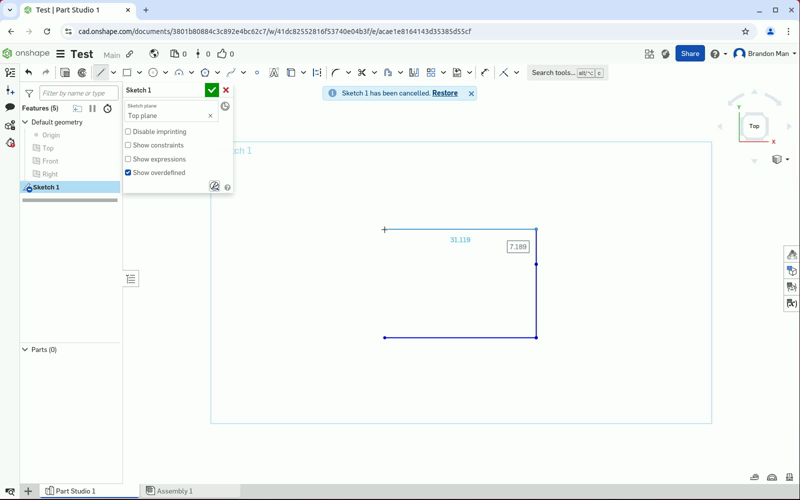
key_down(shift)
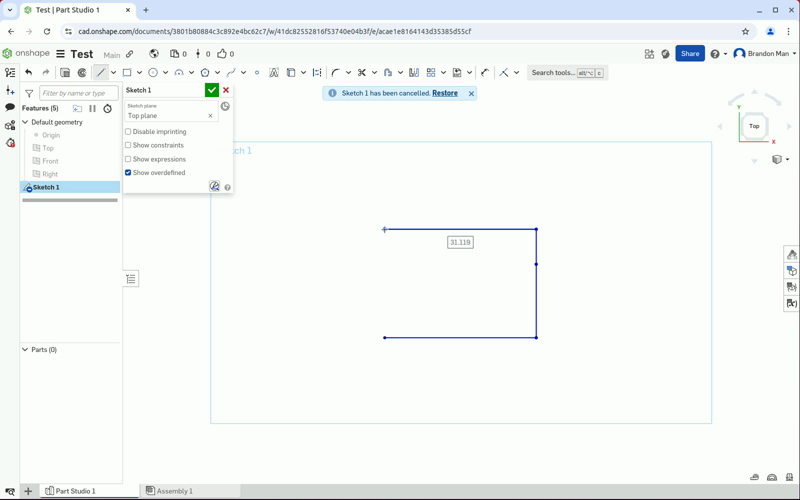
mouse_move(414, 229)
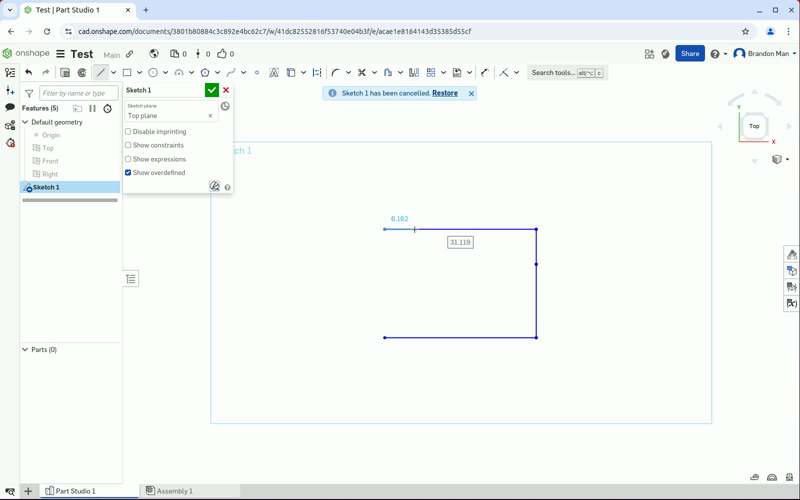
mouse_move(384, 264)
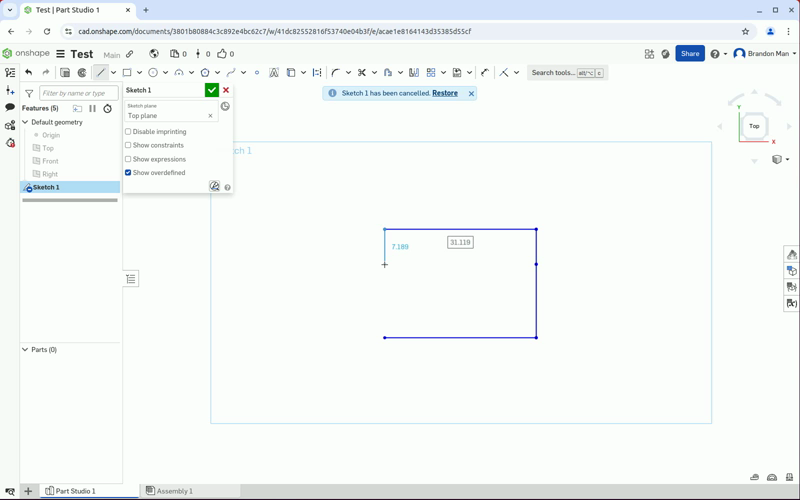
click(384, 264)
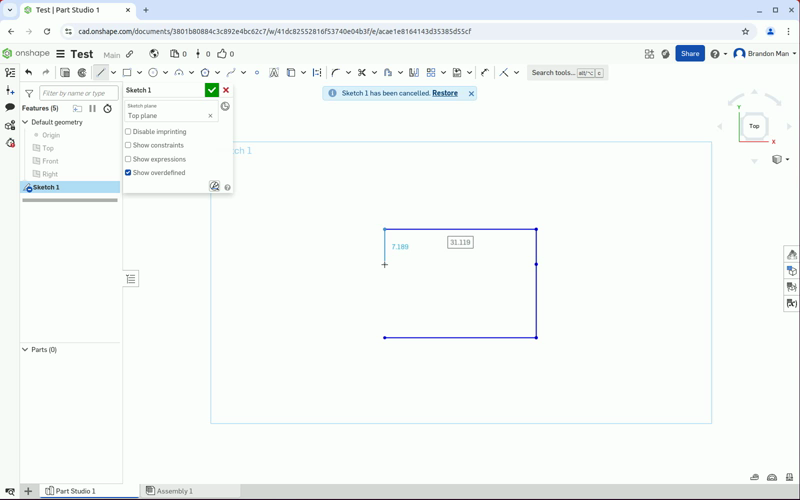
key_up(shift)
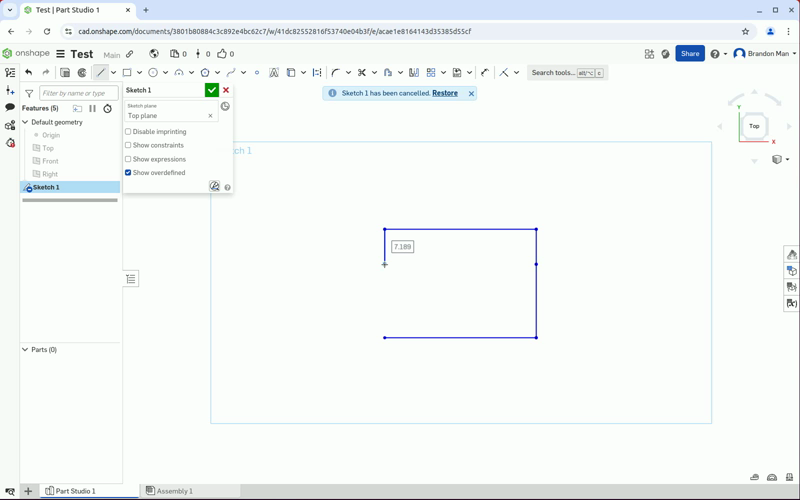
key_down(shift)
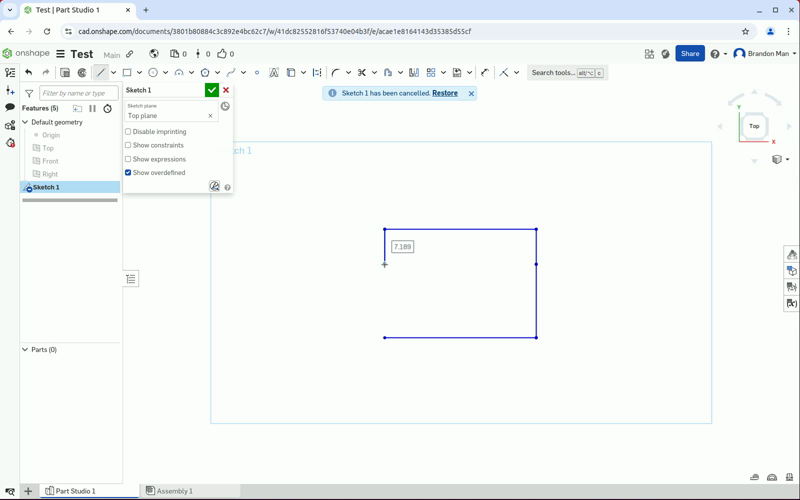
mouse_move(384, 337)
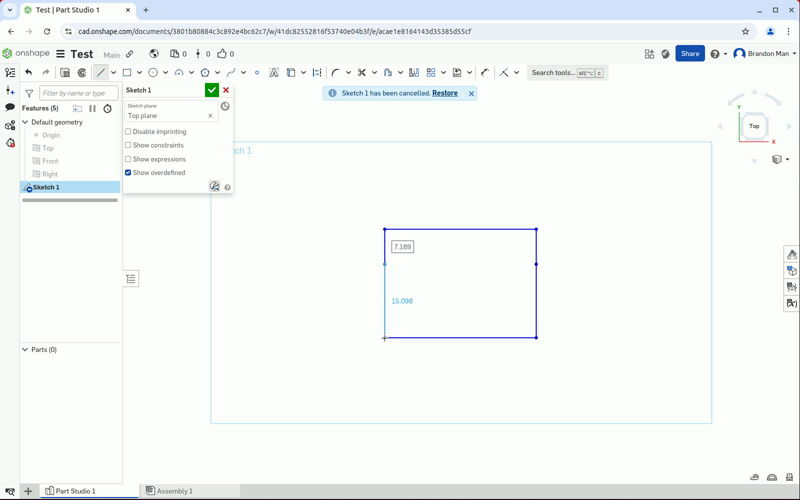
key_up(shift)
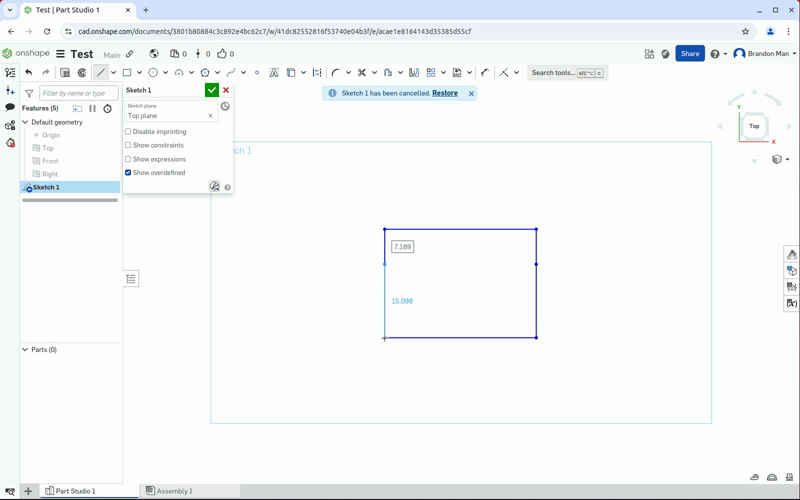
click(384, 337)
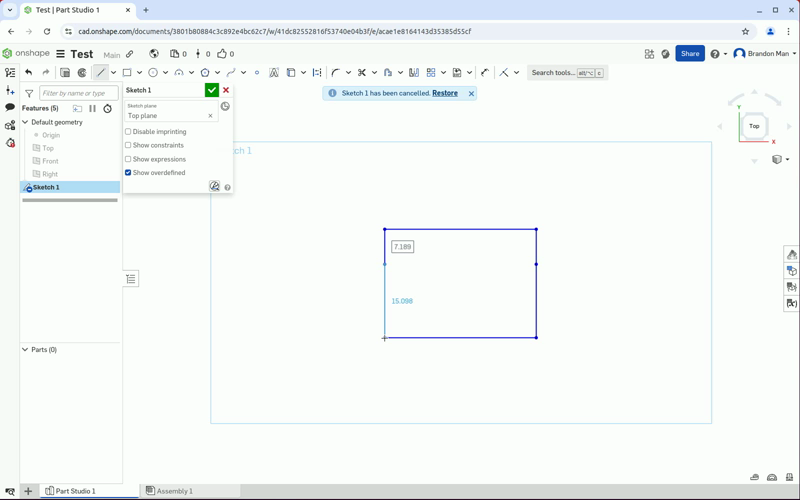
key(esc)
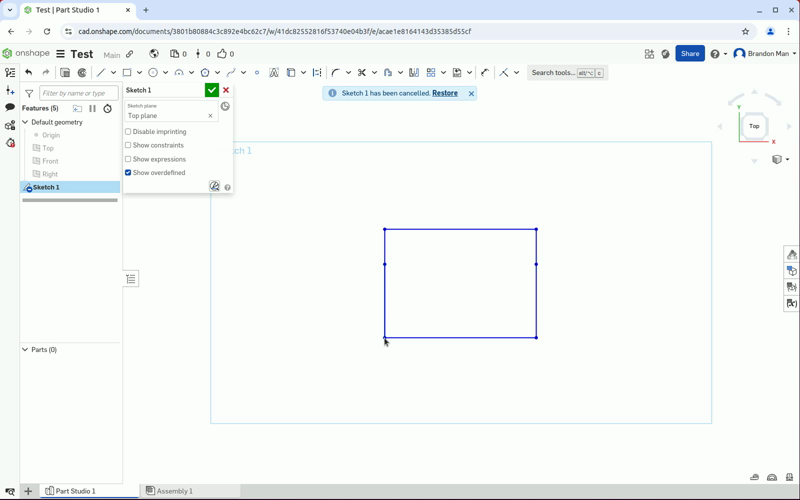
mouse_move(430, 255)
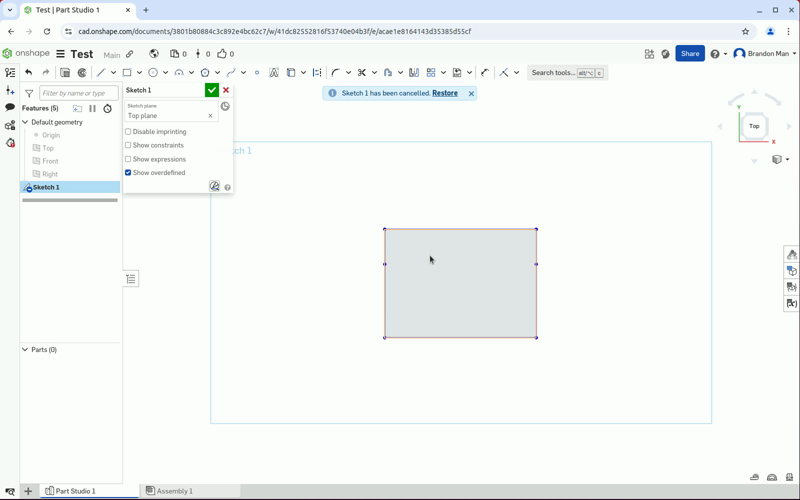
click(430, 255)
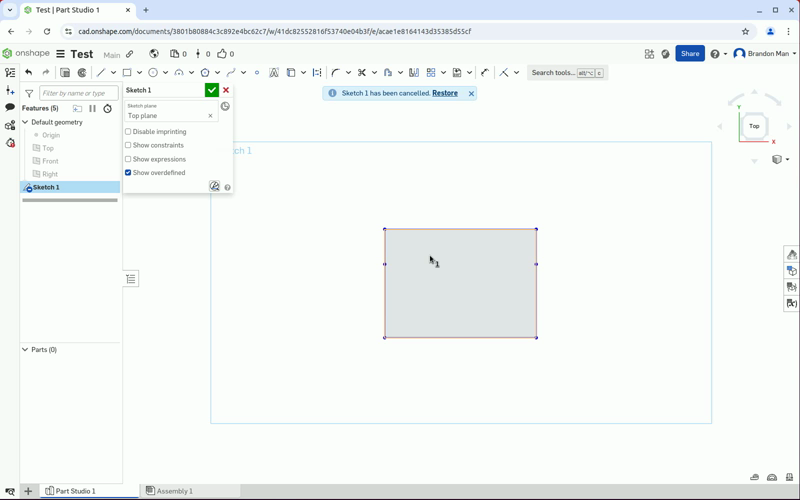
mouse_move(73, 352)
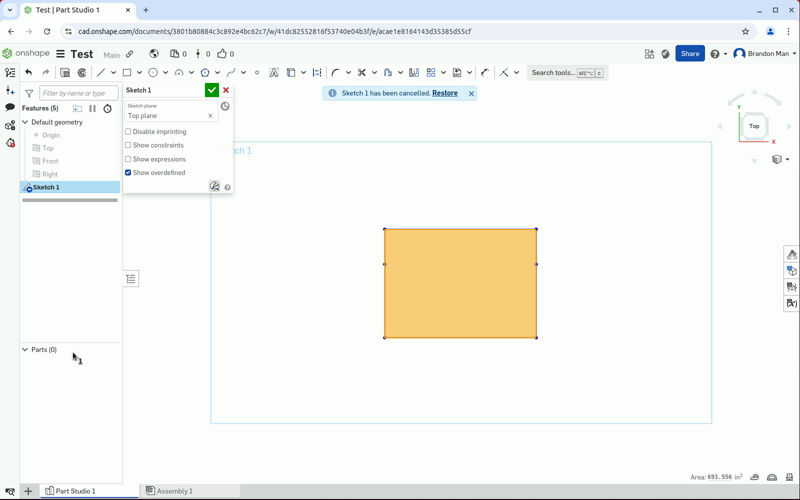
key(shift+y)
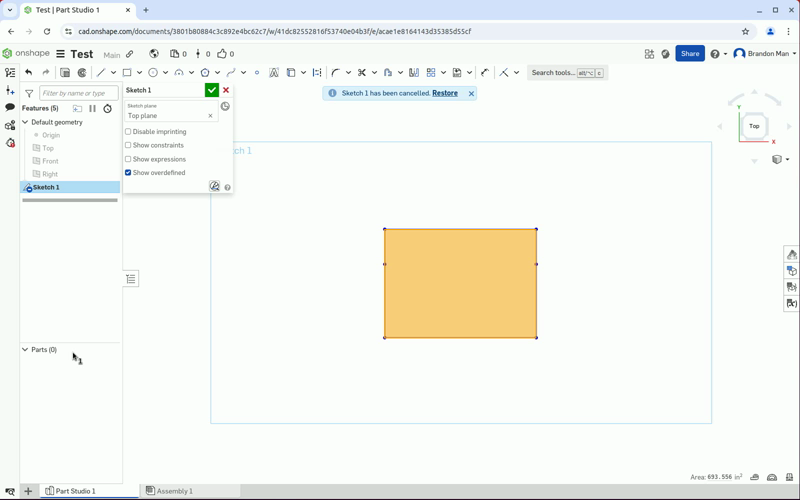
key(shift+e)
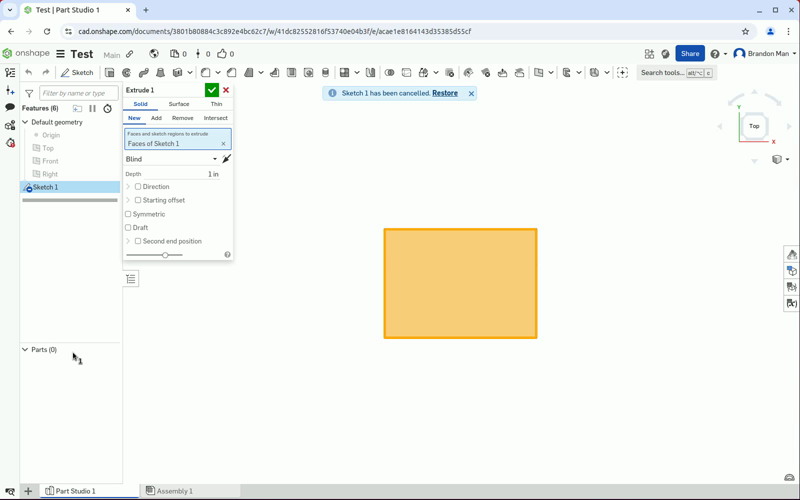
mouse_move(143, 106)
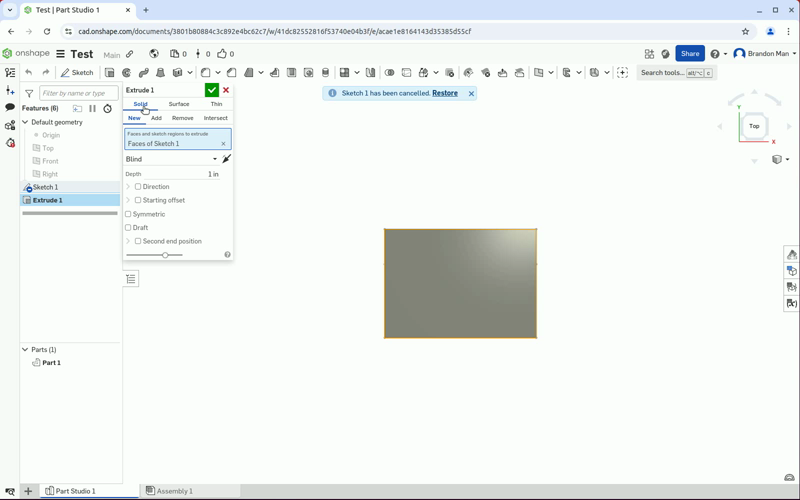
click(143, 106)
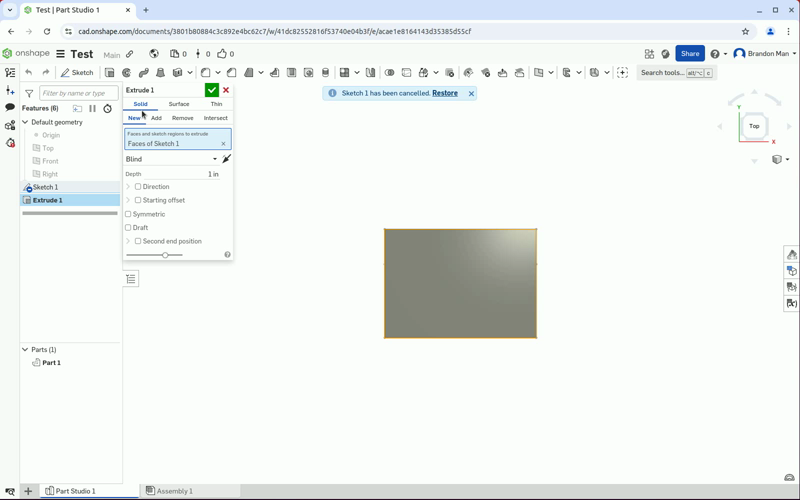
mouse_move(137, 120)
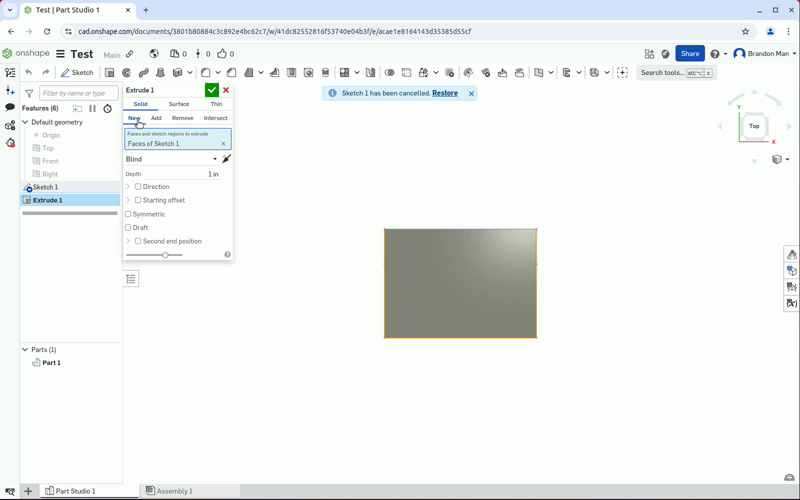
click(137, 120)
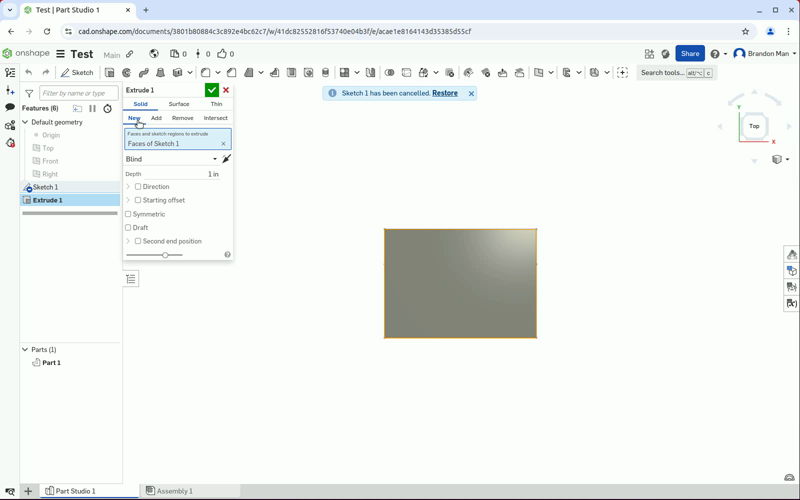
key(tab, 4)
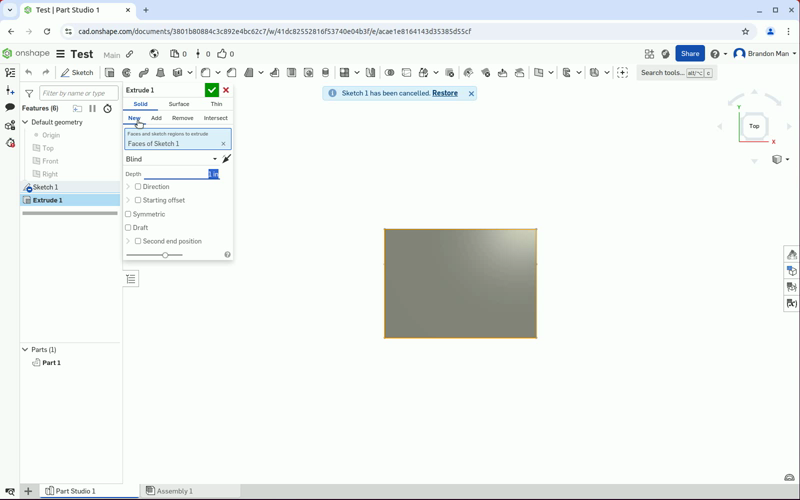
text(22.386)
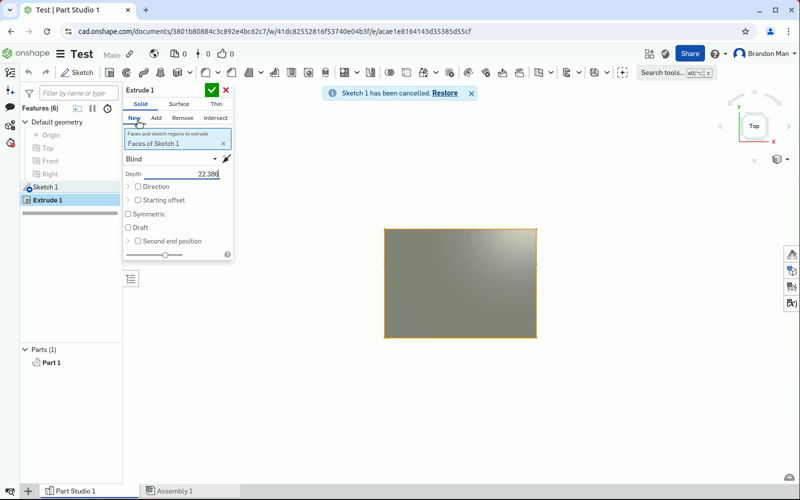
key(enter)
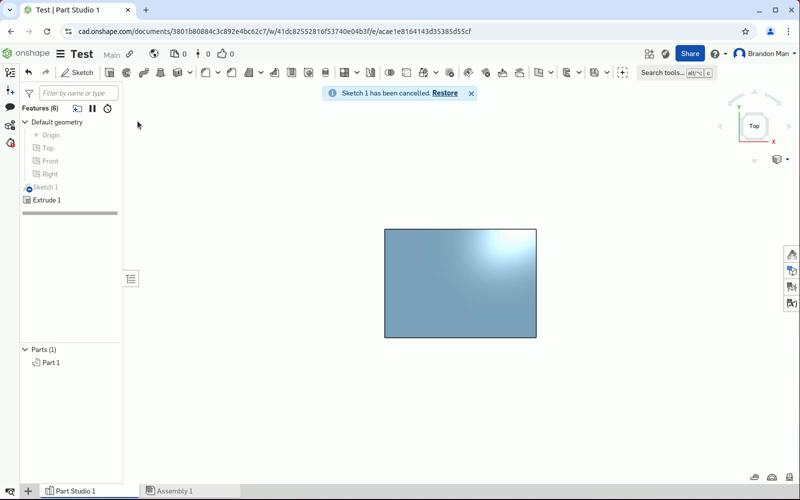
key(shift+h)
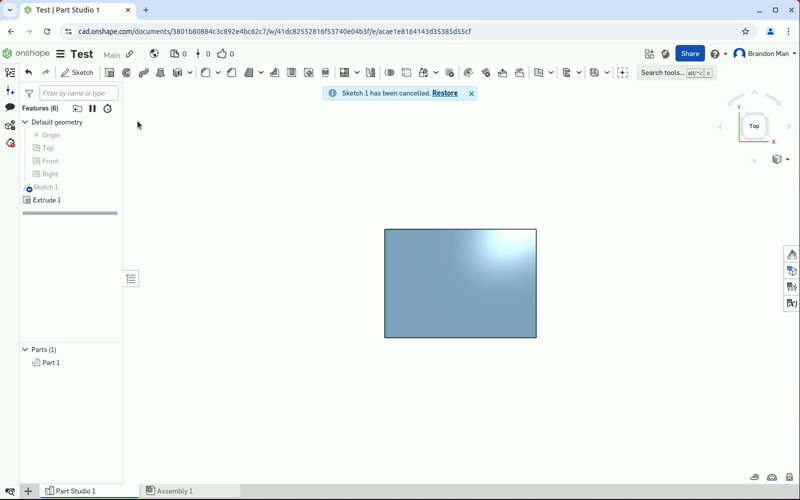
key(shift+h)
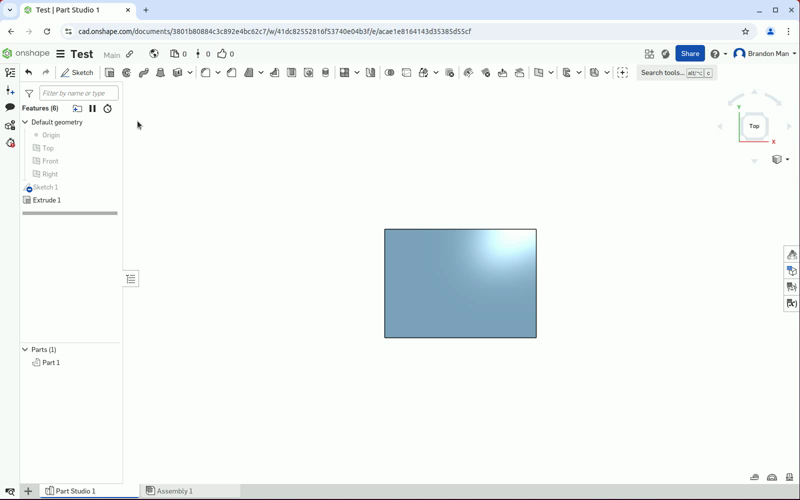
mouse_move(73, 189)
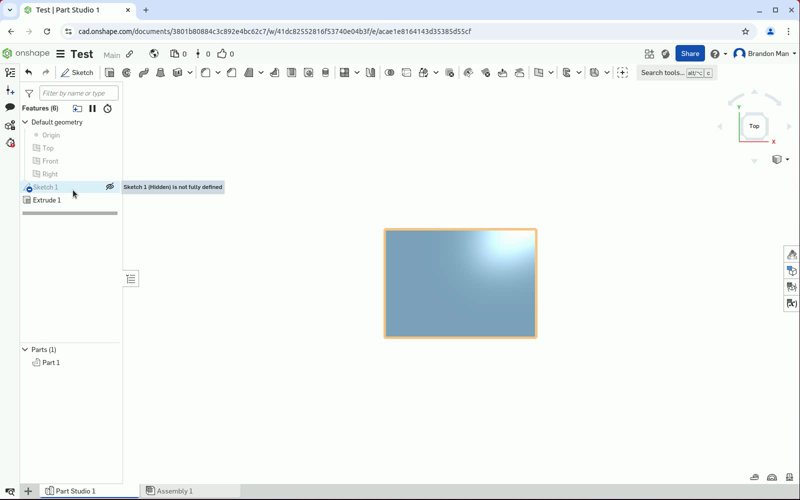
click(73, 189)
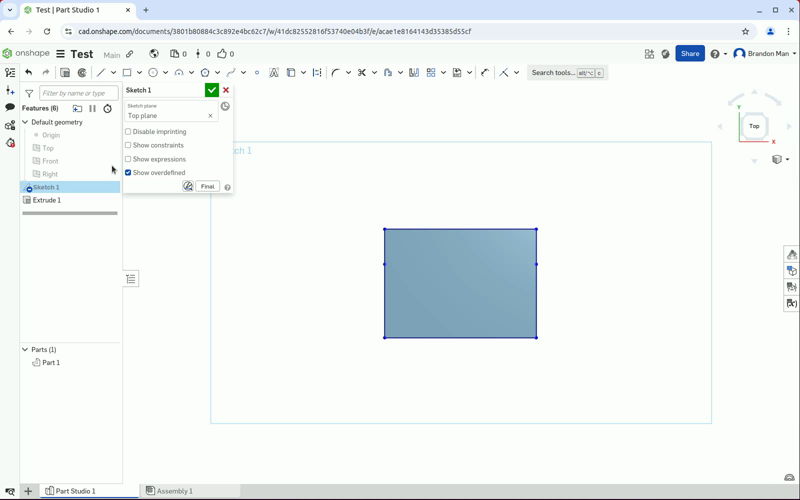
mouse_move(229, 92)
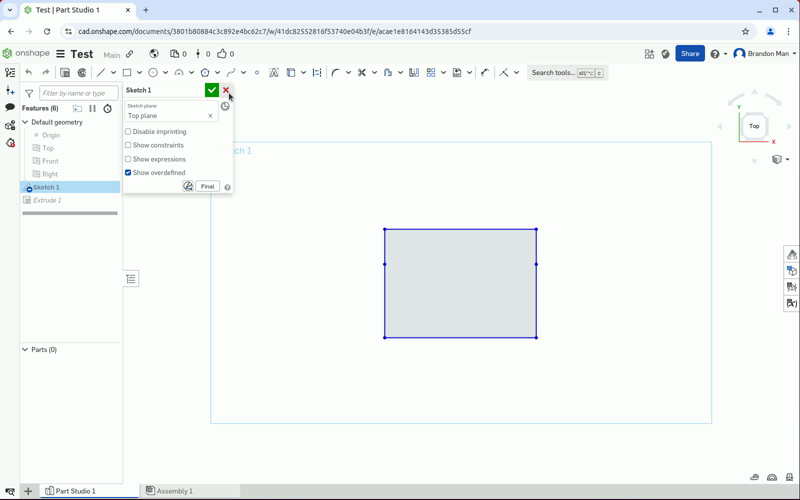
click(229, 92)
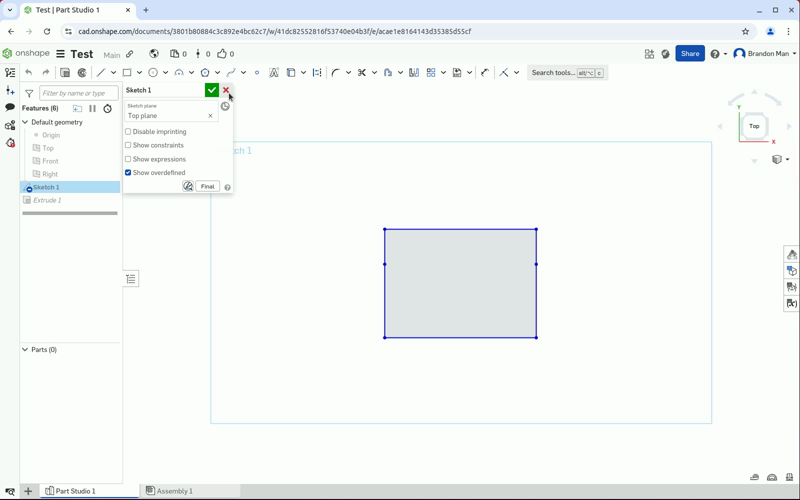
key(shift+s)
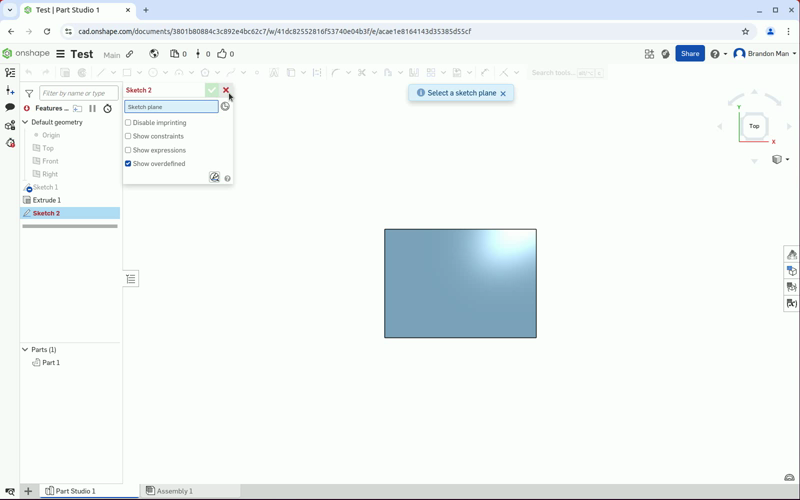
mouse_move(73, 150)
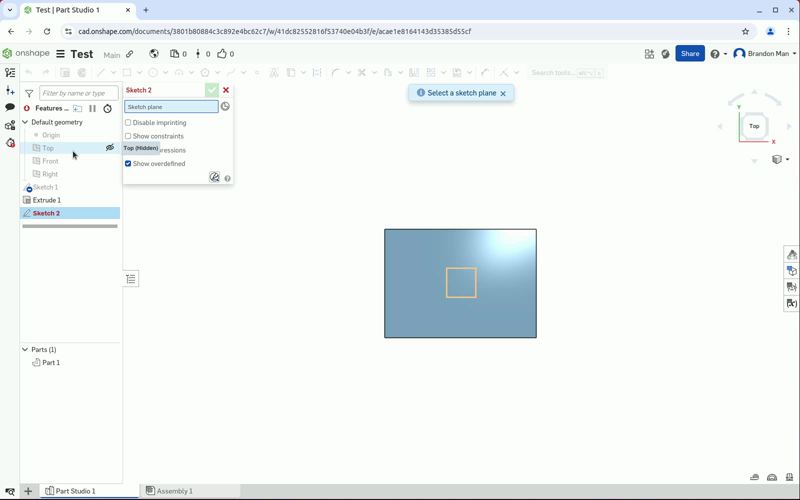
click(73, 150)
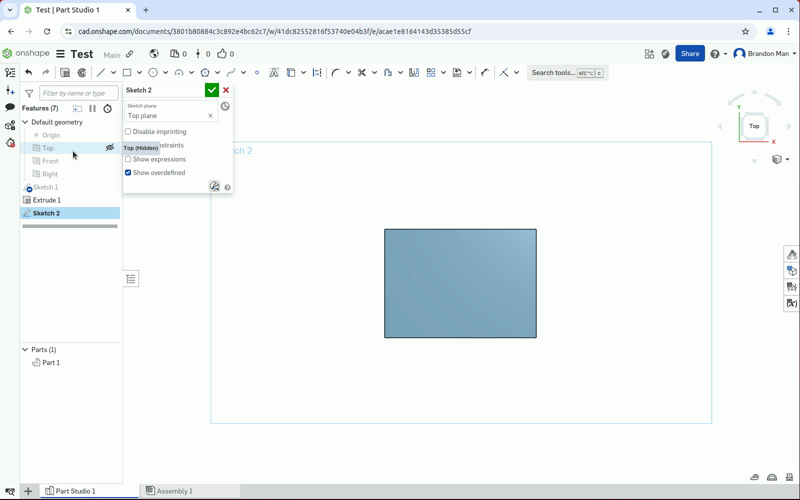
mouse_move(73, 352)
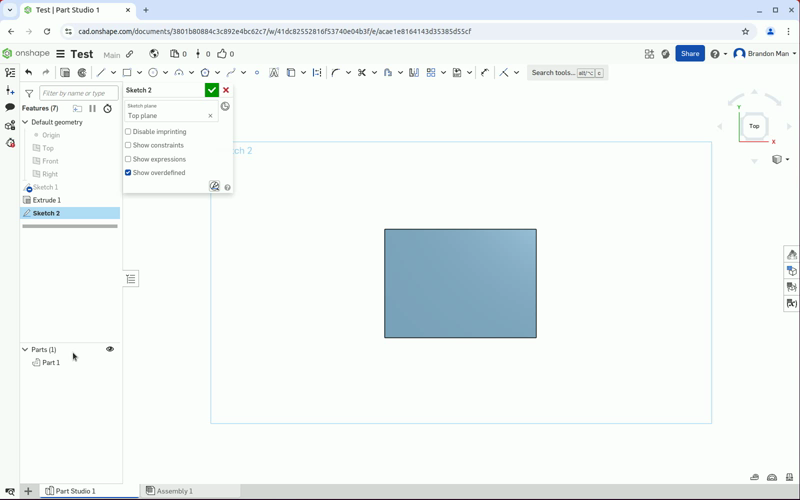
key(y)
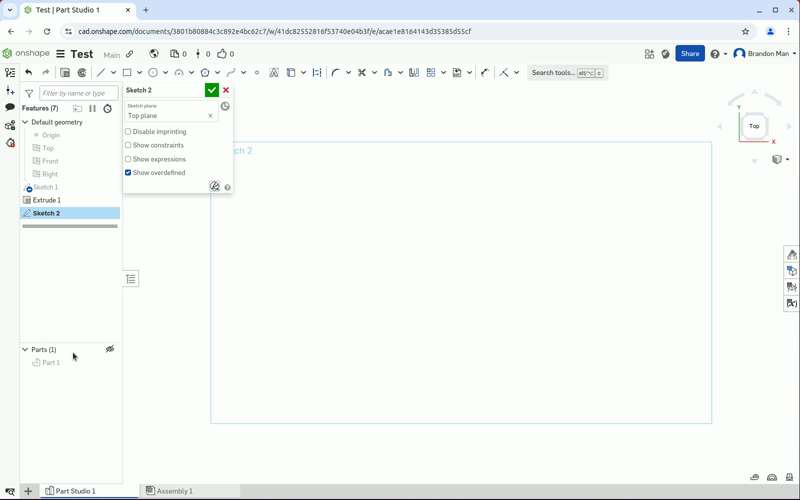
key(l)
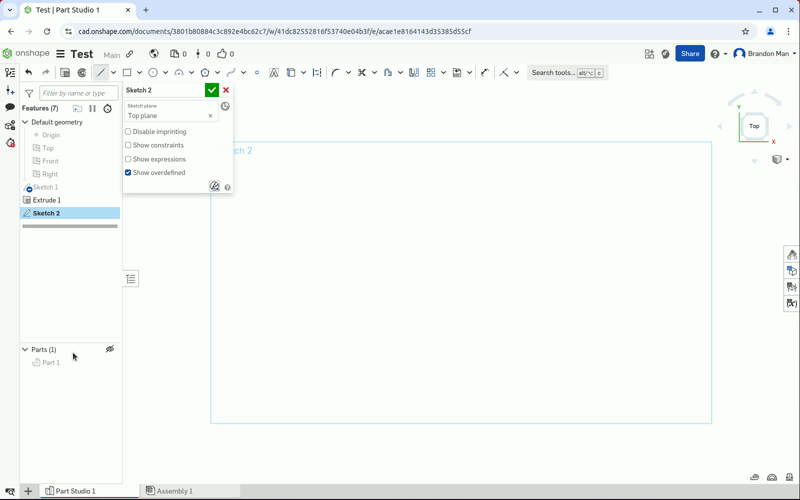
key_down(shift)
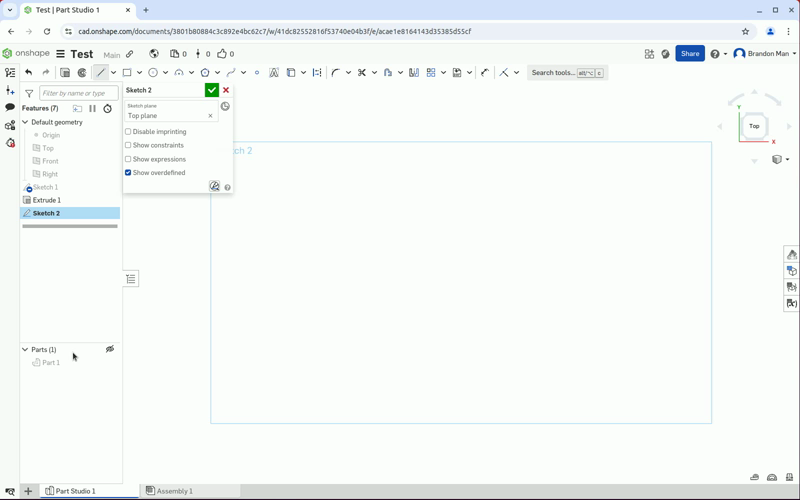
mouse_move(537, 264)
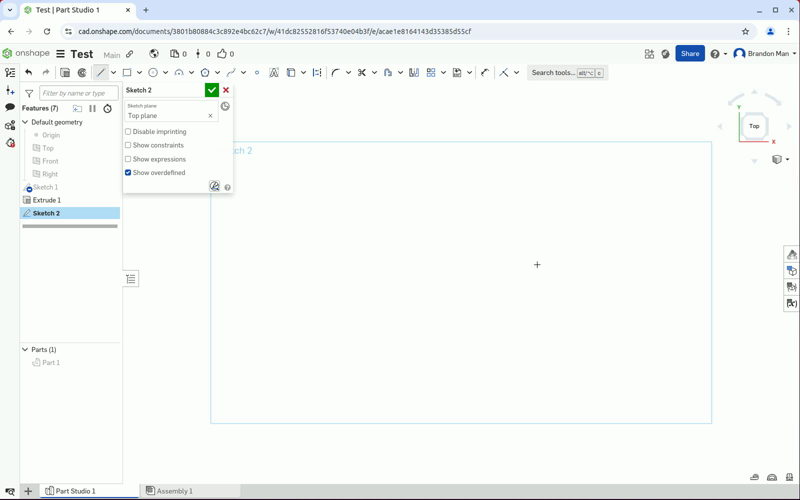
click(537, 264)
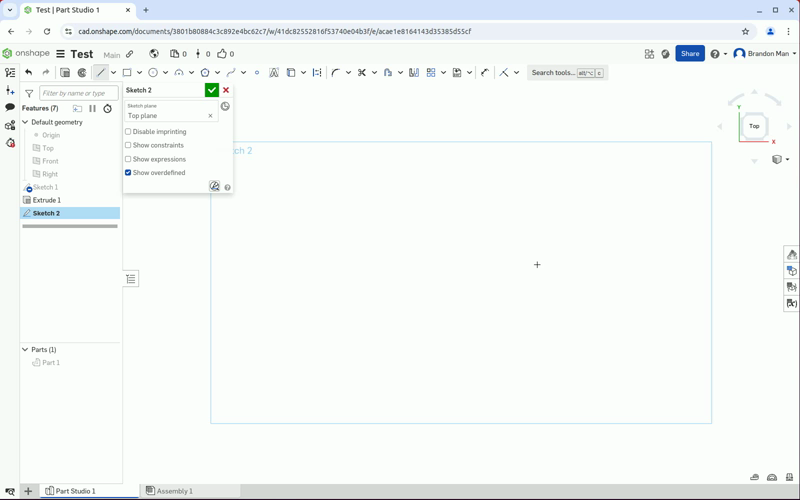
key_up(shift)
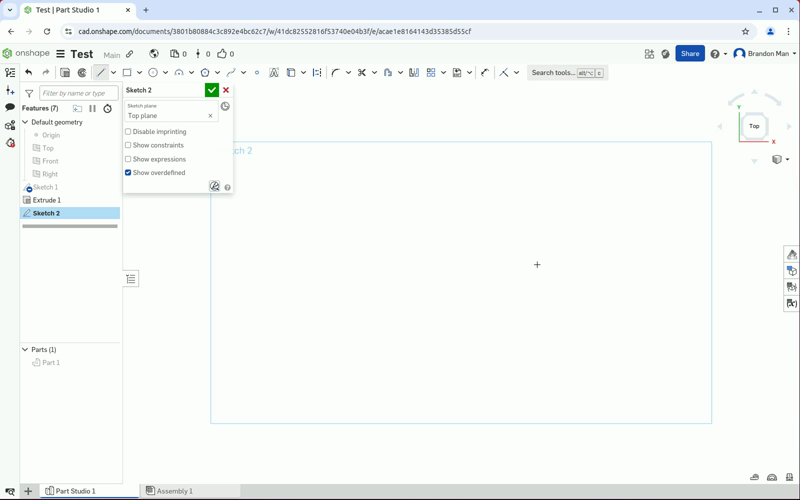
key_down(shift)
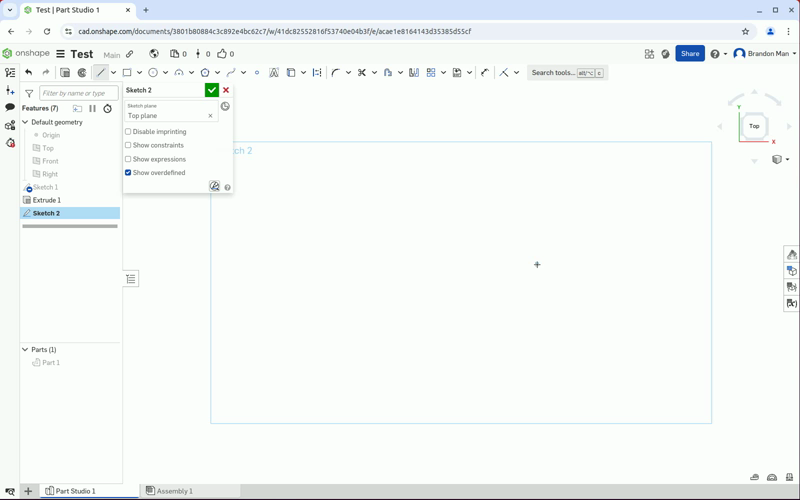
mouse_move(567, 264)
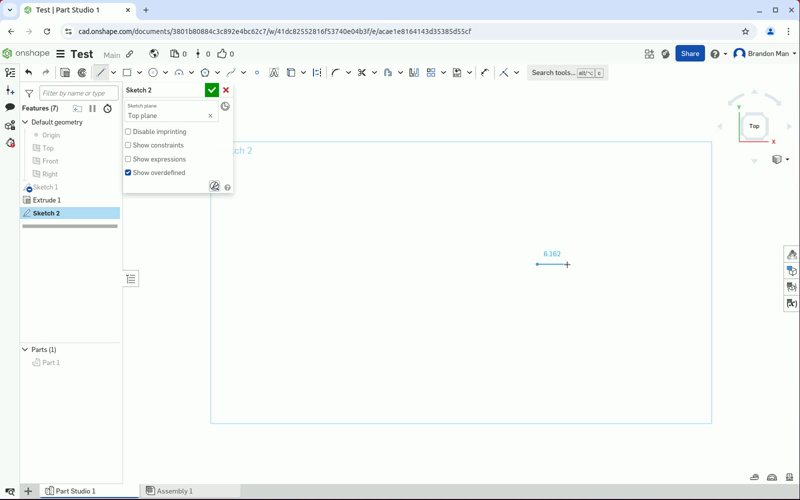
mouse_move(574, 264)
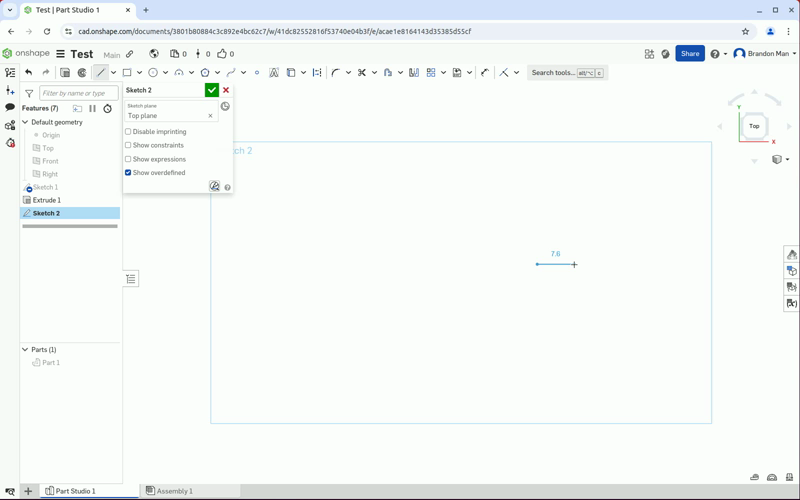
click(574, 264)
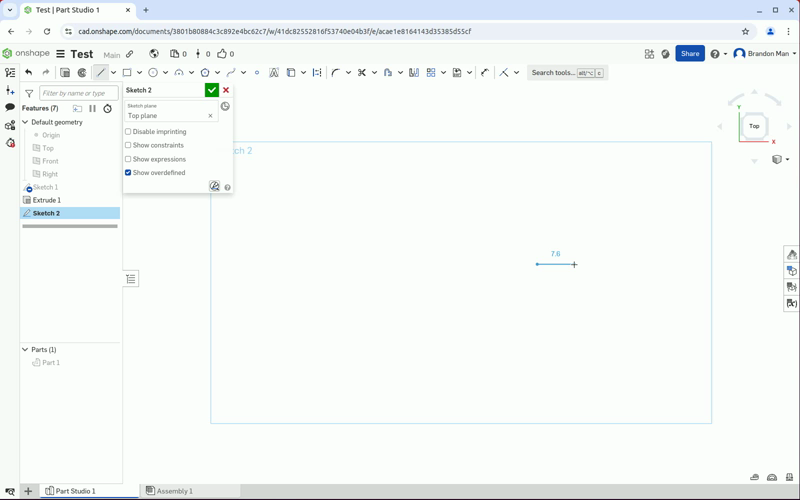
key_up(shift)
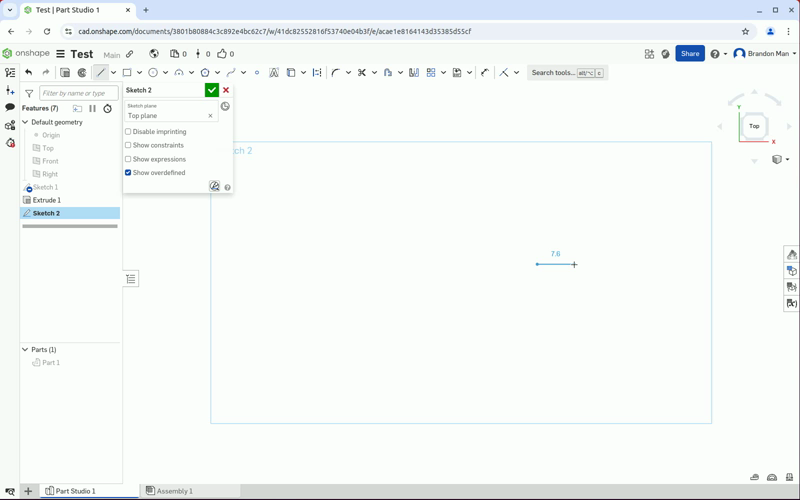
key_down(shift)
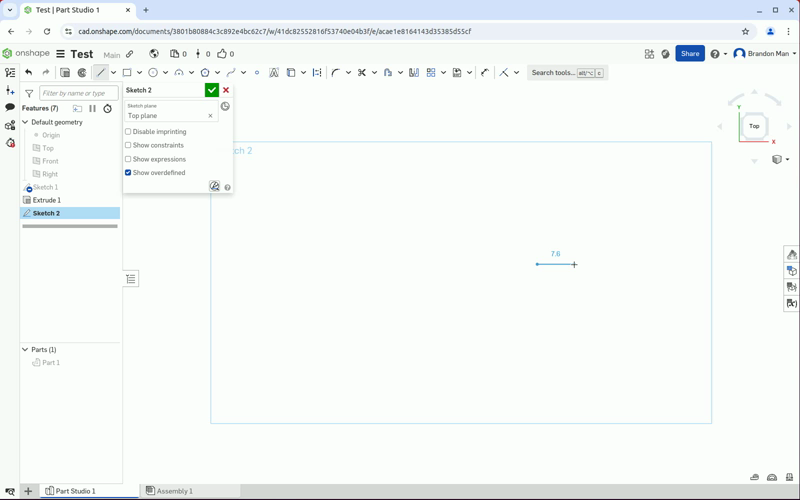
mouse_move(589, 264)
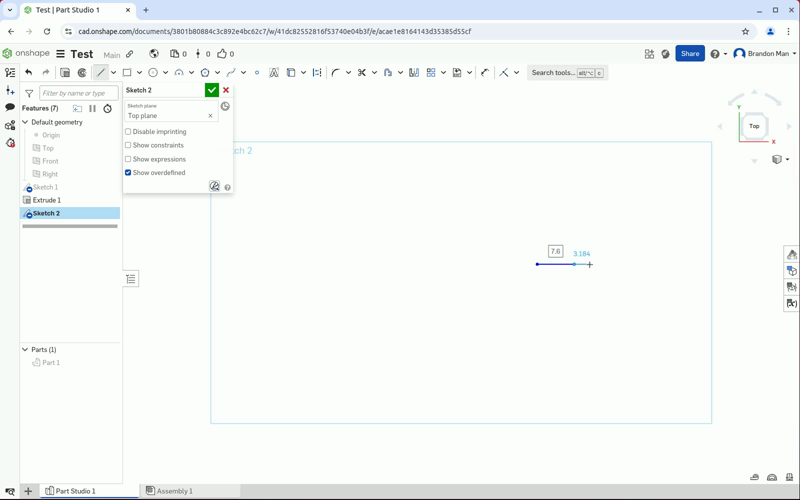
mouse_move(574, 227)
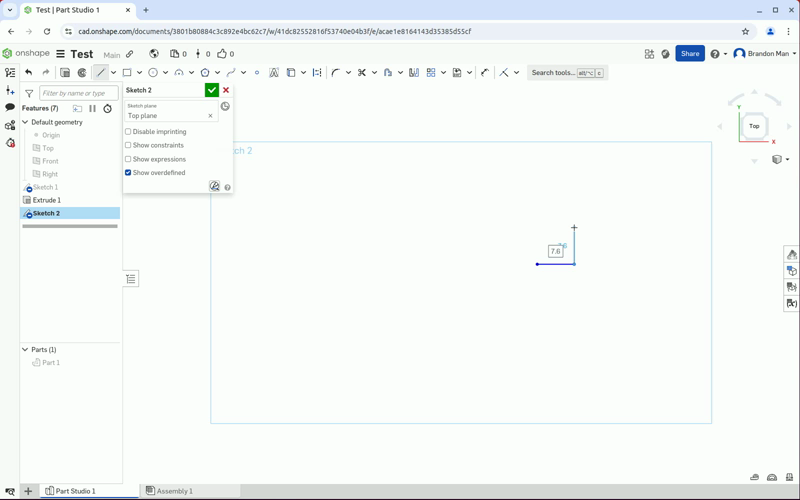
click(574, 227)
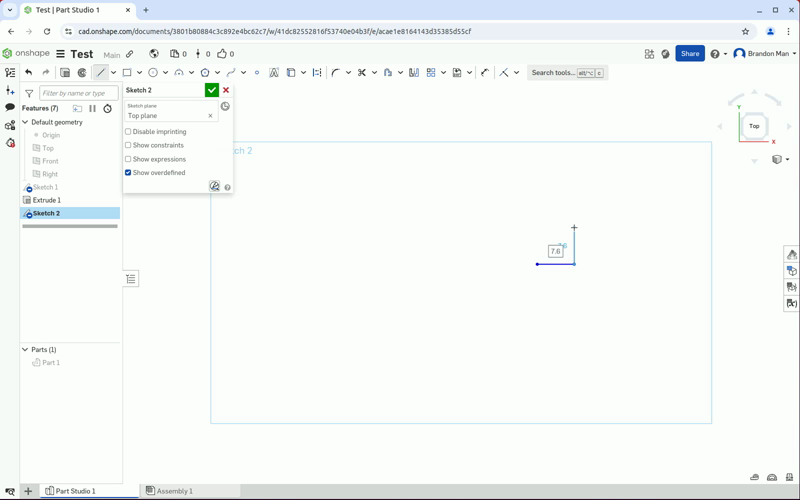
key_up(shift)
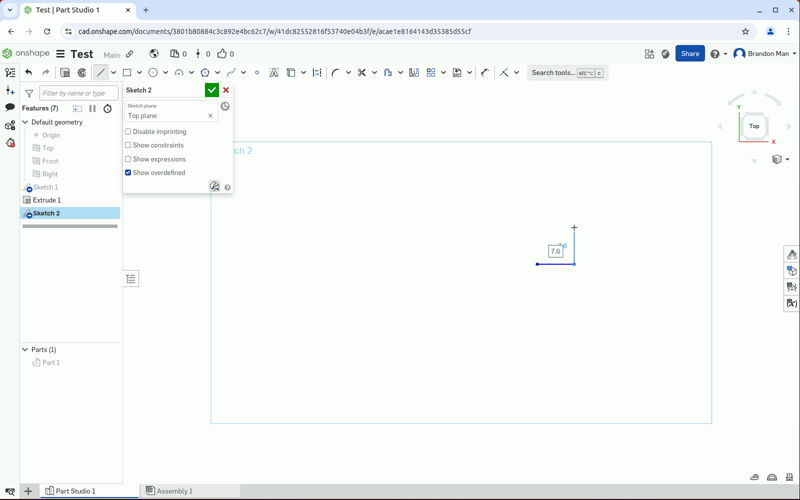
key_down(shift)
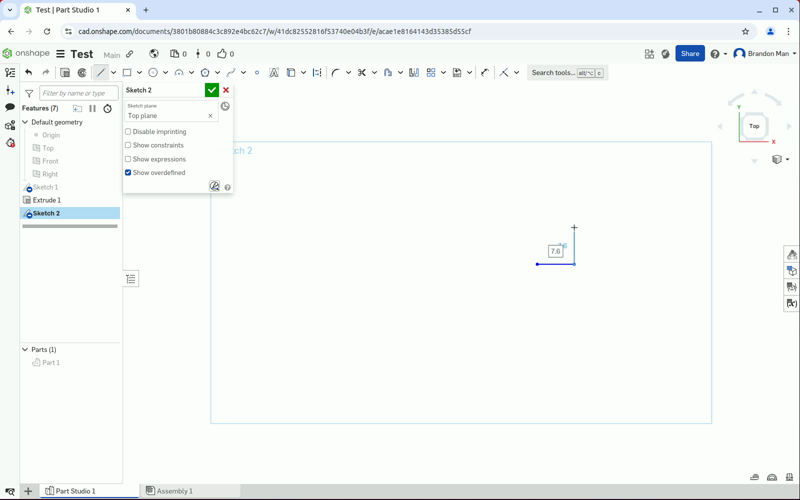
mouse_move(589, 227)
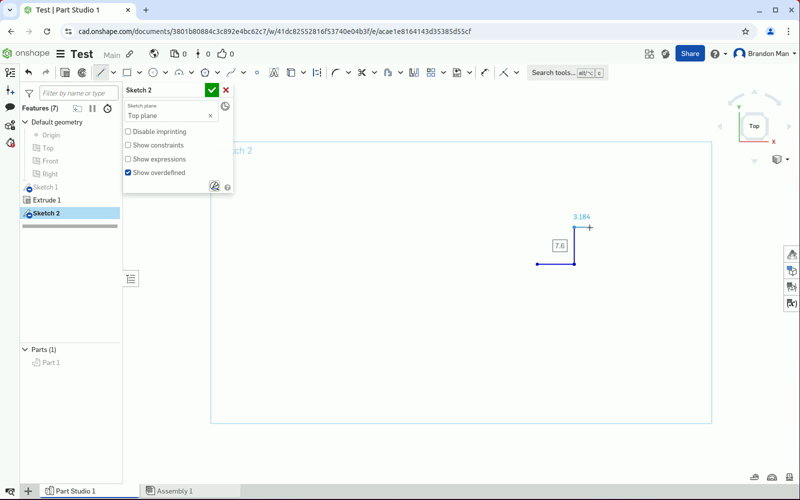
mouse_move(537, 227)
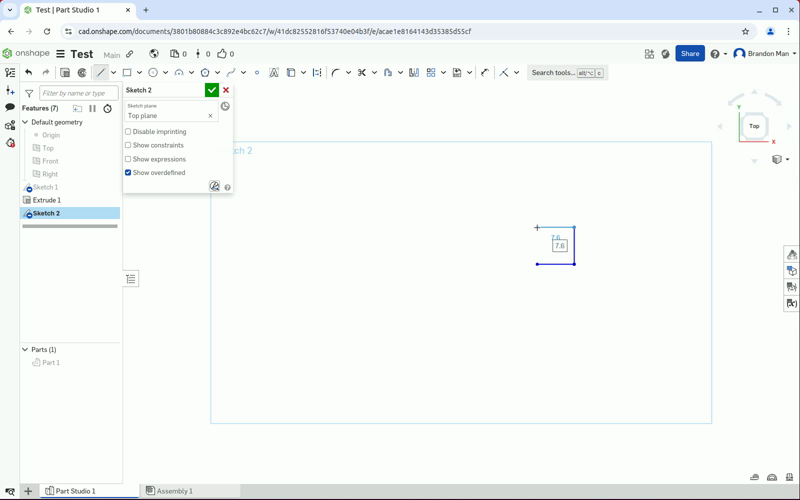
click(537, 227)
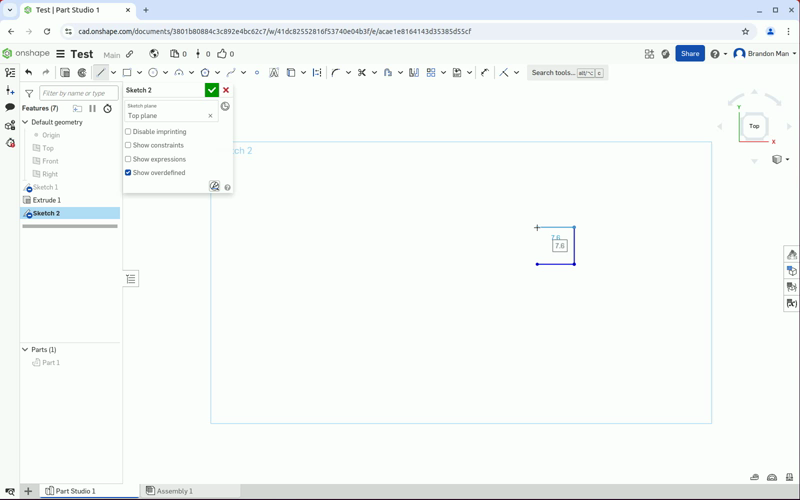
key_up(shift)
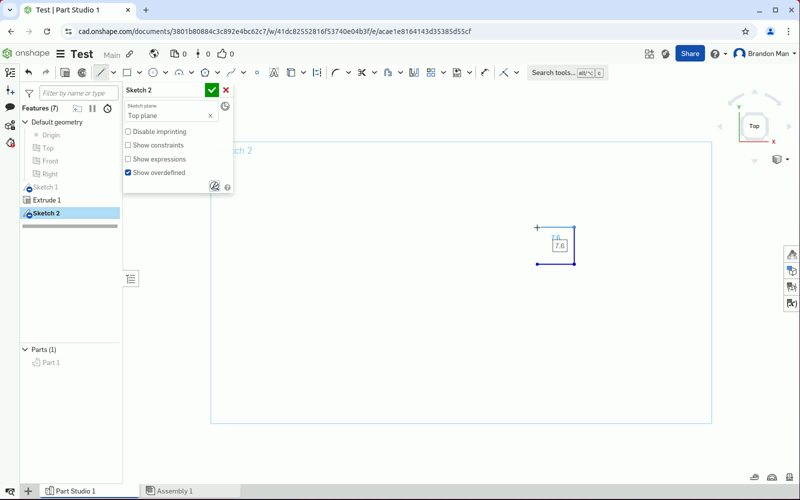
mouse_move(567, 227)
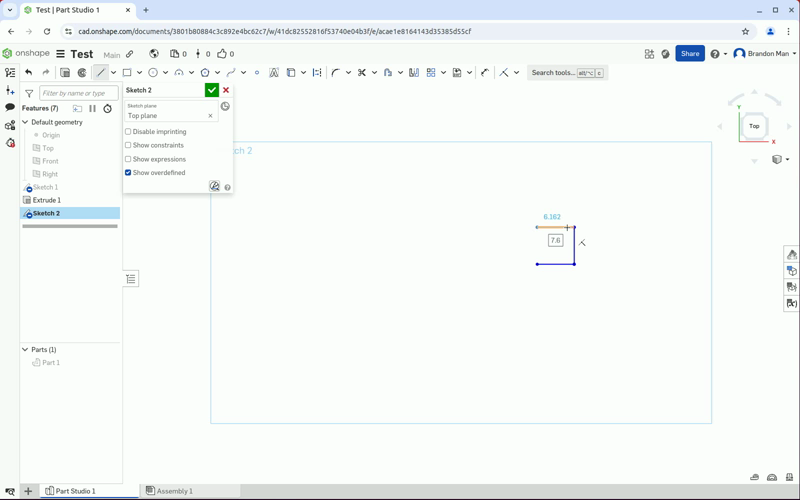
key_down(shift)
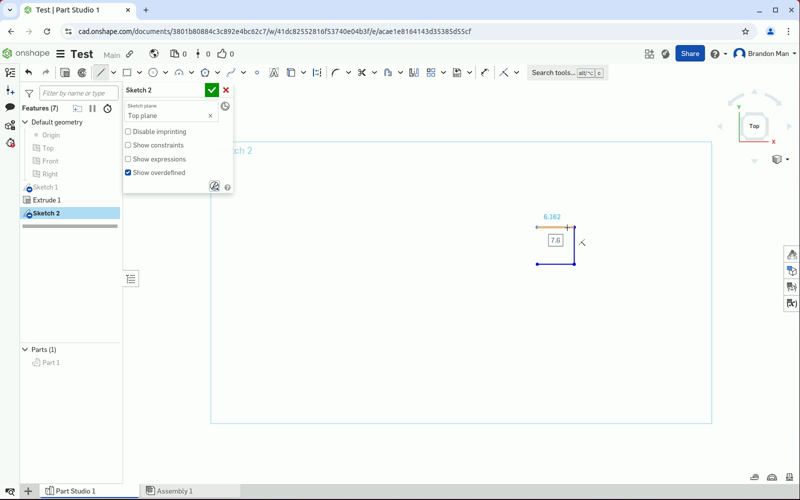
mouse_move(537, 264)
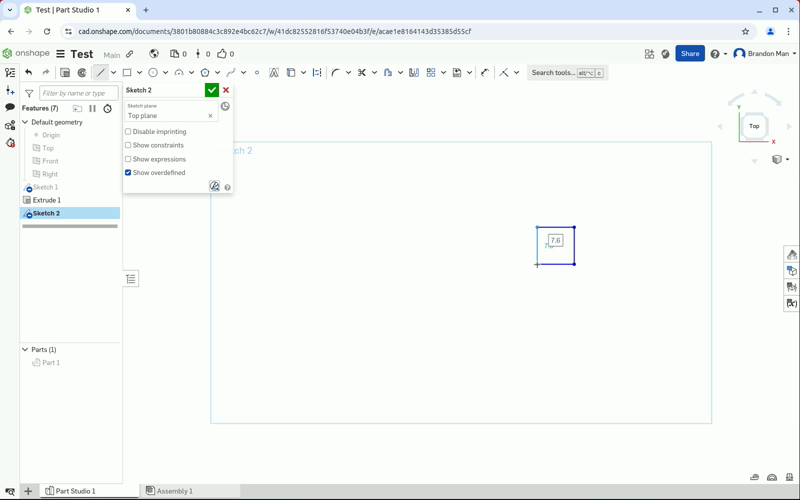
key_up(shift)
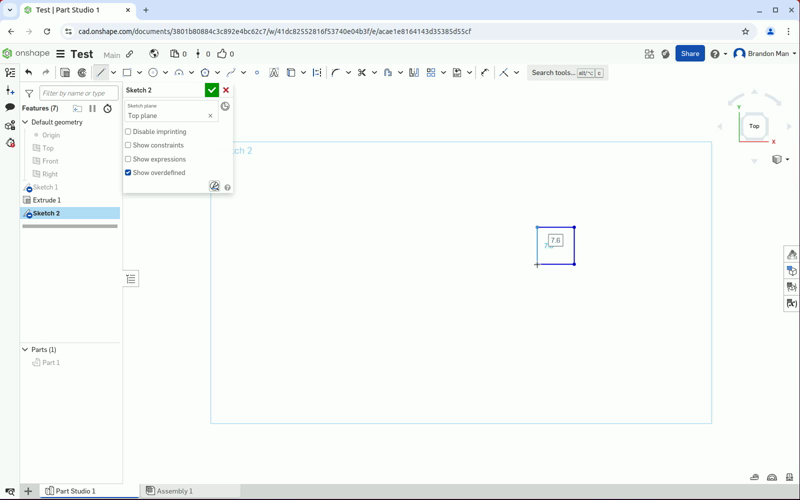
click(537, 264)
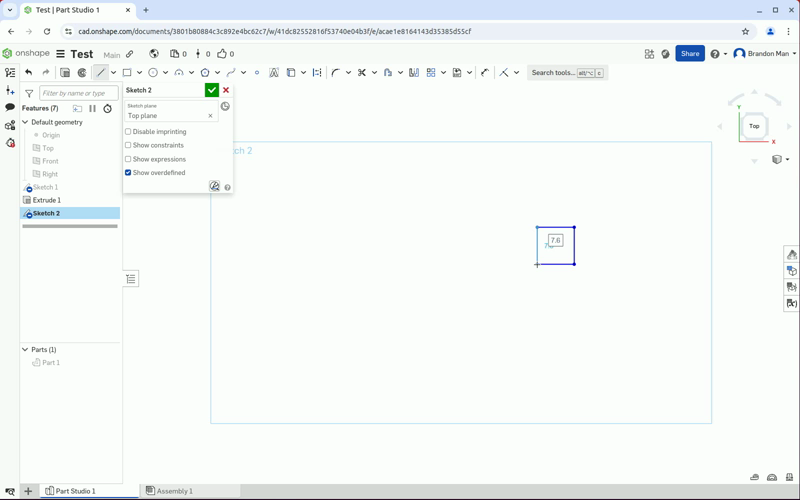
key(esc)
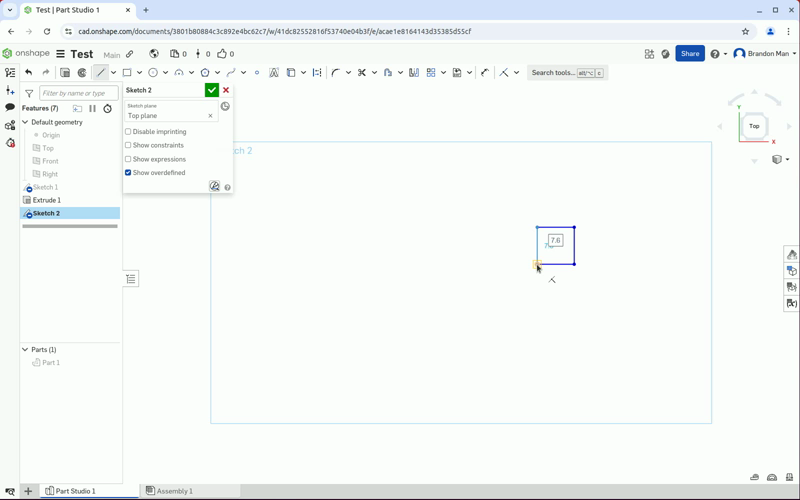
key(c)
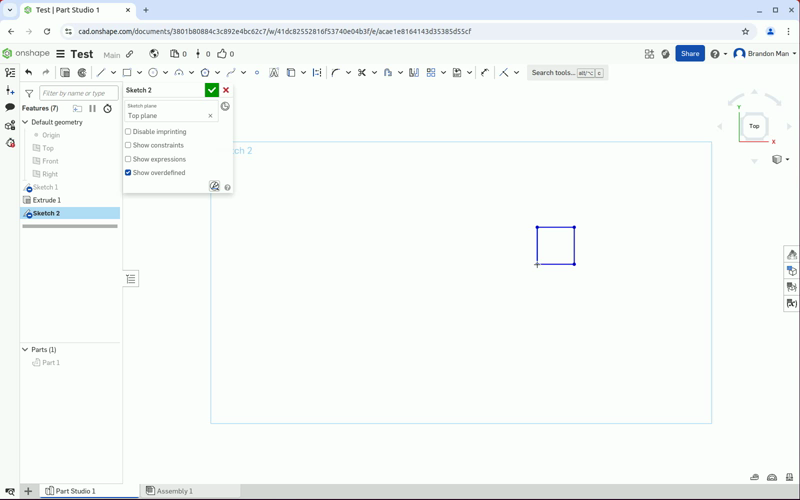
key_down(shift)
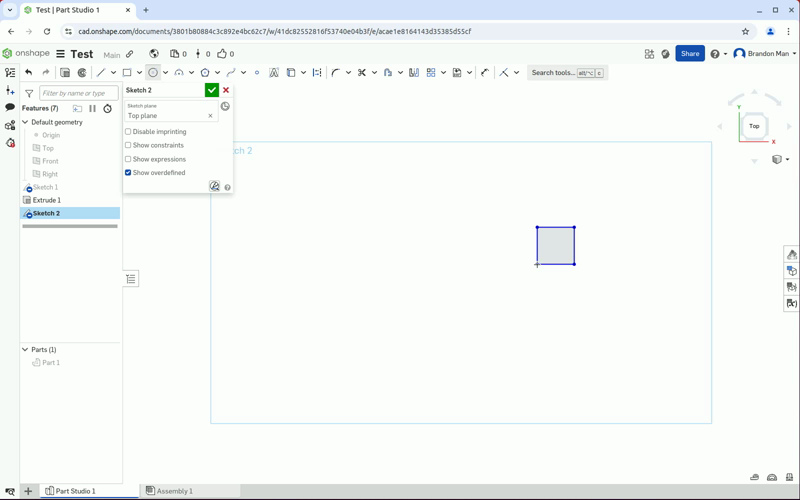
mouse_move(555, 245)
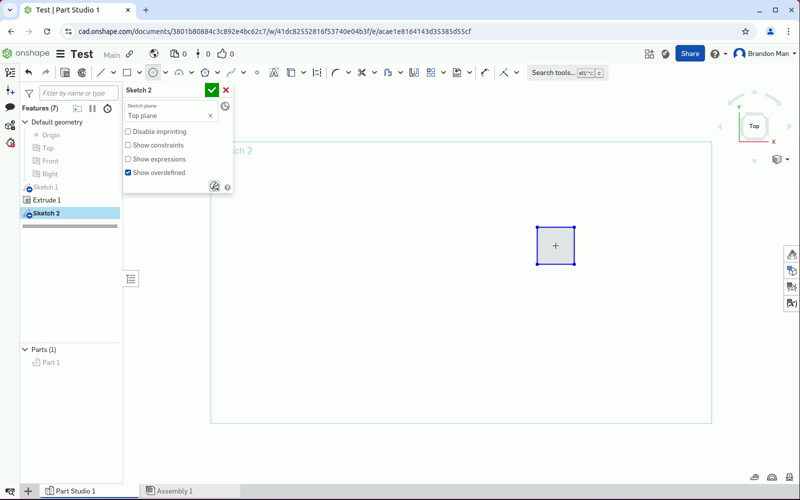
click(555, 245)
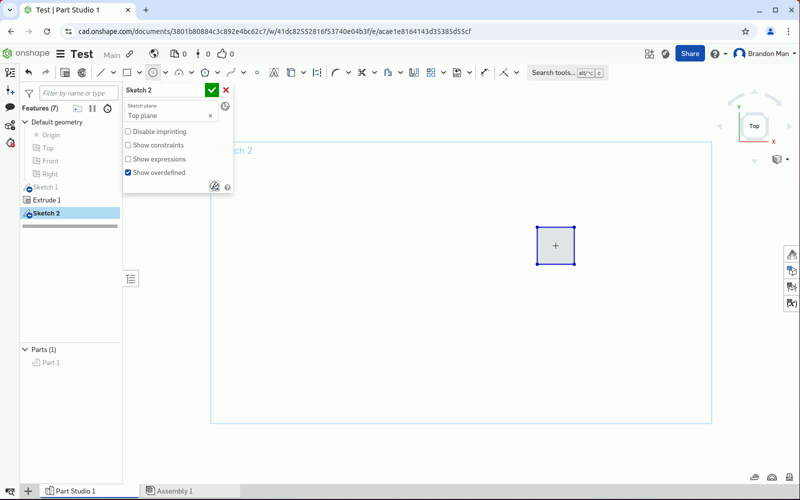
key_up(shift)
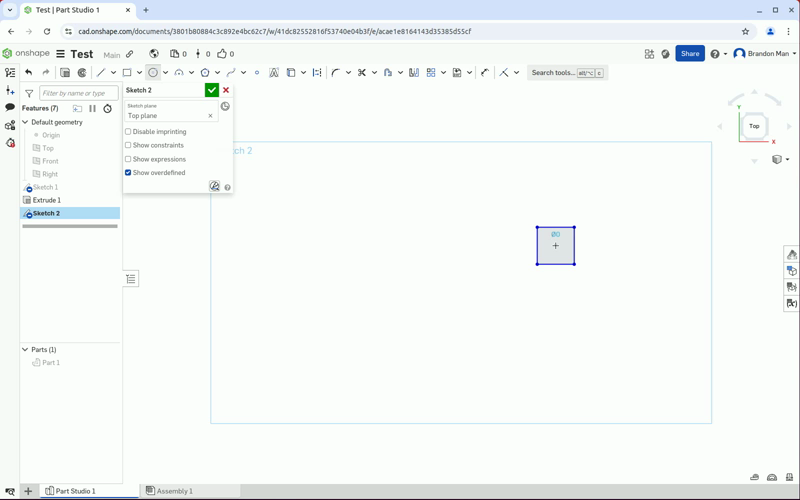
mouse_move(566, 245)
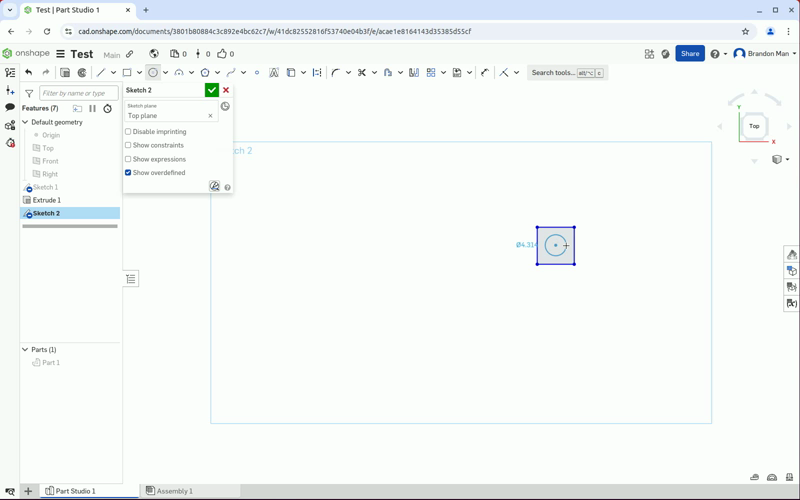
click(566, 245)
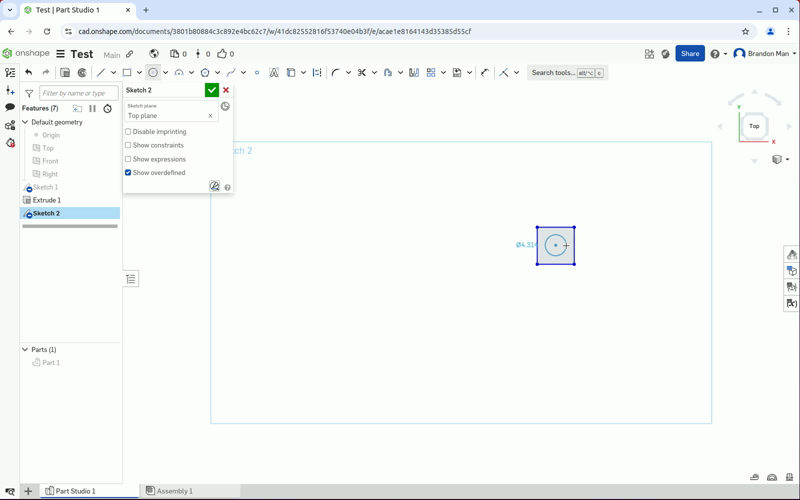
key(esc)
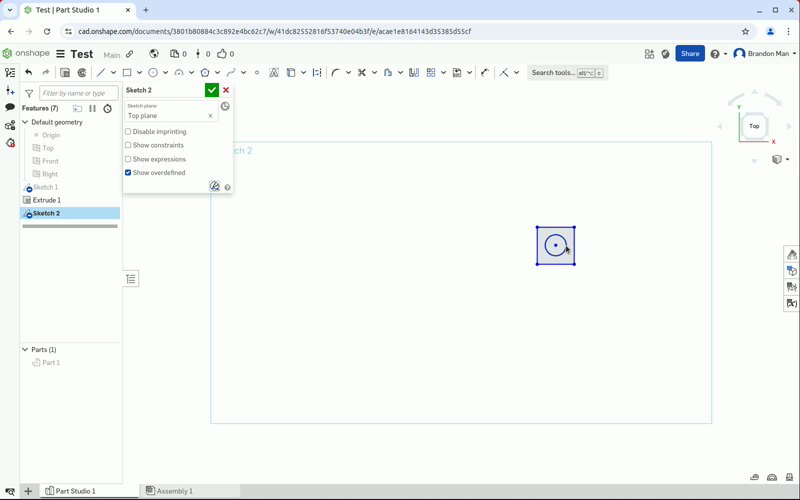
mouse_move(554, 229)
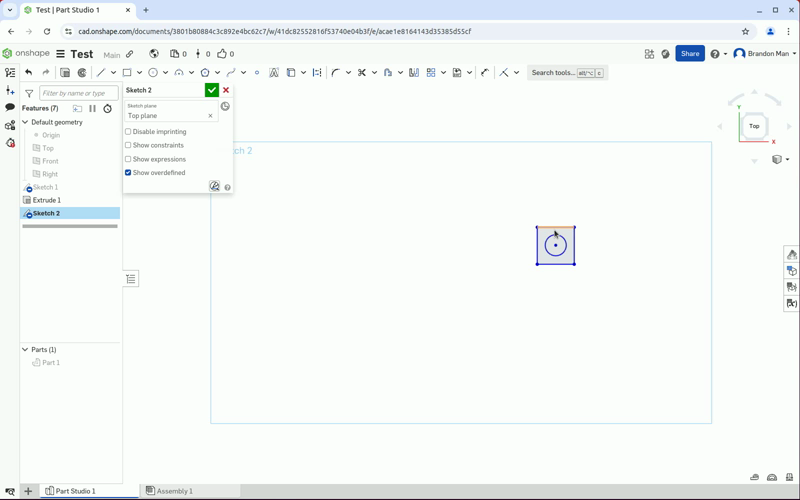
scroll(6)
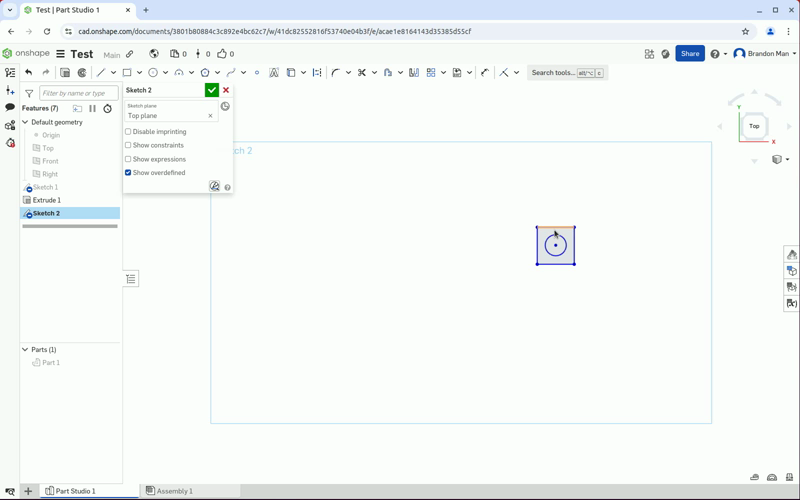
scroll(6)
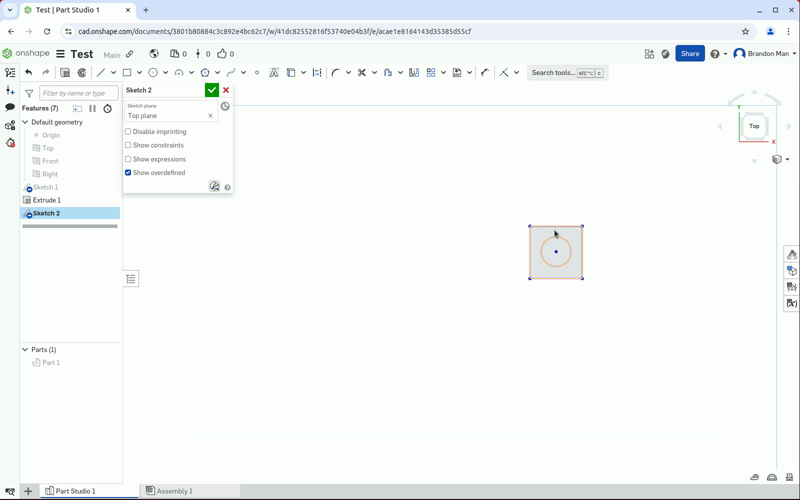
scroll(6)
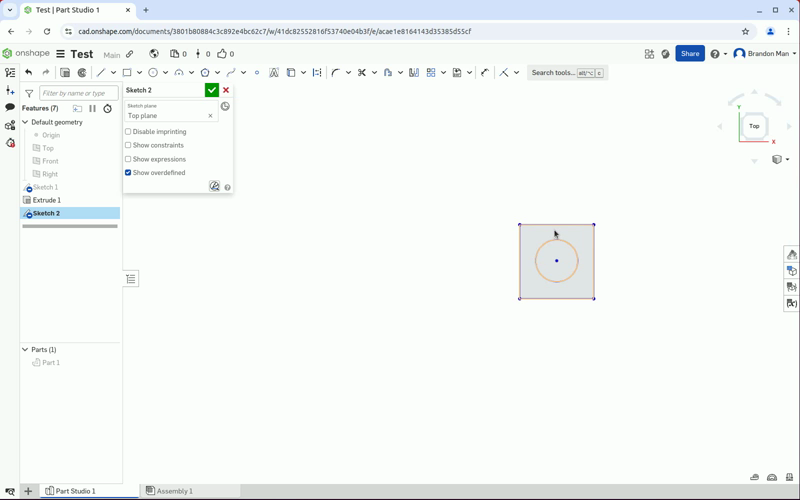
scroll(6)
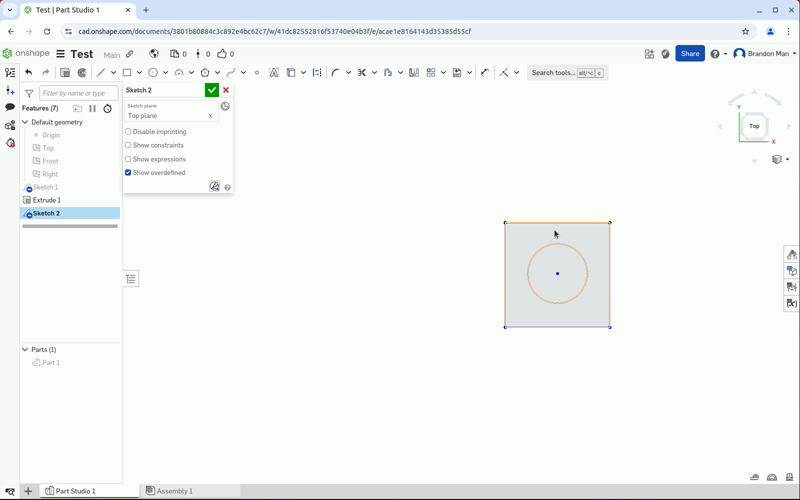
scroll(6)
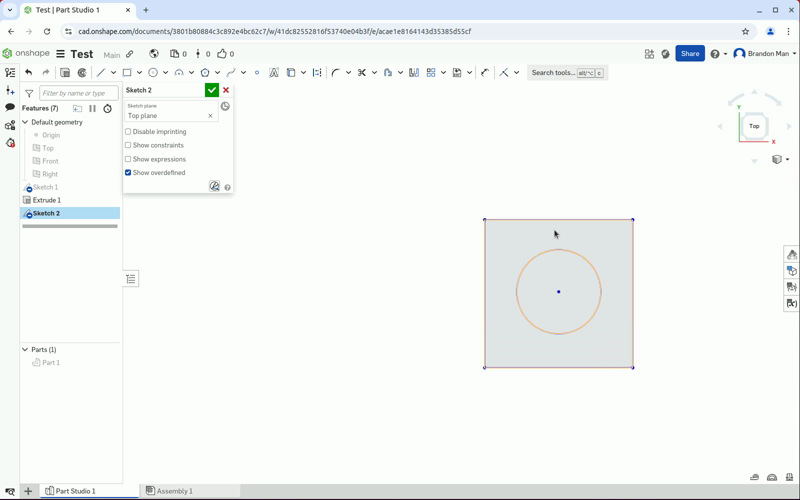
scroll(6)
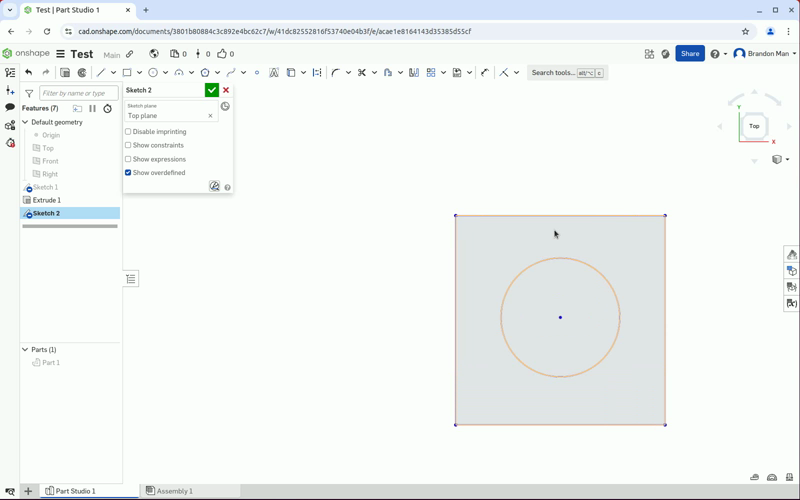
scroll(6)
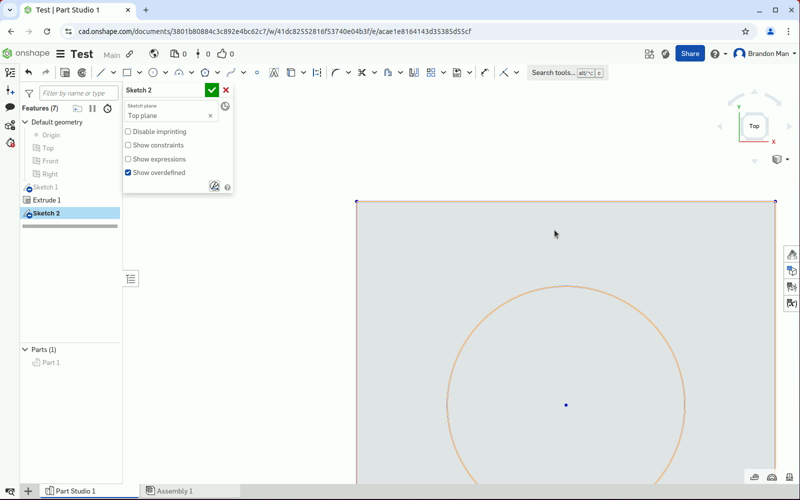
click(554, 229)
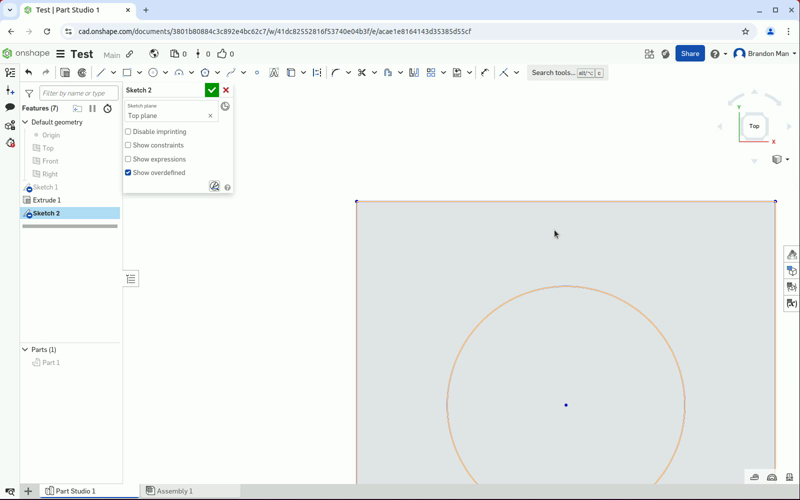
scroll(-6)
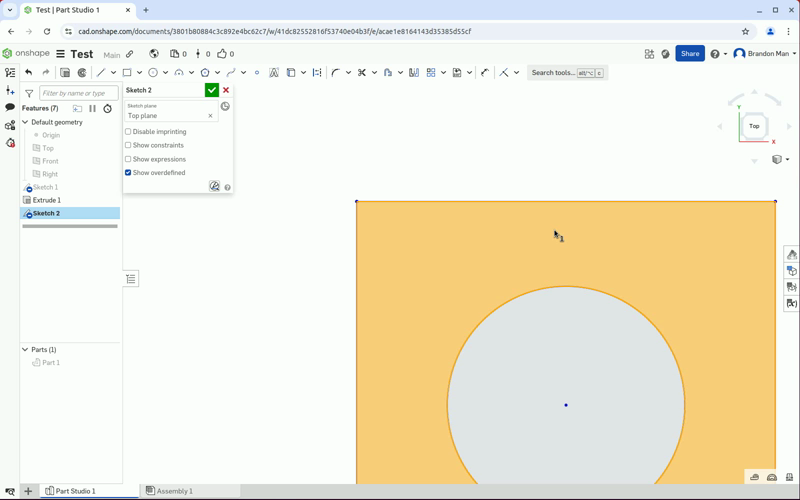
scroll(-6)
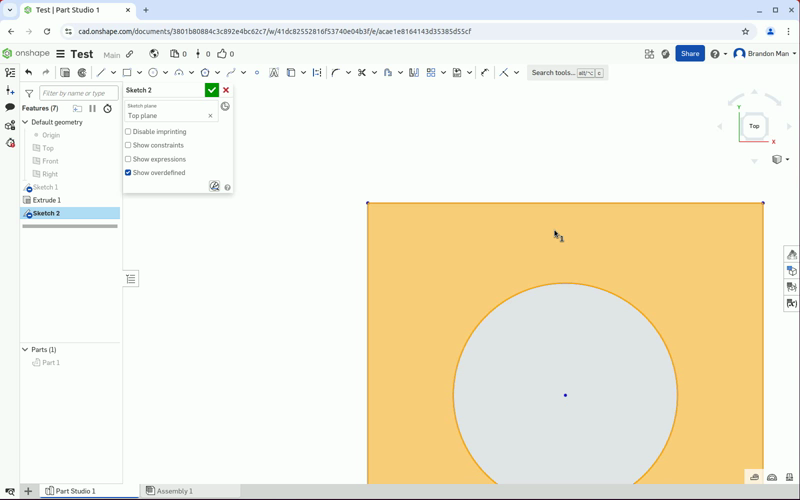
scroll(-6)
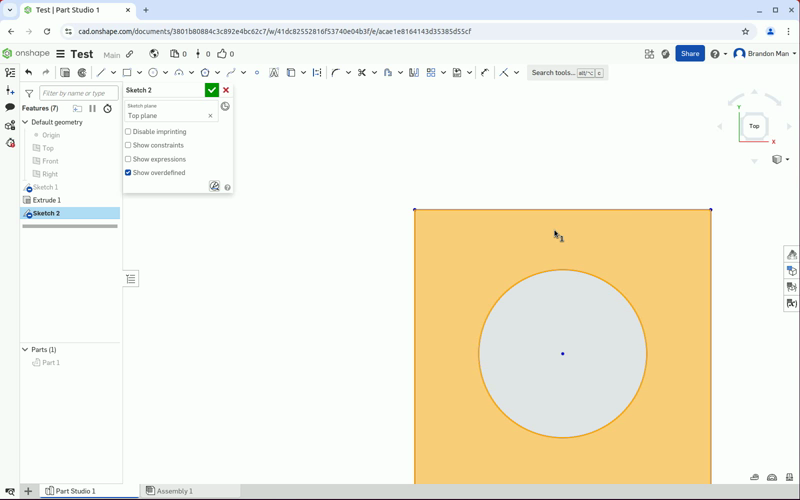
scroll(-6)
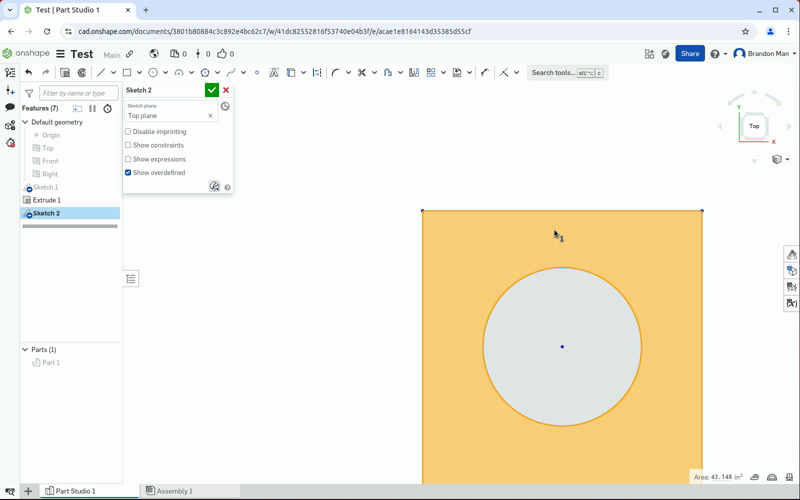
scroll(-6)
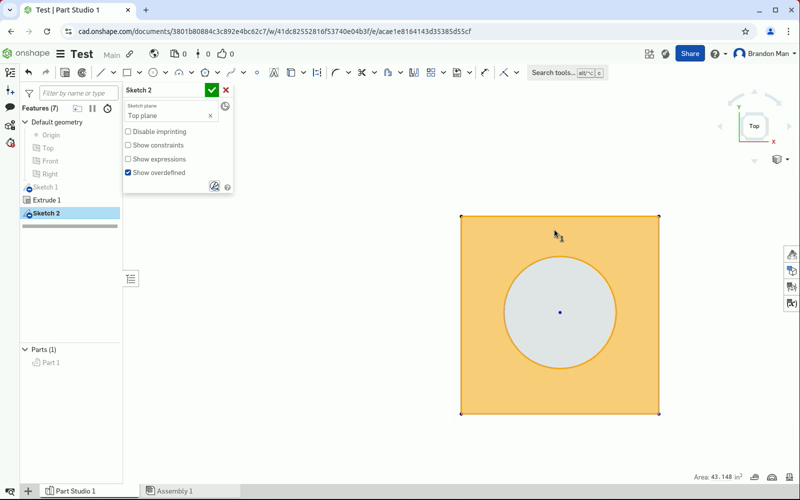
scroll(-6)
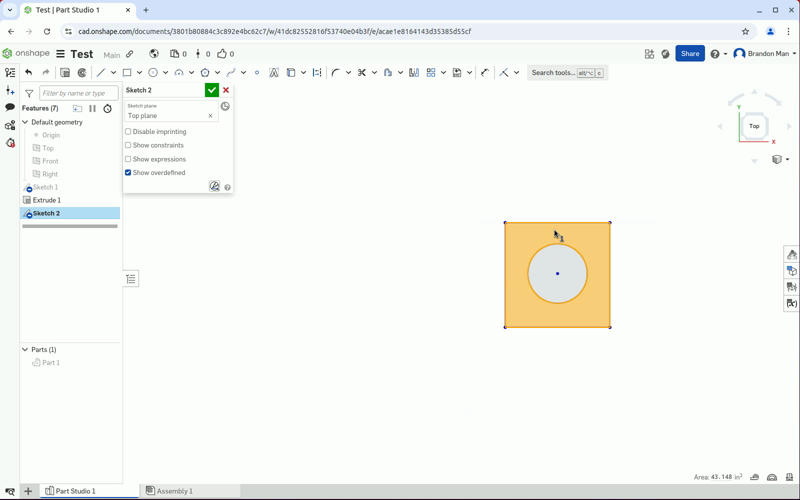
scroll(-6)
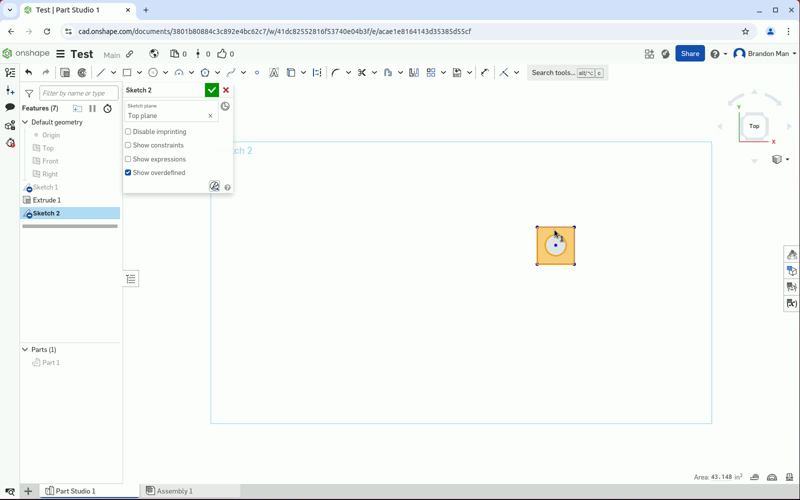
mouse_move(73, 352)
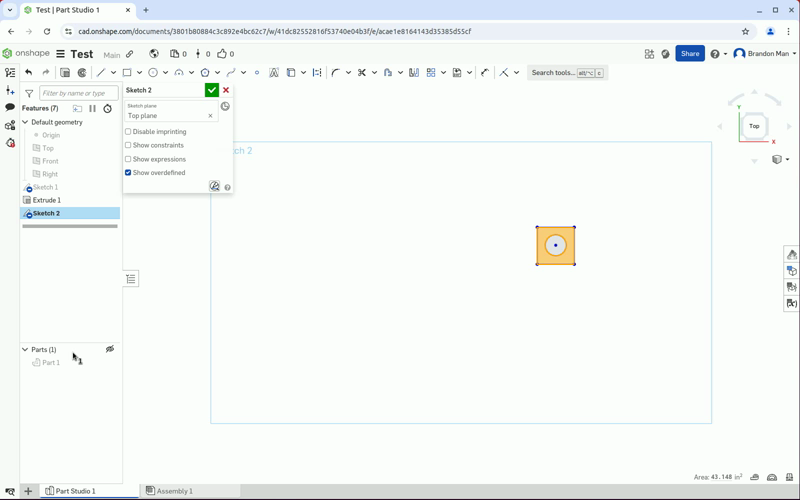
key(shift+y)
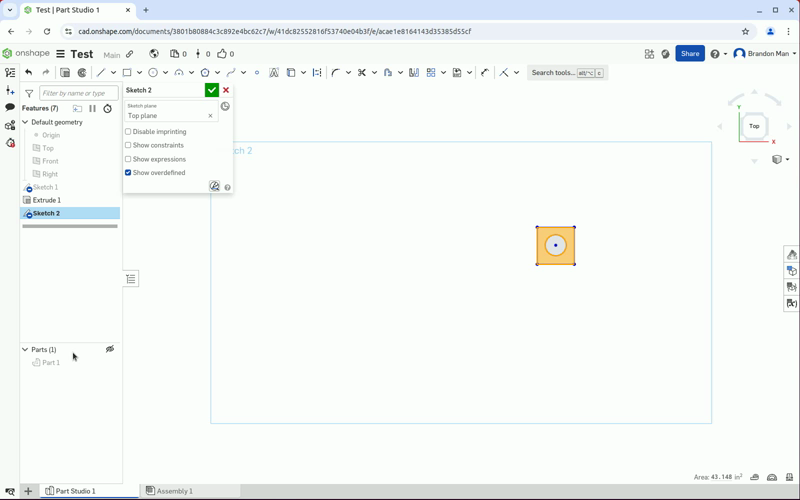
key(shift+e)
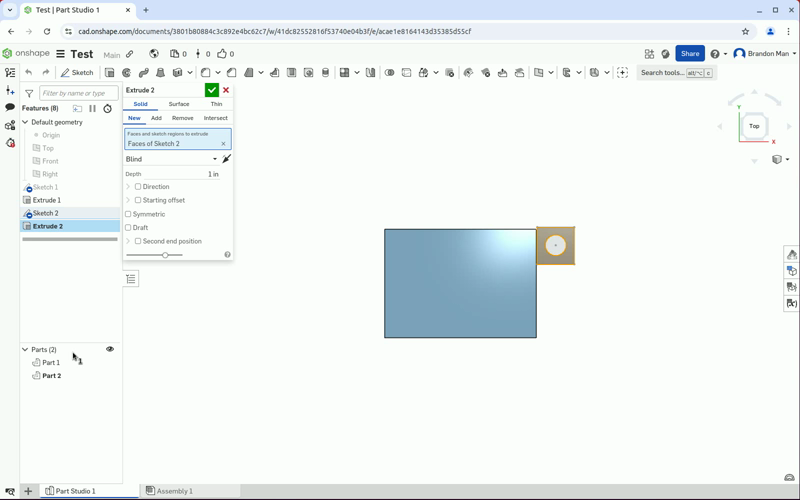
mouse_move(143, 106)
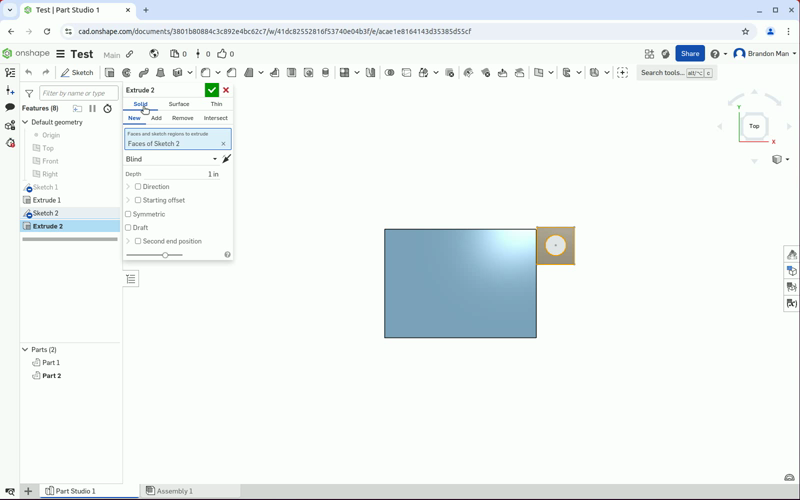
click(143, 106)
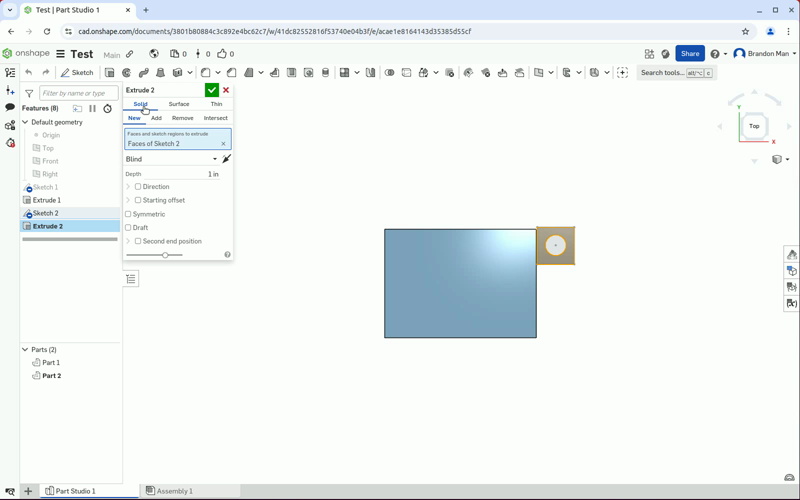
mouse_move(137, 120)
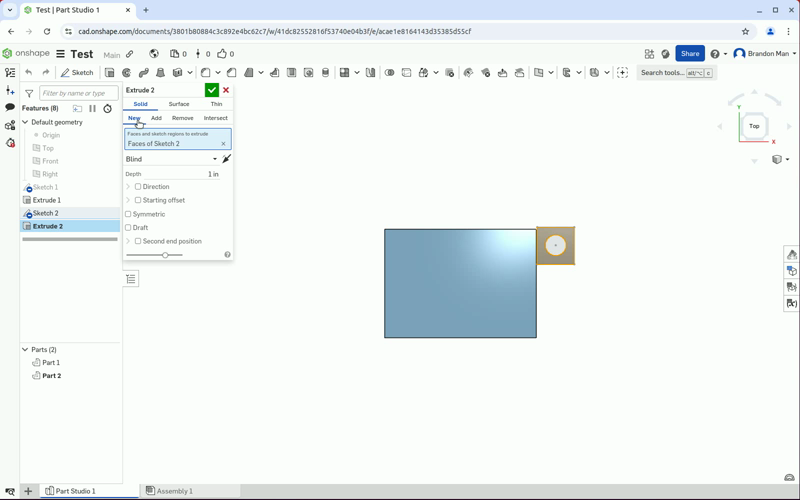
click(137, 120)
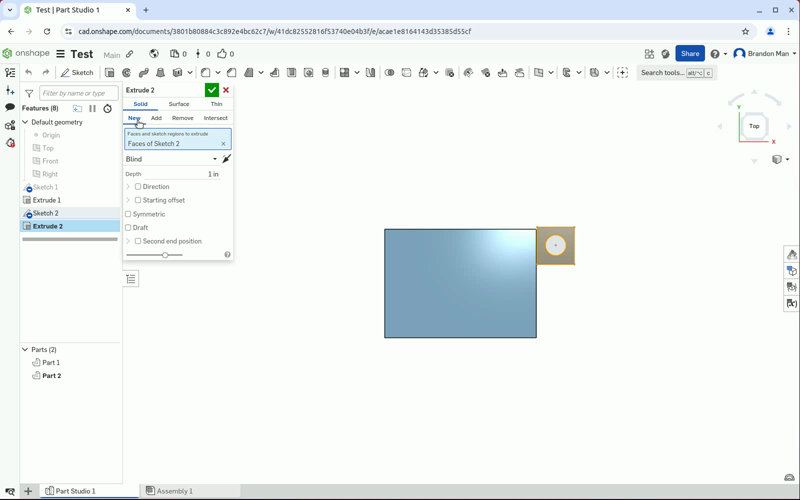
key(tab, 4)
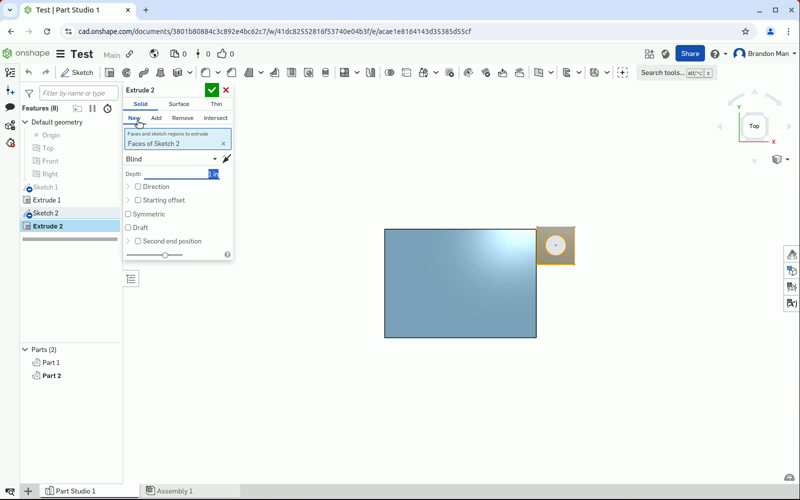
text(22.386)
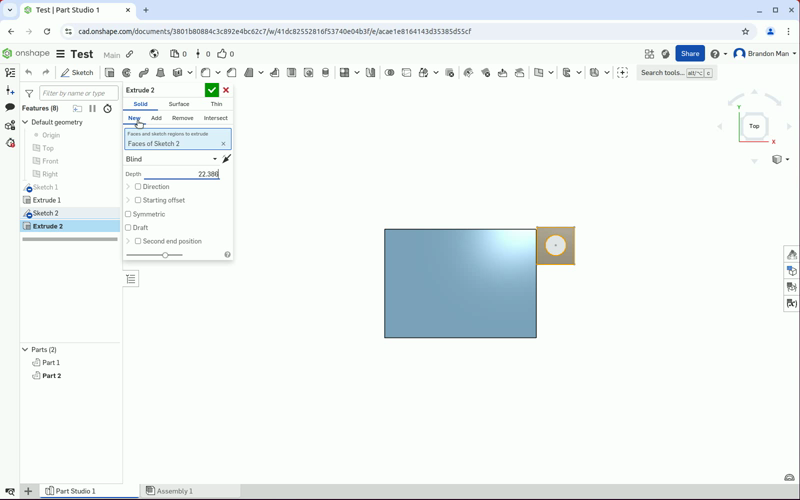
key(enter)
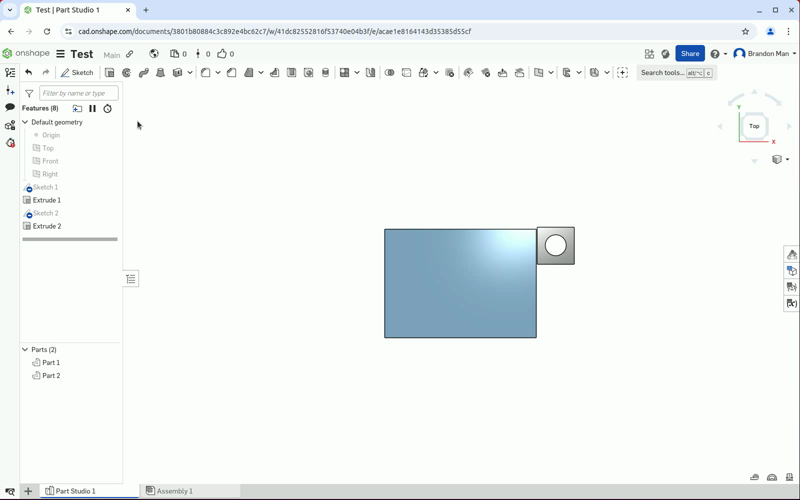
key(shift+h)
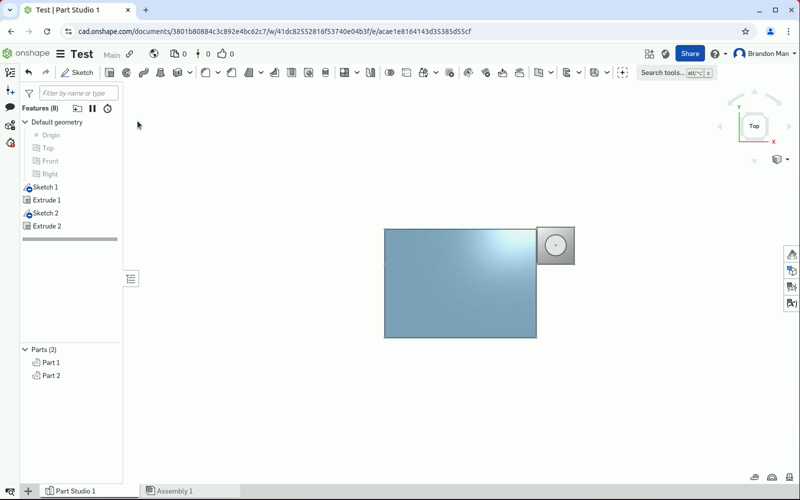
key(shift+h)
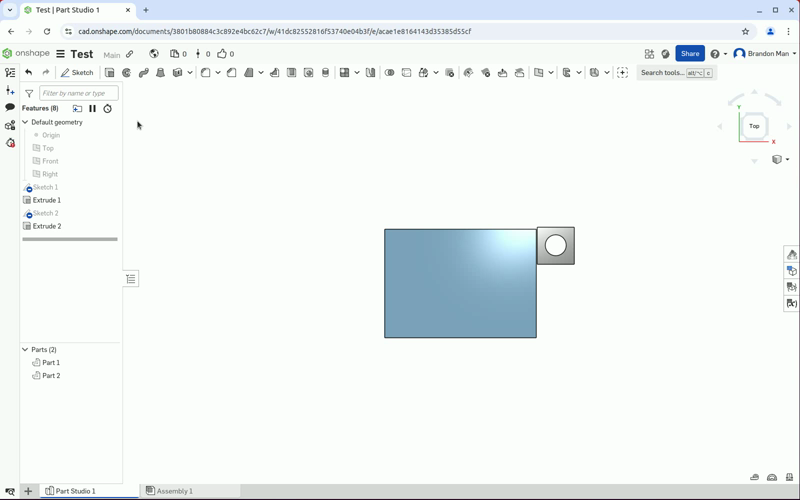
mouse_move(73, 189)
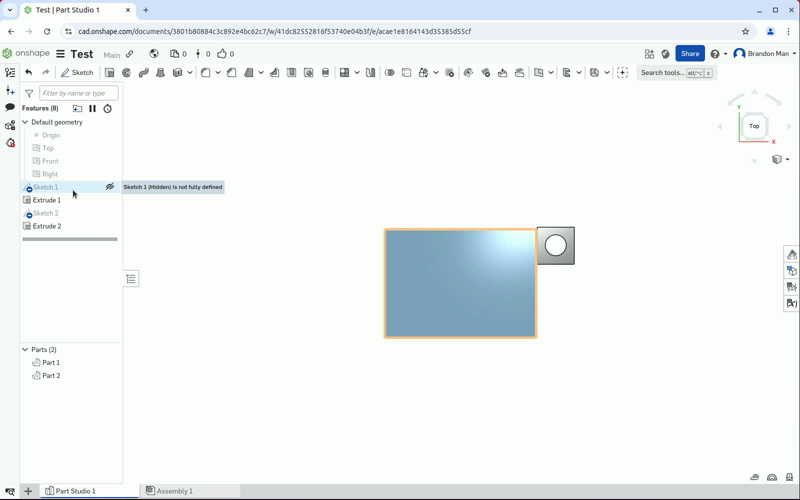
click(73, 189)
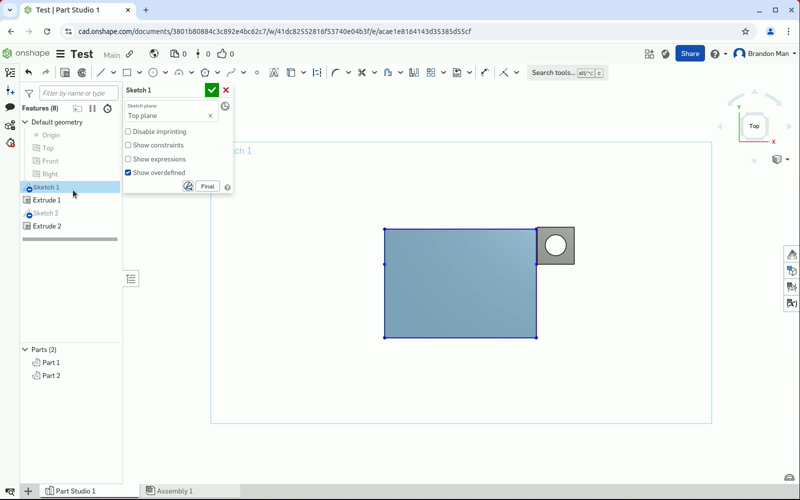
mouse_move(229, 92)
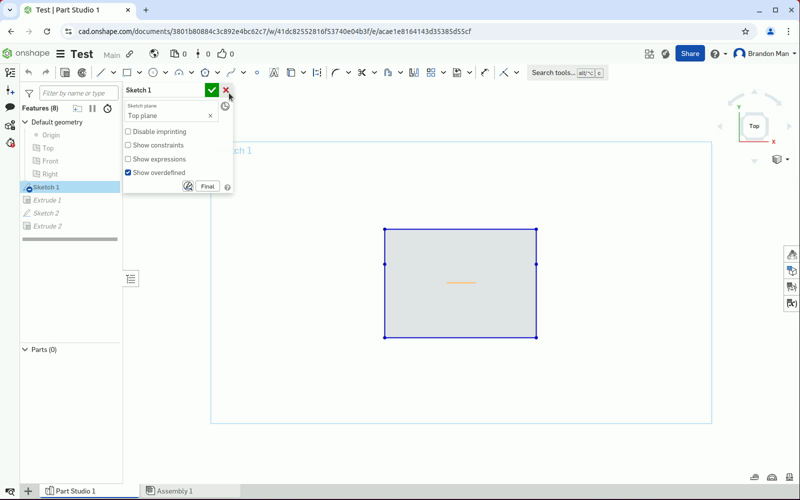
click(229, 92)
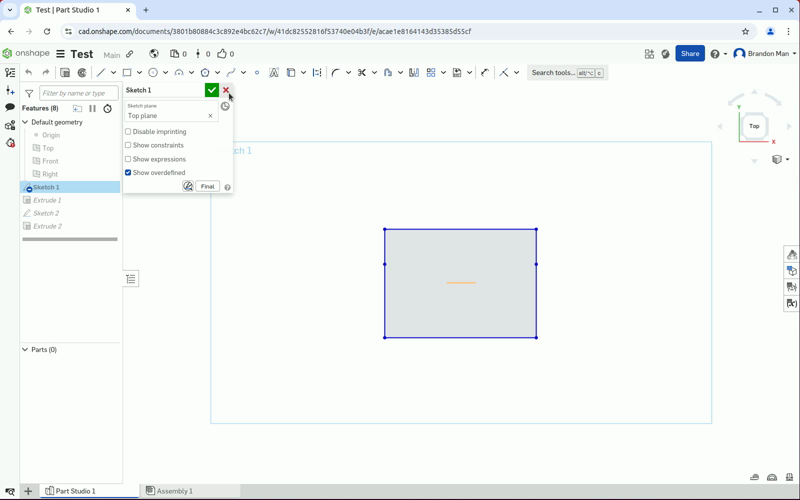
key(shift+s)
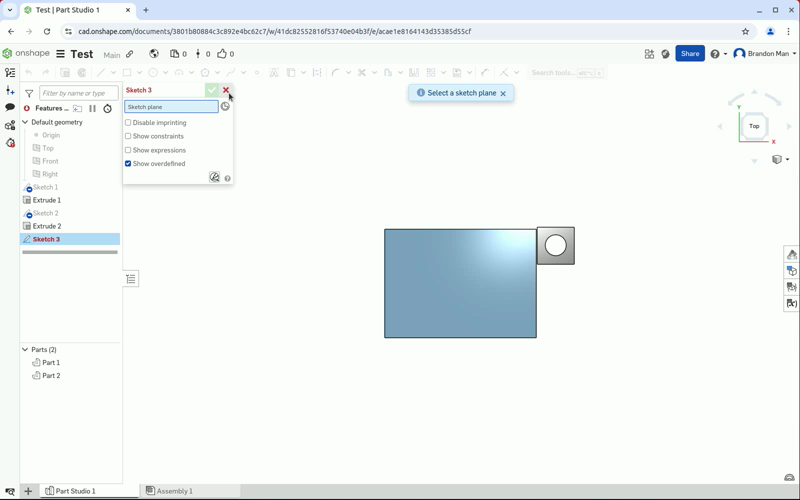
mouse_move(73, 150)
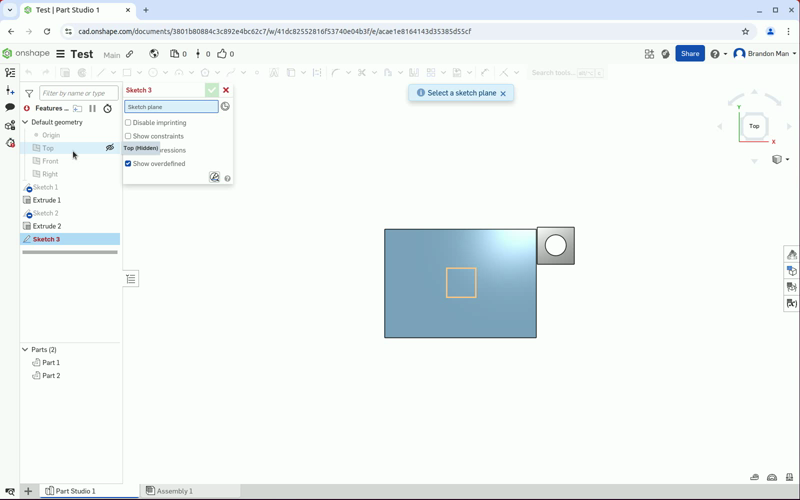
click(73, 150)
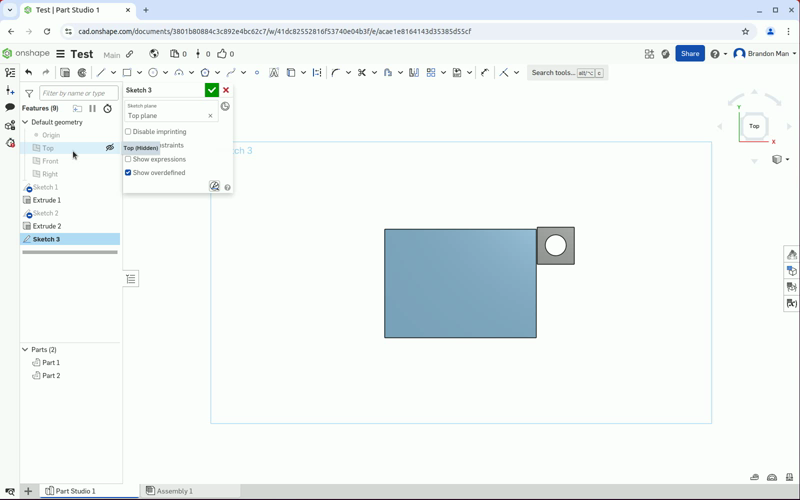
mouse_move(73, 352)
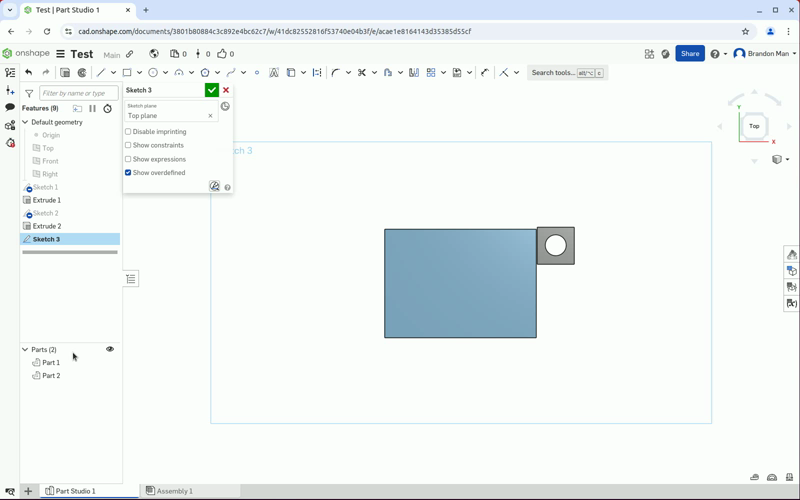
key(y)
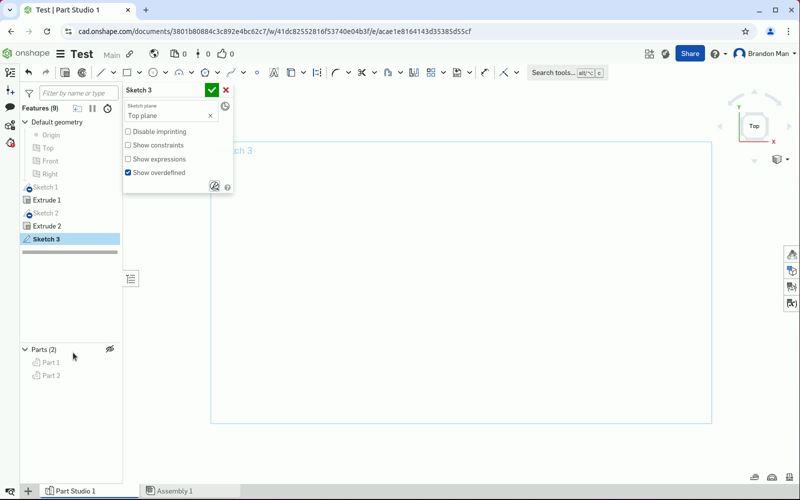
key(l)
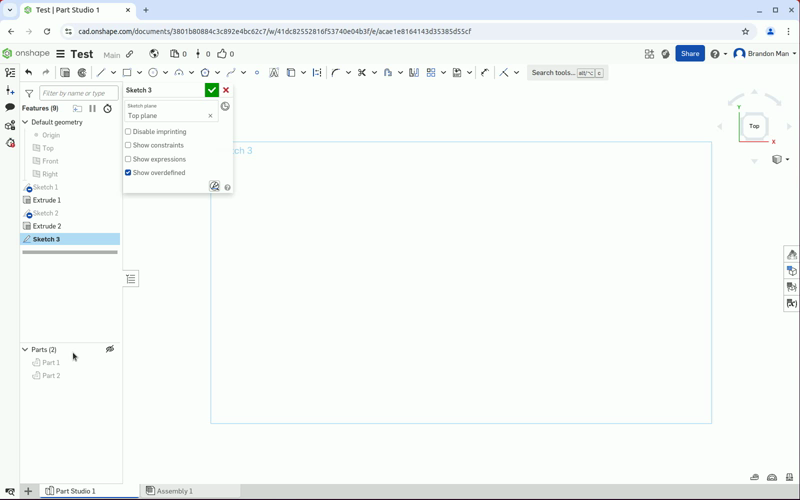
key_down(shift)
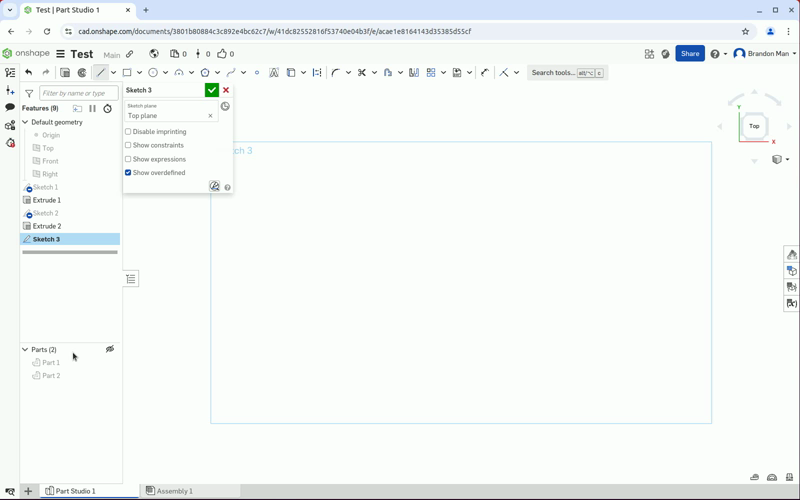
mouse_move(348, 264)
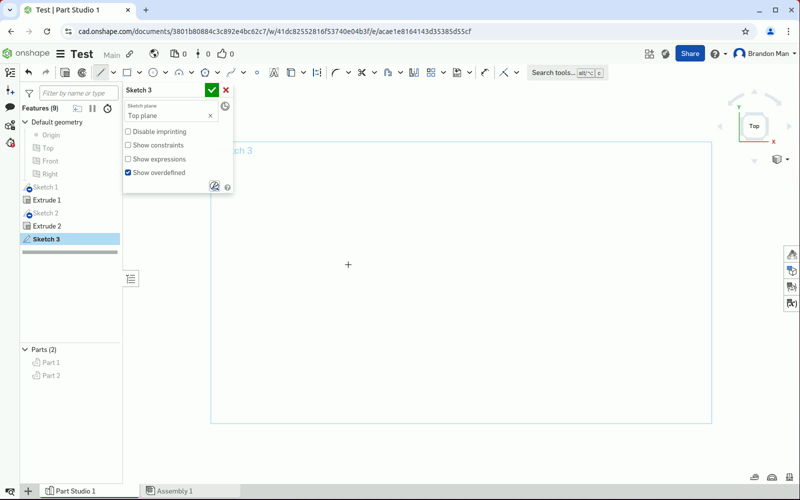
click(348, 264)
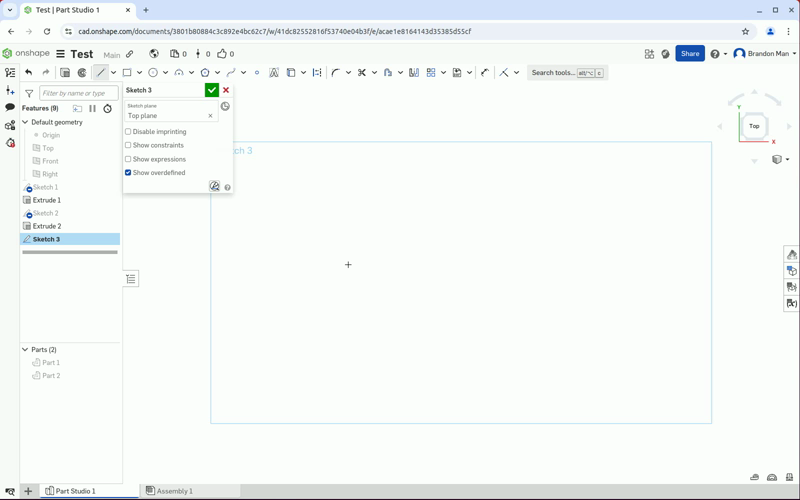
key_up(shift)
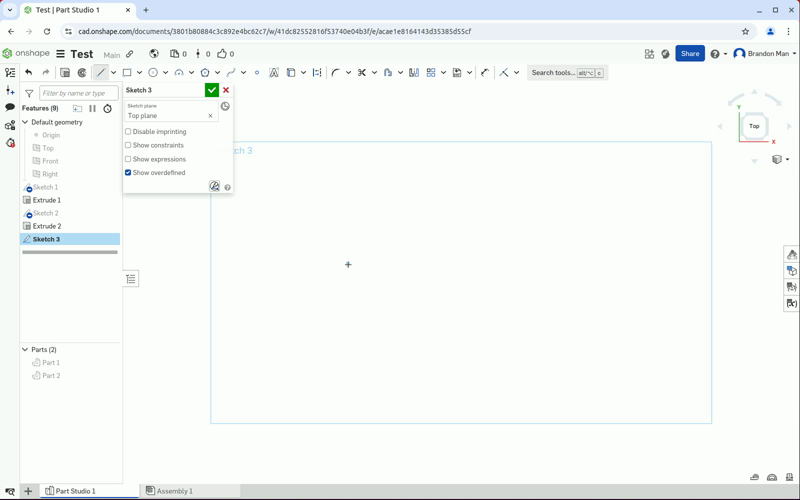
key_down(shift)
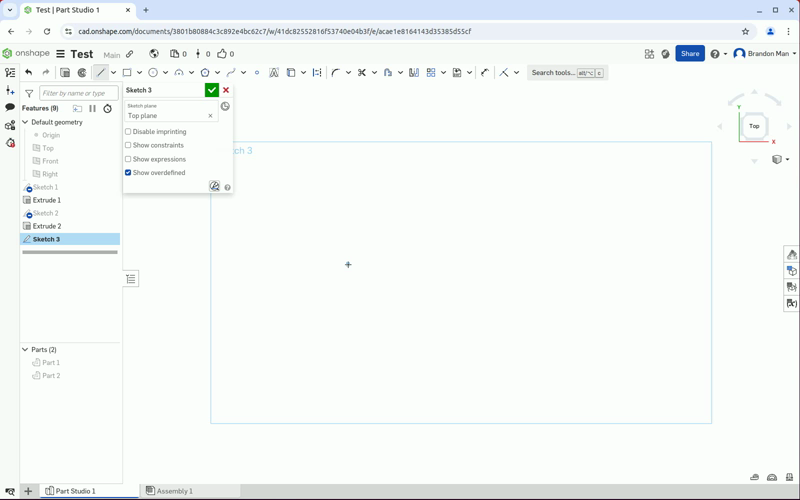
mouse_move(378, 264)
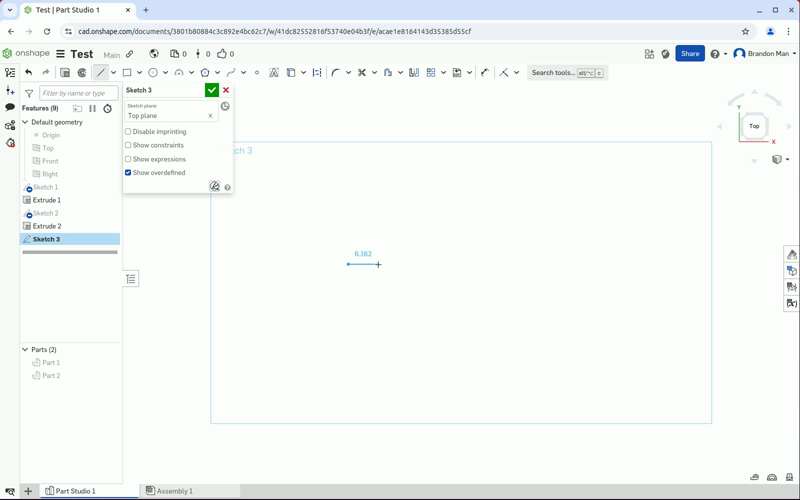
mouse_move(366, 264)
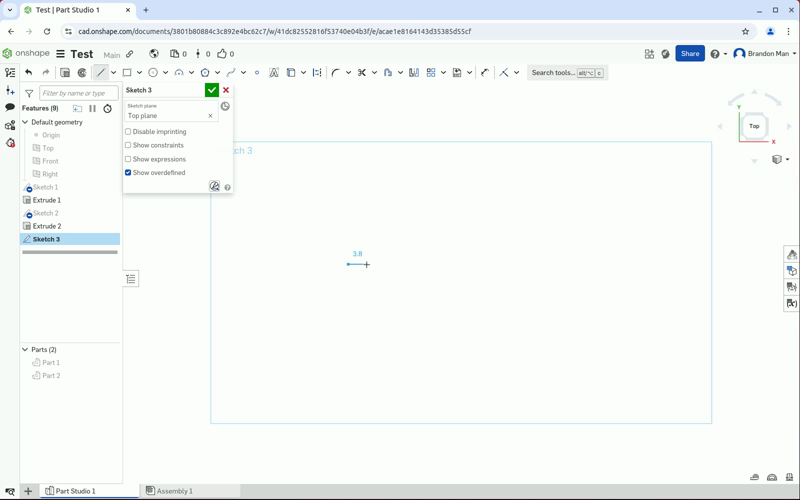
click(366, 264)
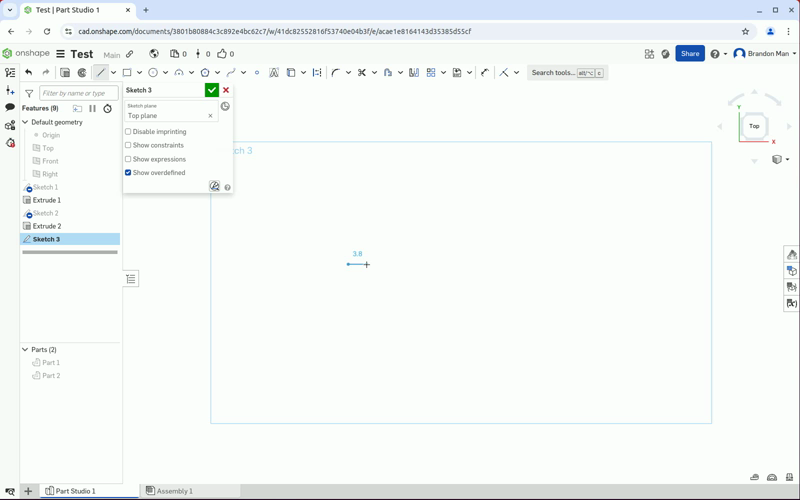
key_up(shift)
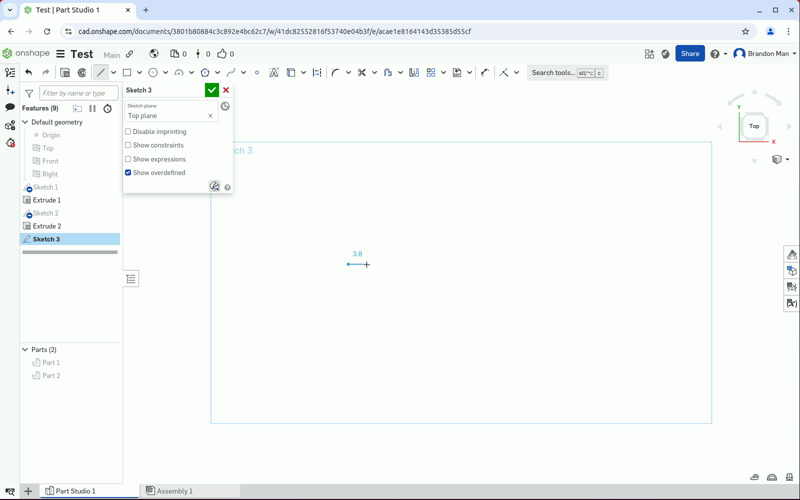
key_down(shift)
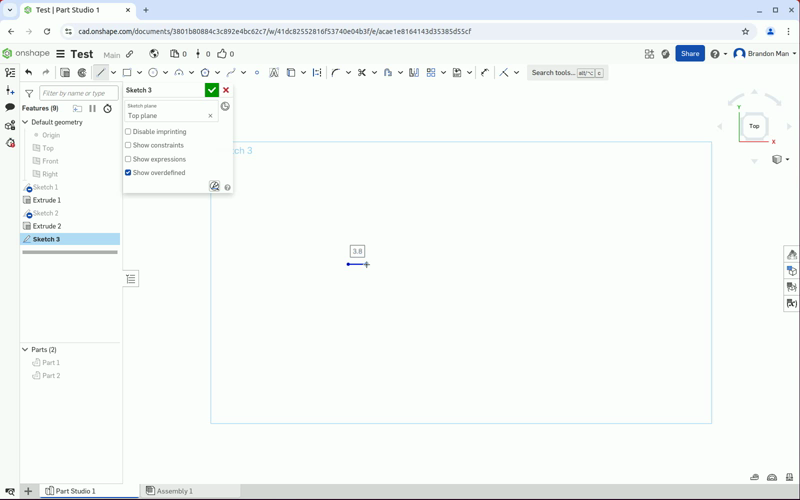
mouse_move(396, 264)
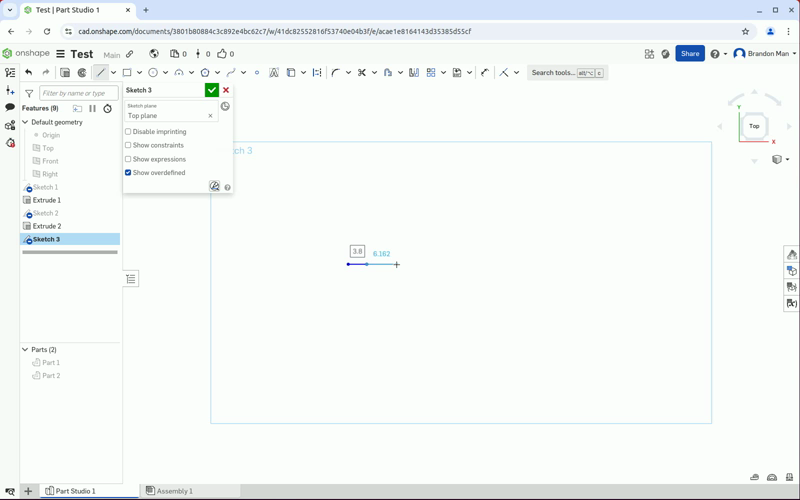
mouse_move(385, 264)
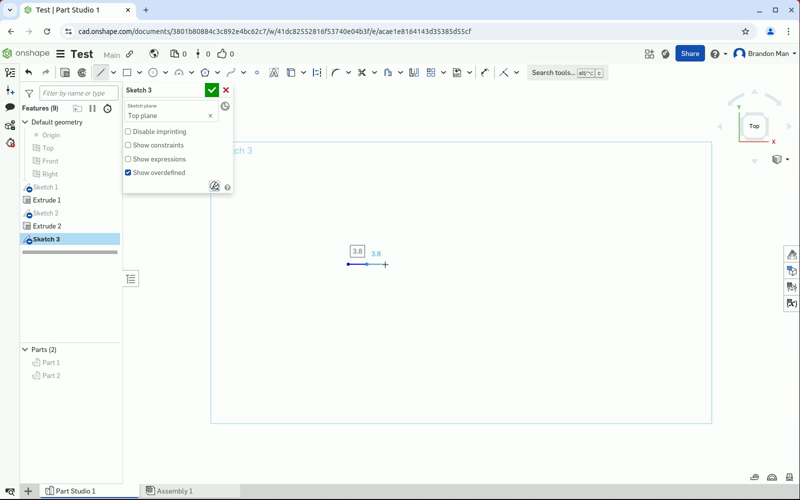
click(385, 264)
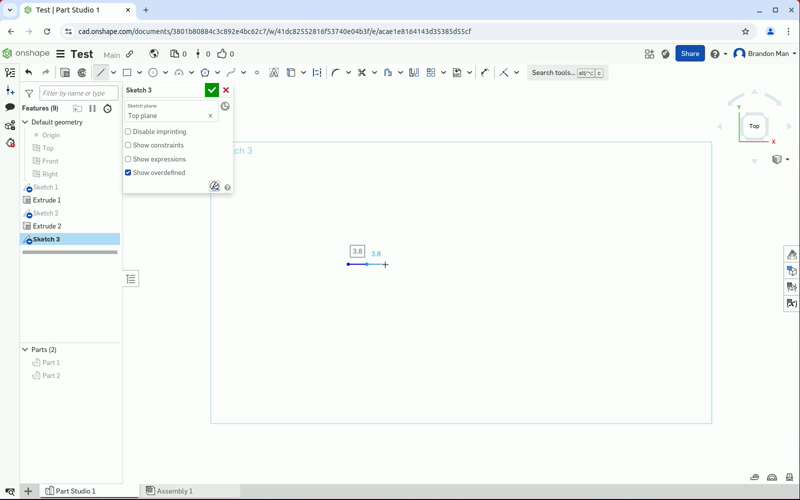
key_up(shift)
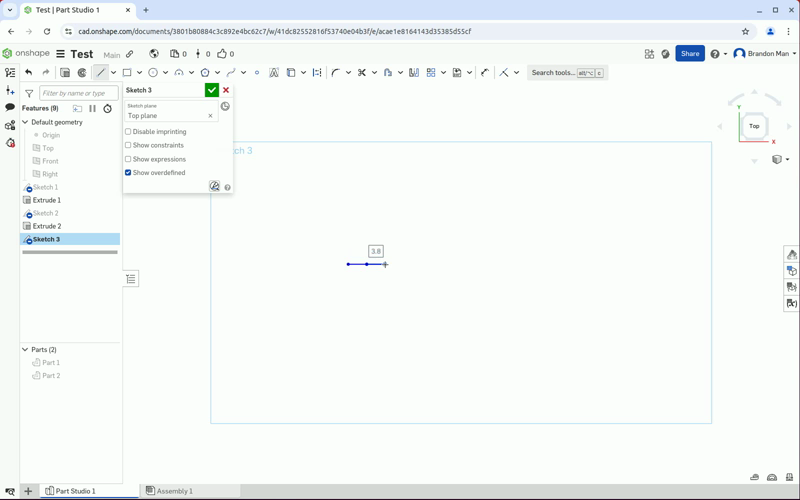
key_down(shift)
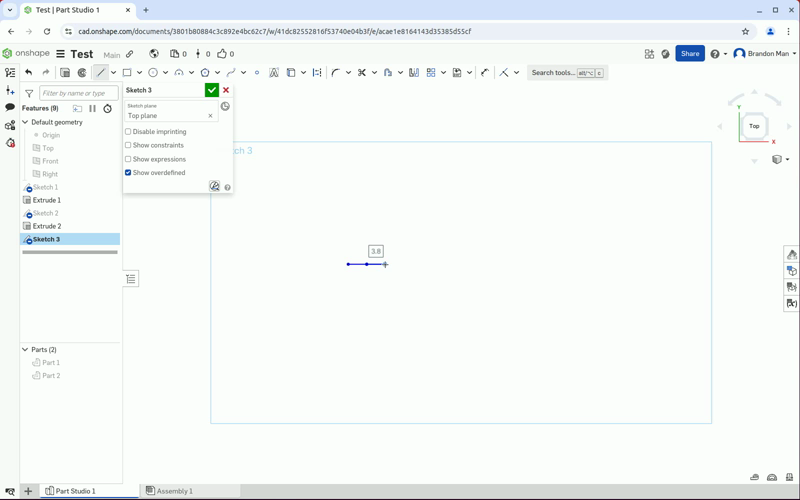
mouse_move(415, 264)
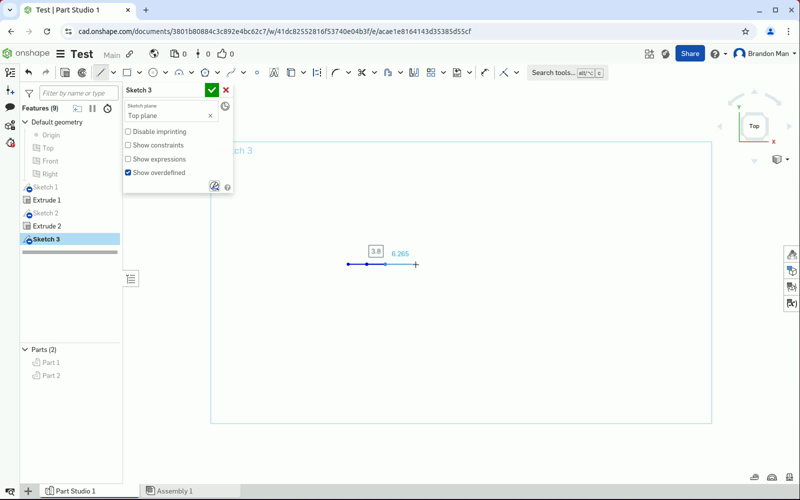
mouse_move(385, 227)
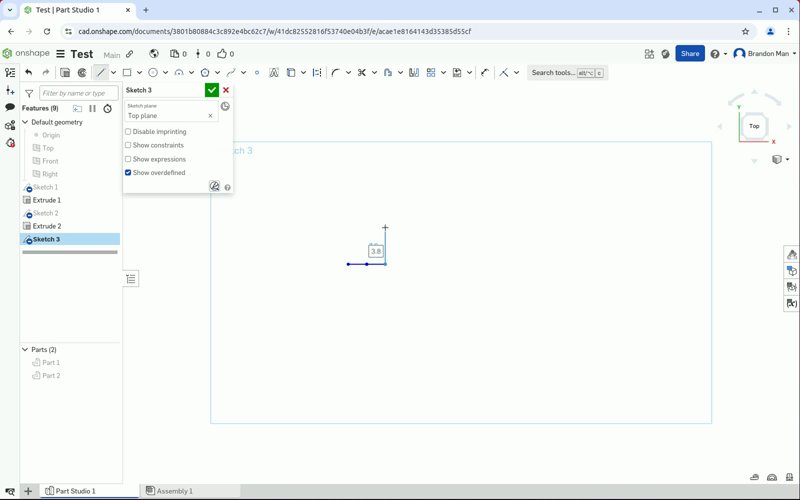
click(385, 227)
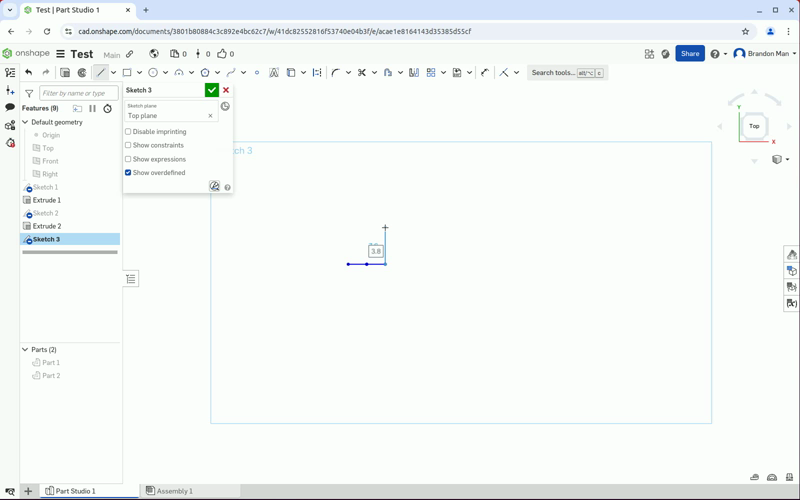
key_up(shift)
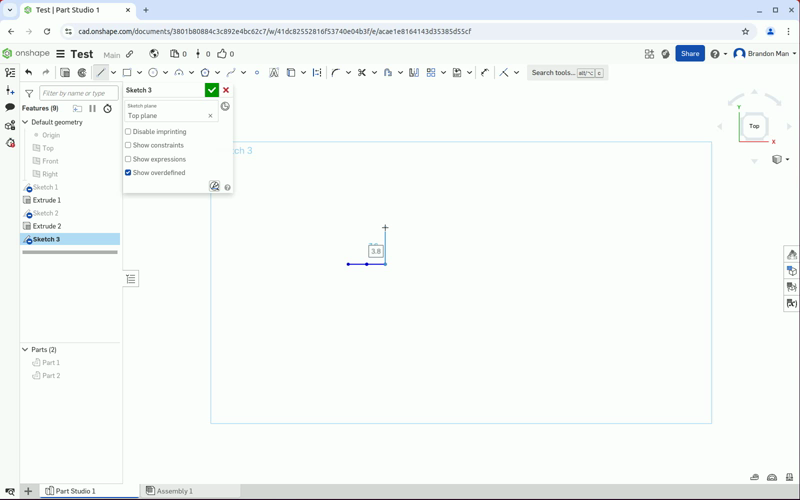
key_down(shift)
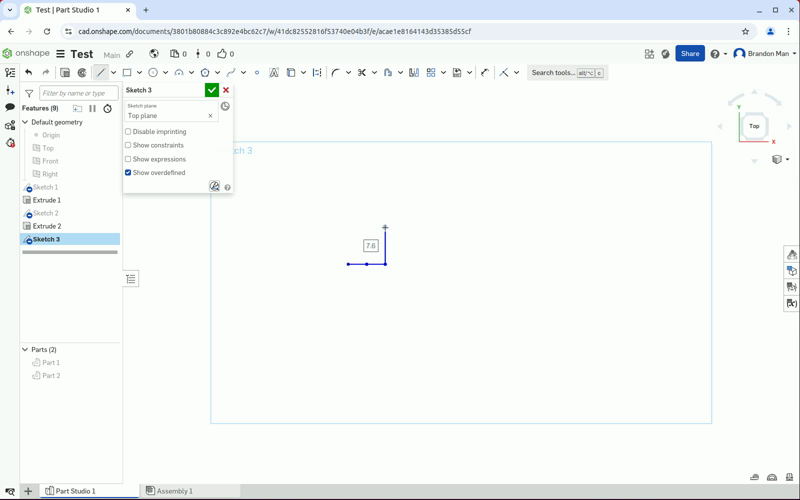
mouse_move(415, 227)
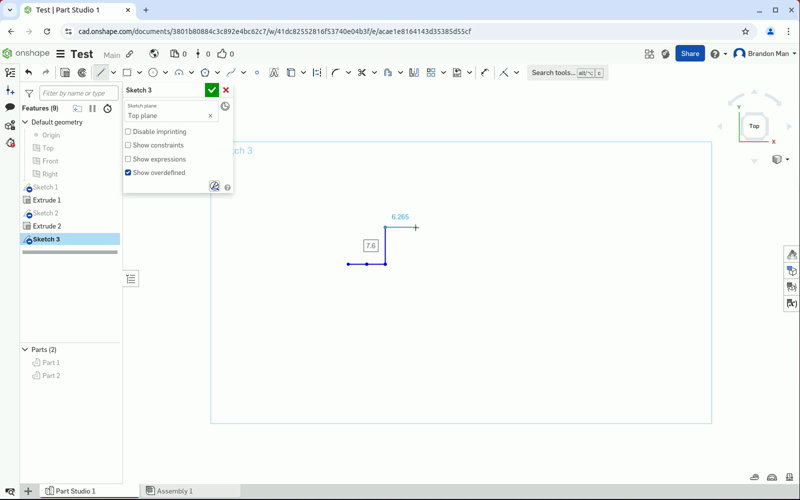
mouse_move(348, 227)
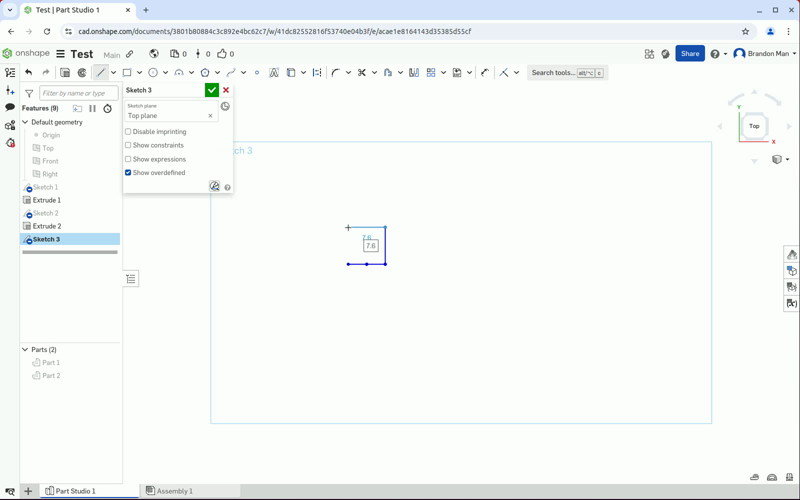
click(348, 227)
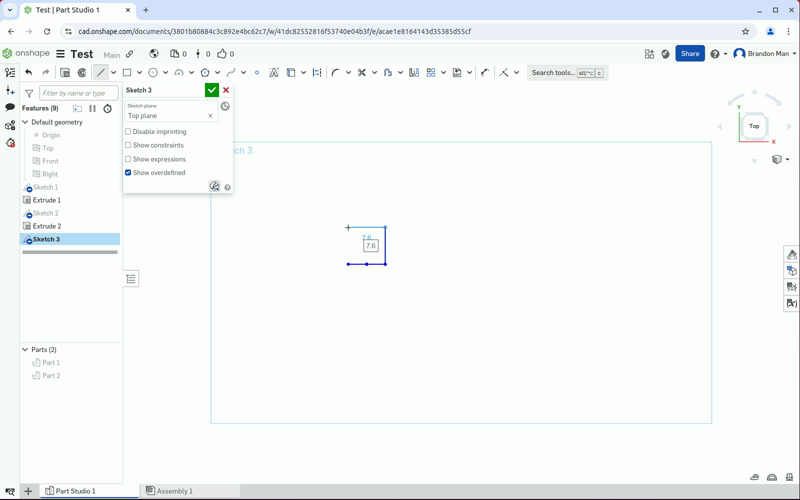
key_up(shift)
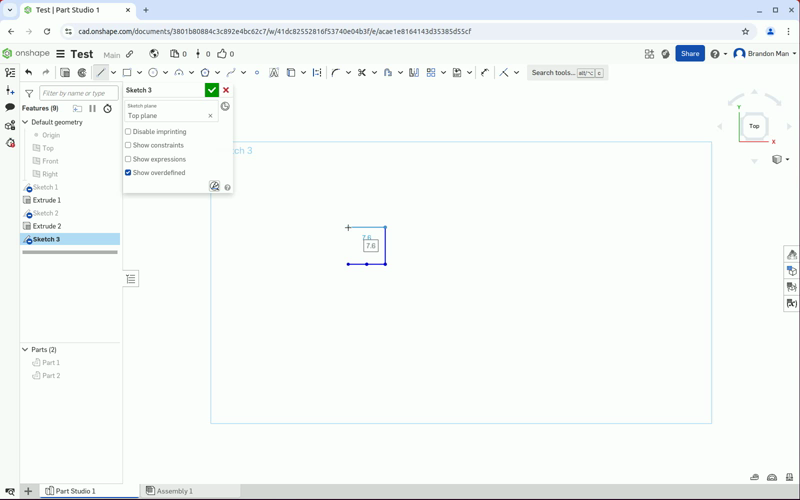
mouse_move(378, 227)
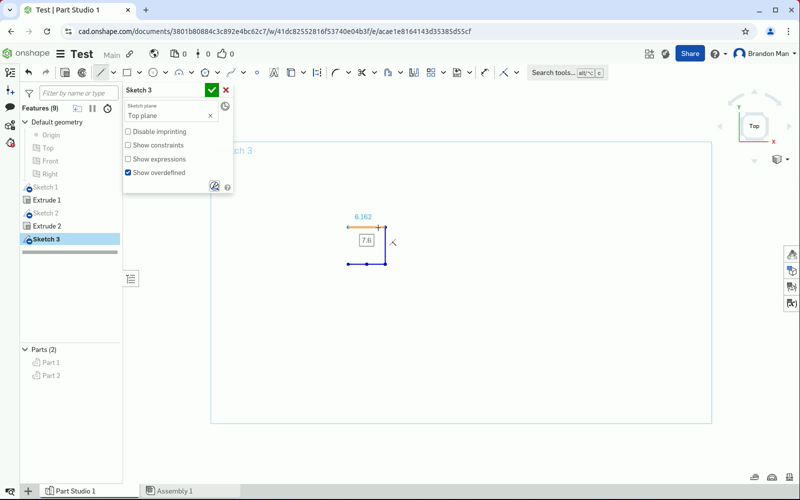
key_down(shift)
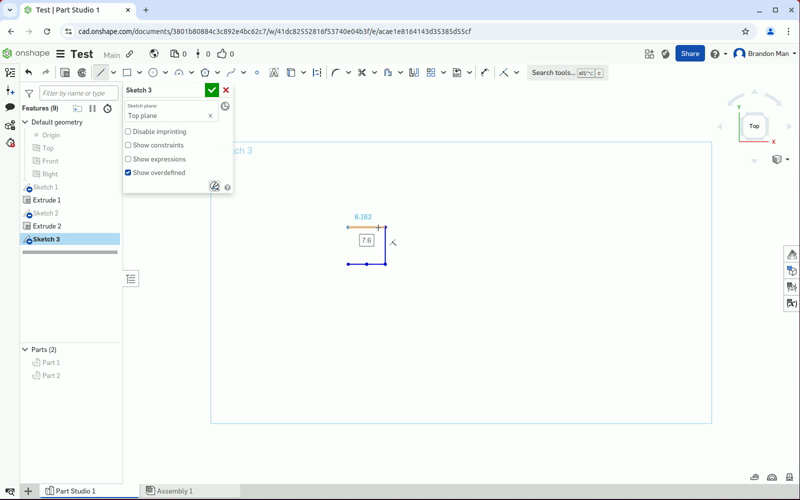
mouse_move(348, 264)
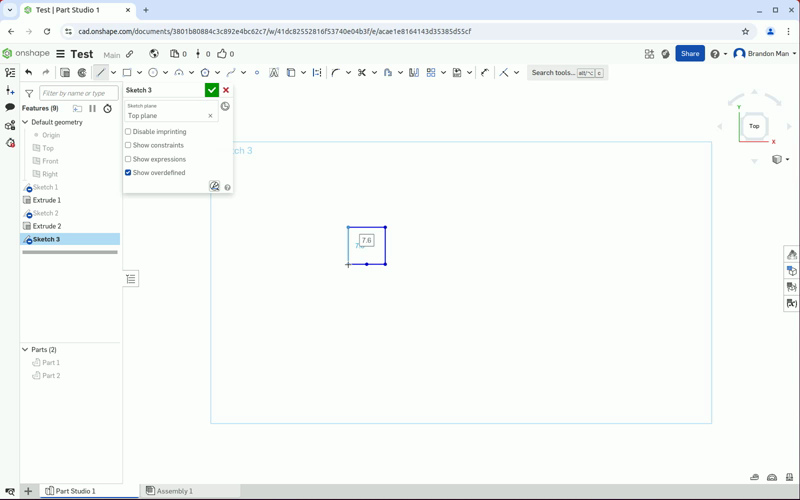
key_up(shift)
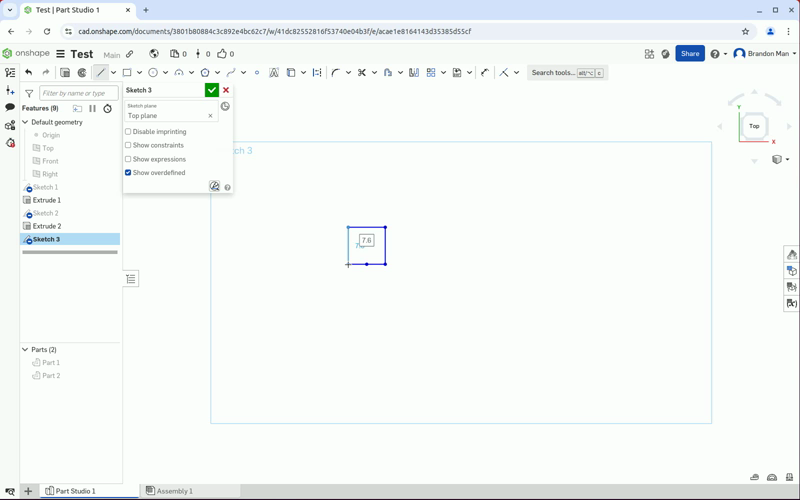
click(348, 264)
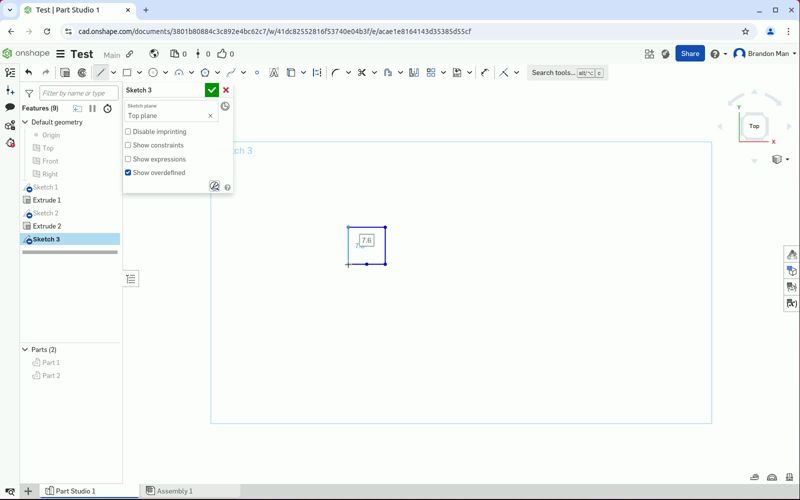
key(esc)
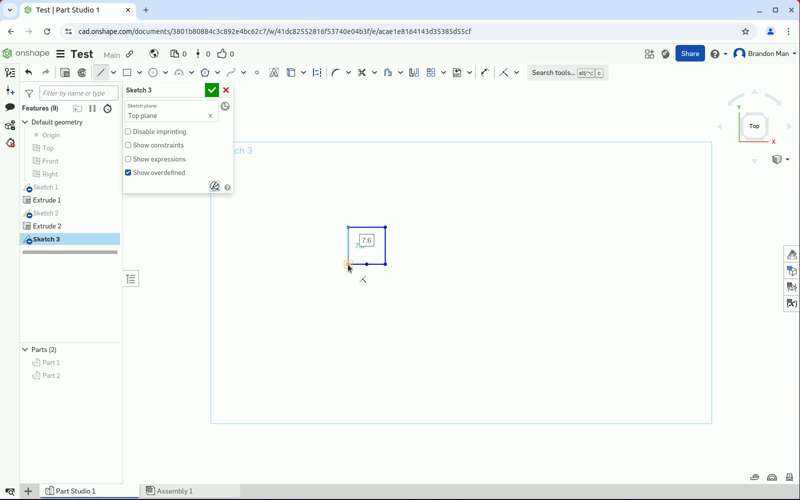
key(c)
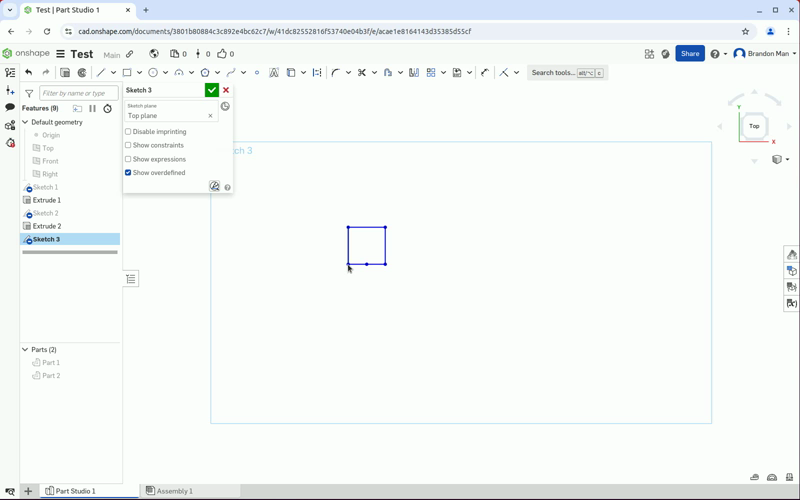
key_down(shift)
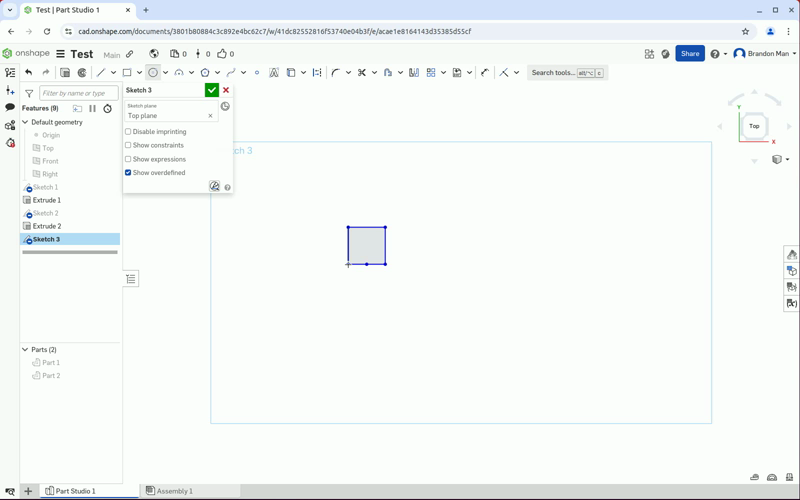
mouse_move(366, 245)
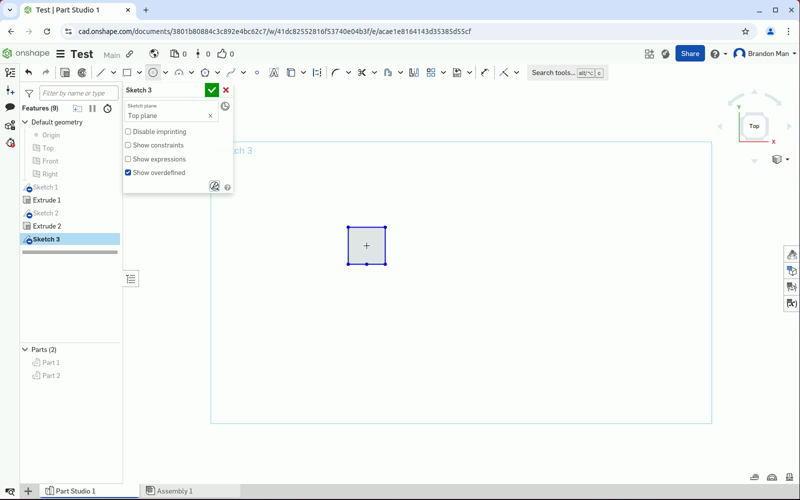
click(366, 245)
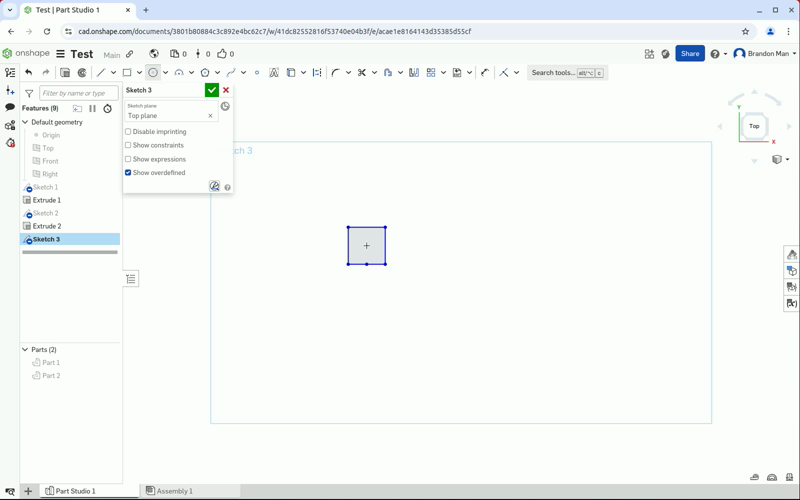
key_up(shift)
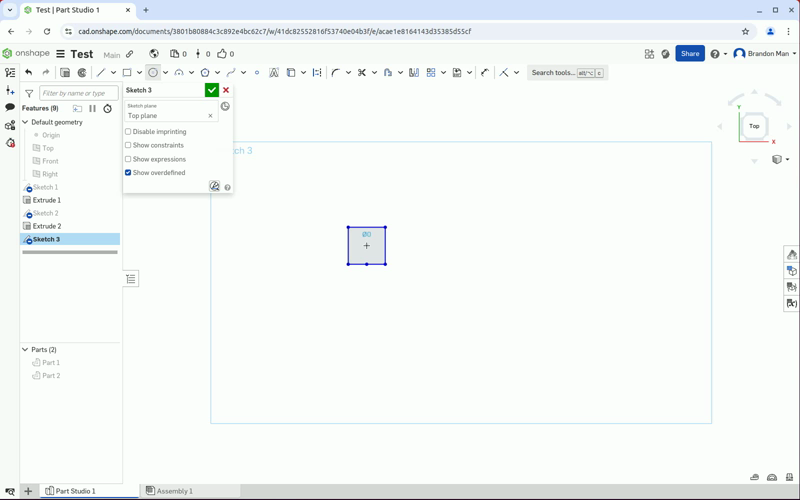
mouse_move(377, 245)
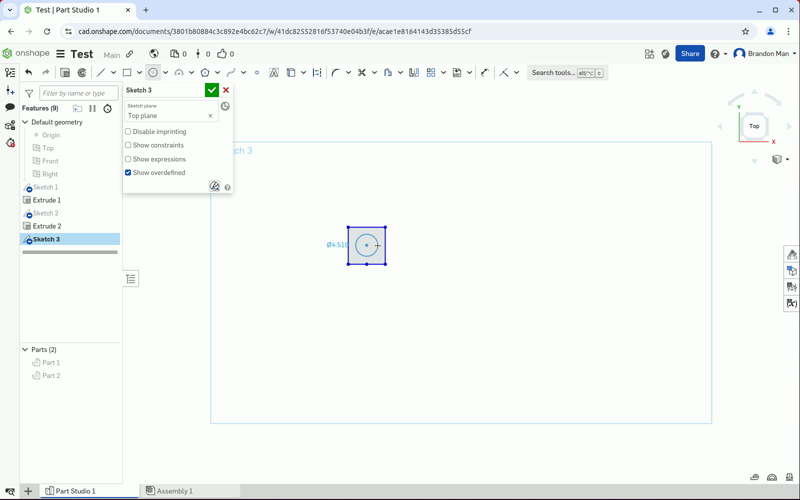
click(377, 245)
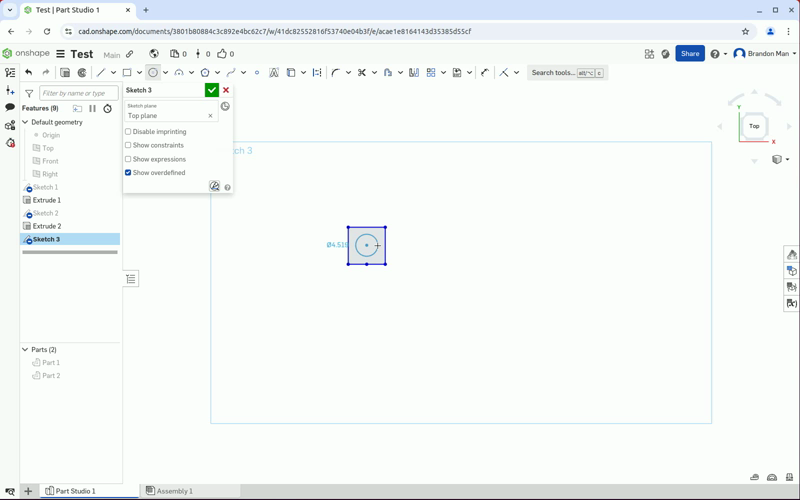
key(esc)
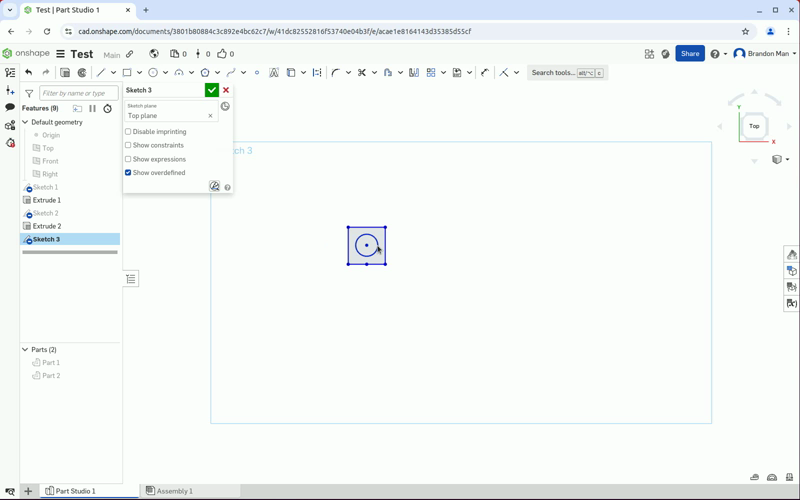
mouse_move(354, 241)
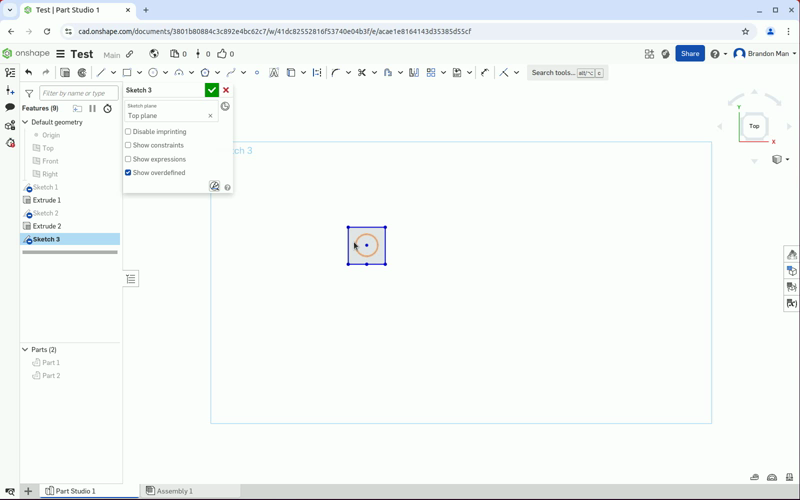
scroll(6)
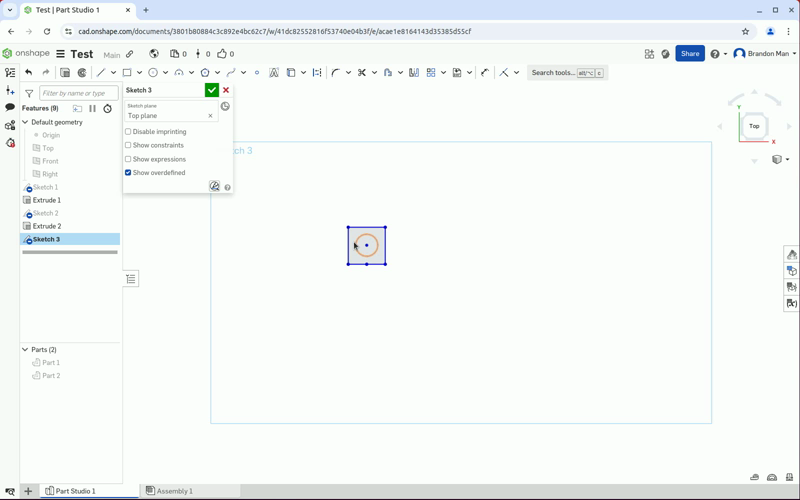
scroll(6)
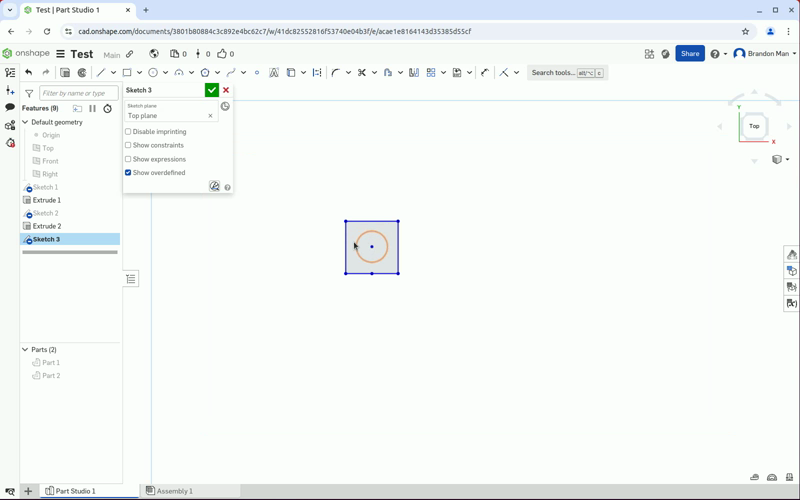
scroll(6)
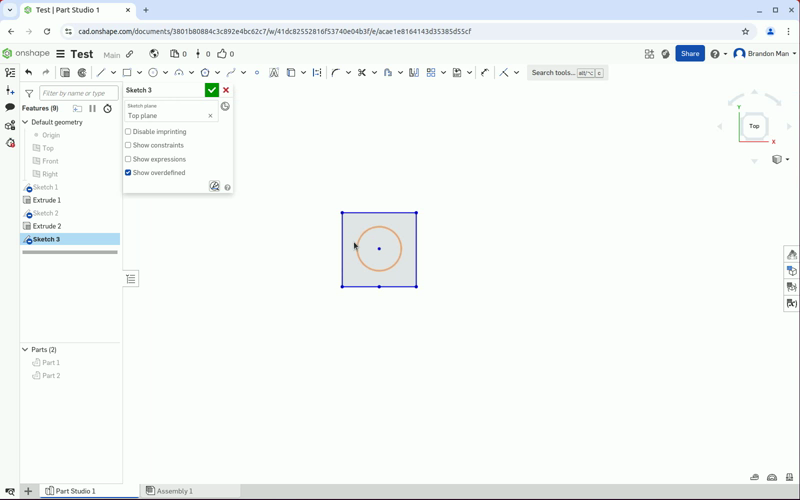
scroll(6)
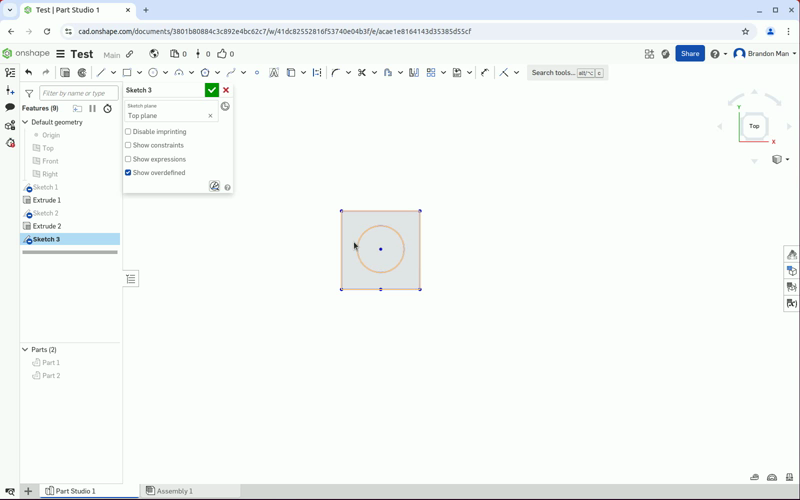
scroll(6)
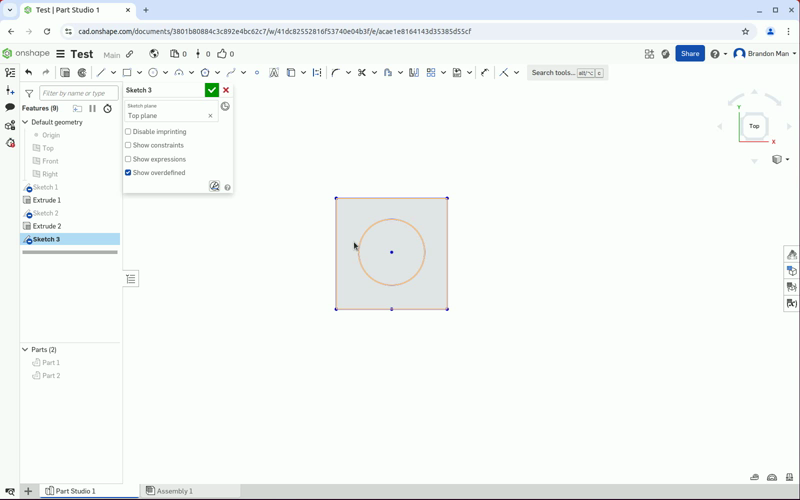
scroll(6)
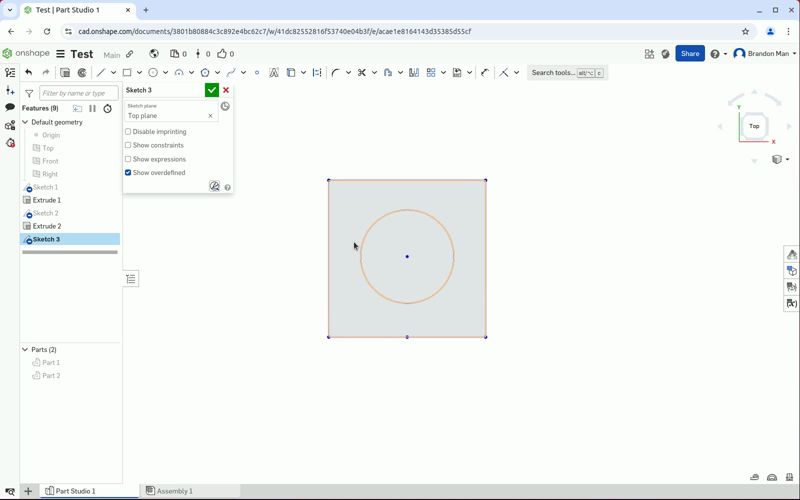
scroll(6)
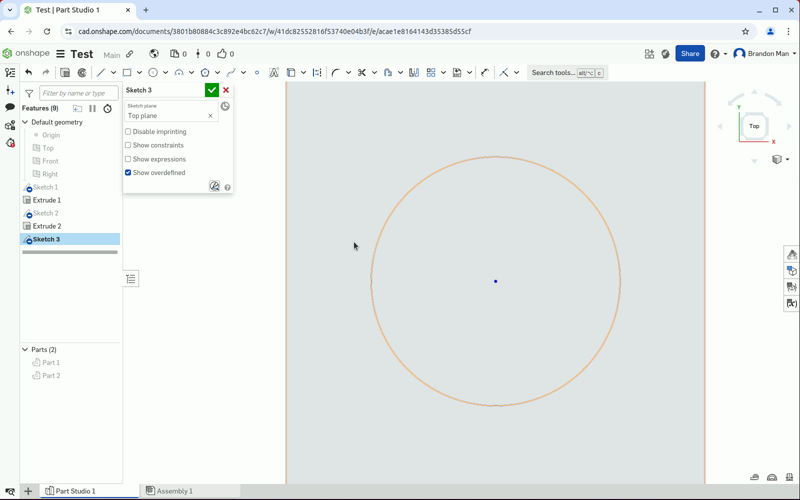
click(354, 241)
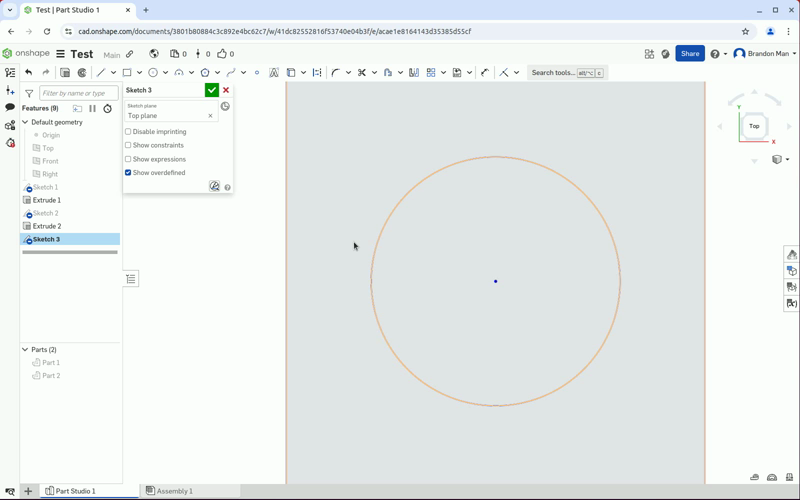
scroll(-6)
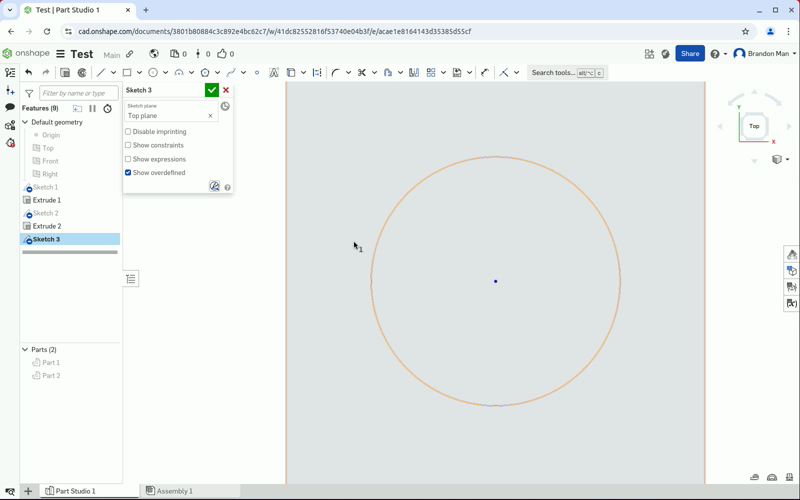
scroll(-6)
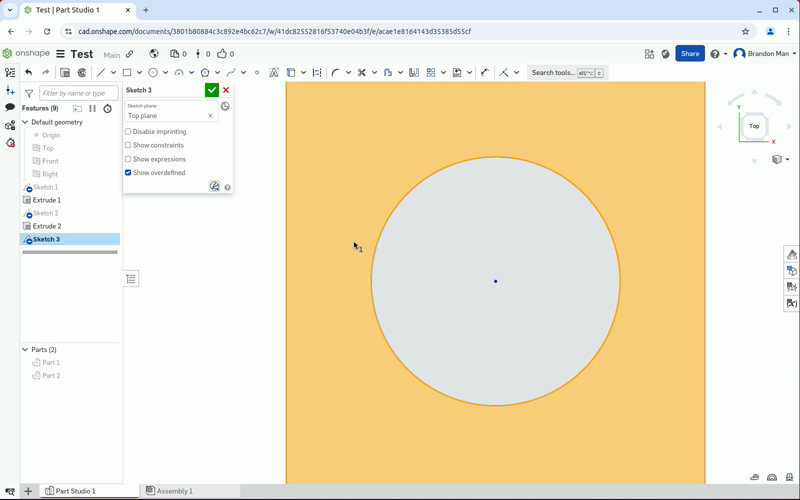
scroll(-6)
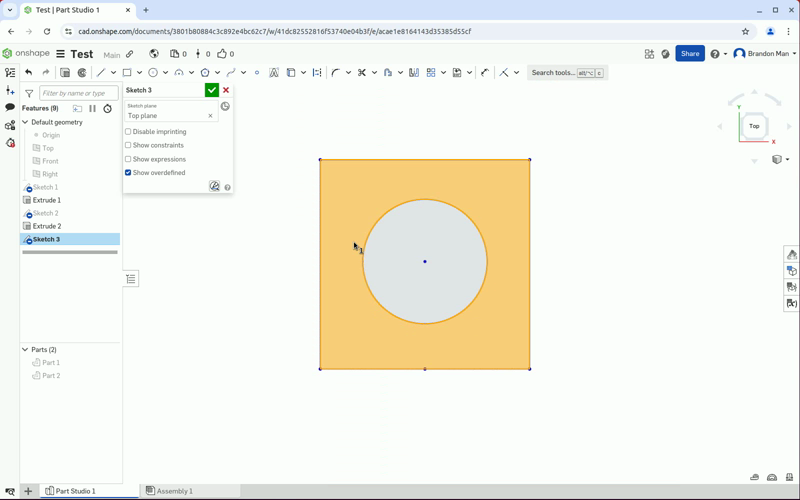
scroll(-6)
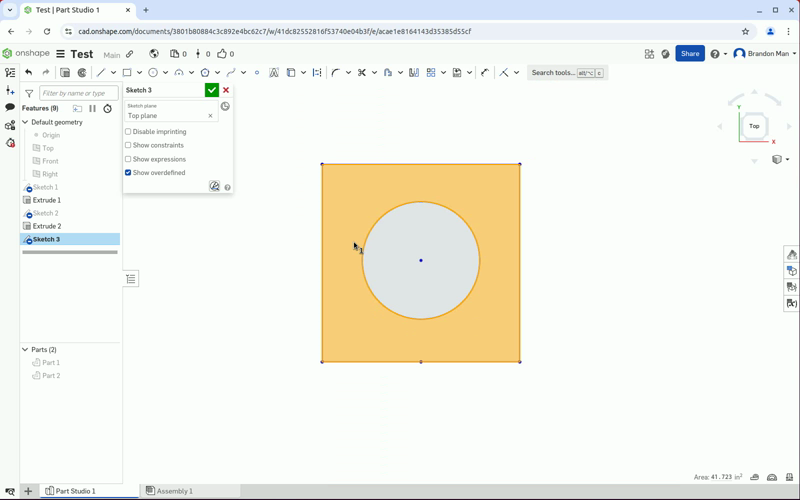
scroll(-6)
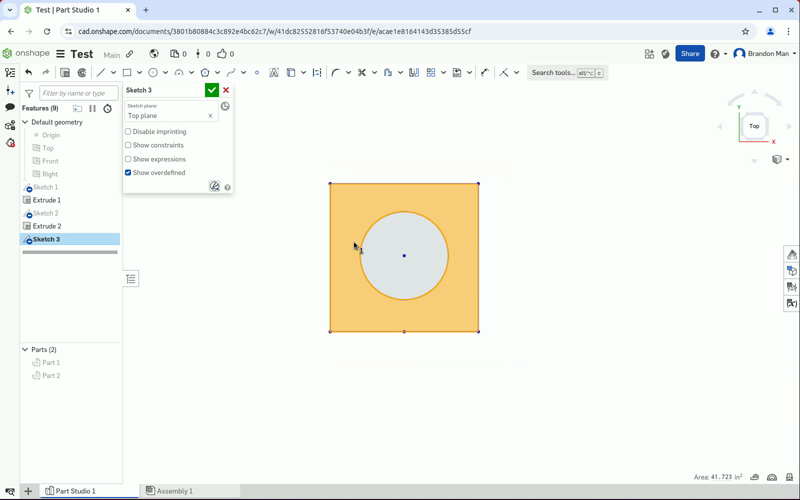
scroll(-6)
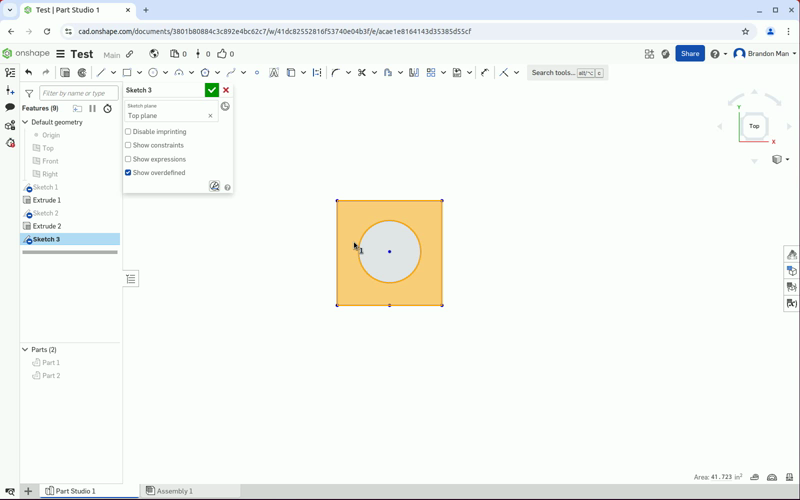
scroll(-6)
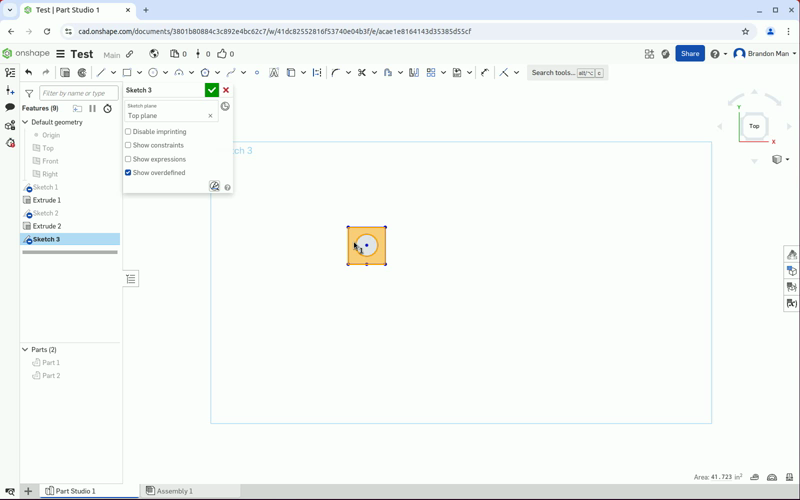
mouse_move(73, 352)
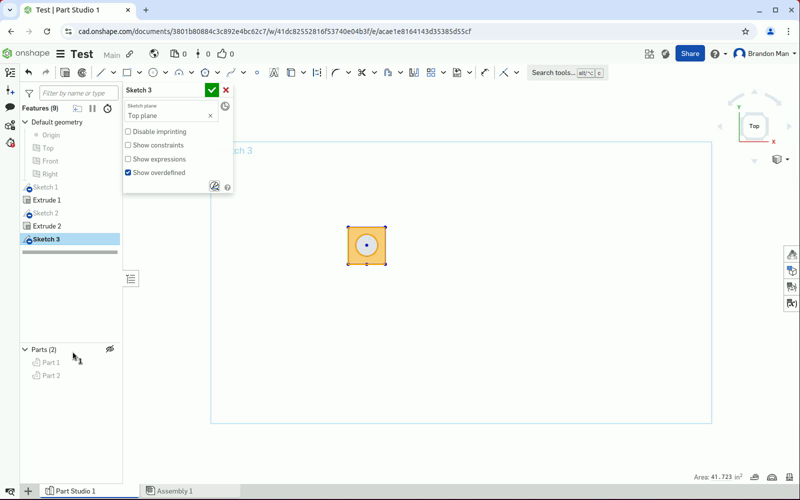
key(shift+y)
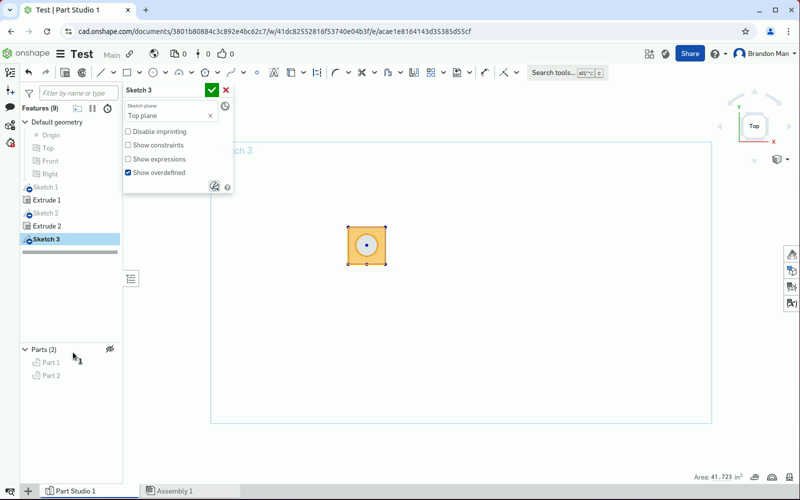
key(shift+e)
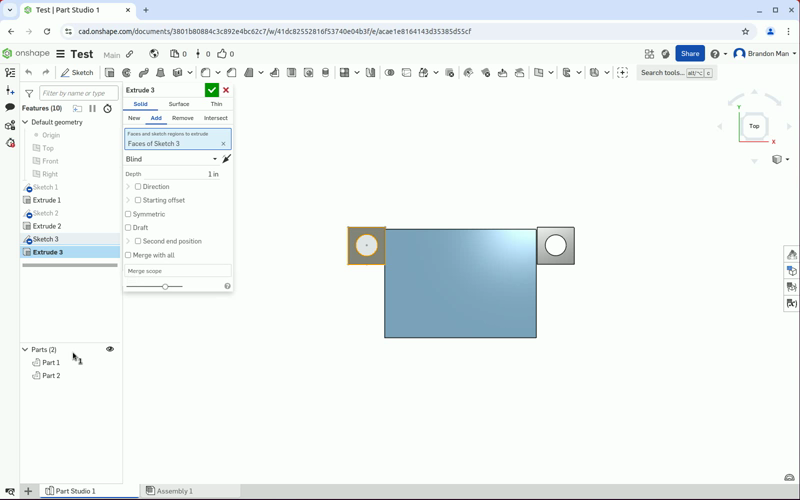
mouse_move(143, 106)
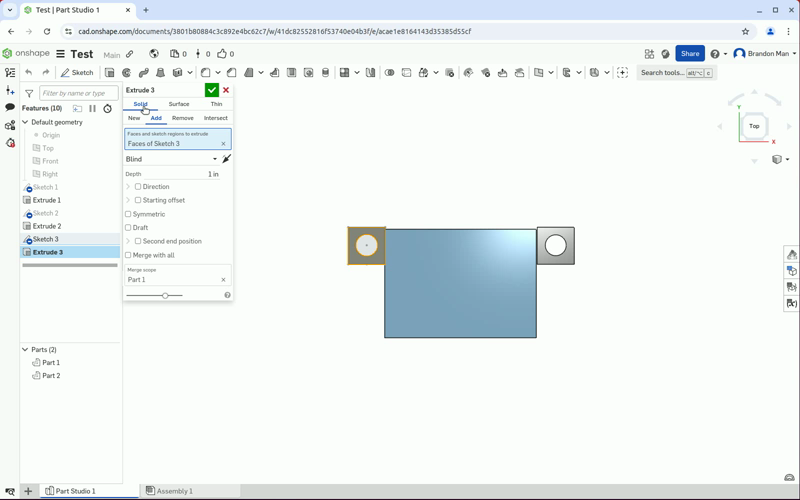
click(143, 106)
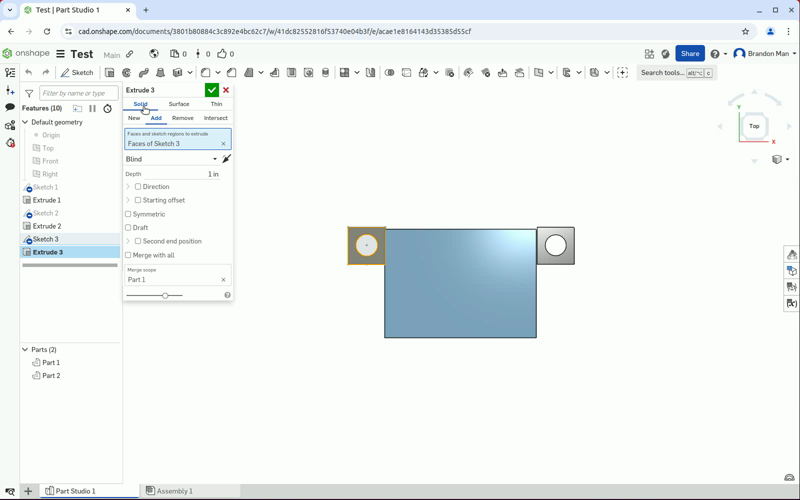
mouse_move(137, 120)
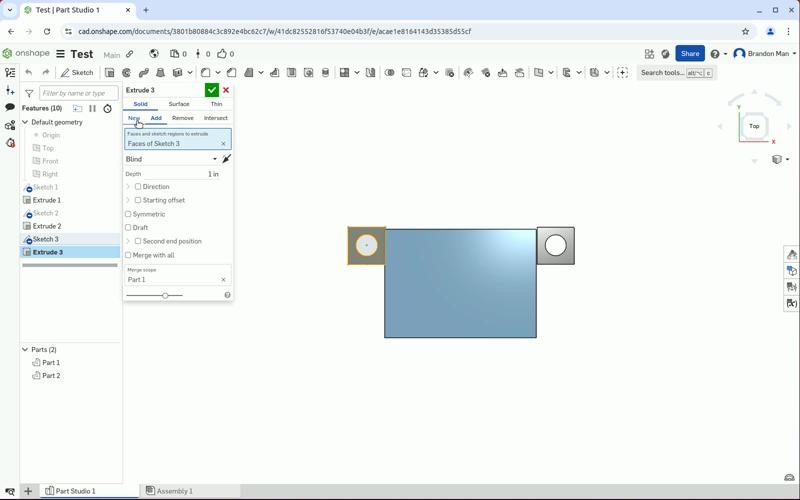
click(137, 120)
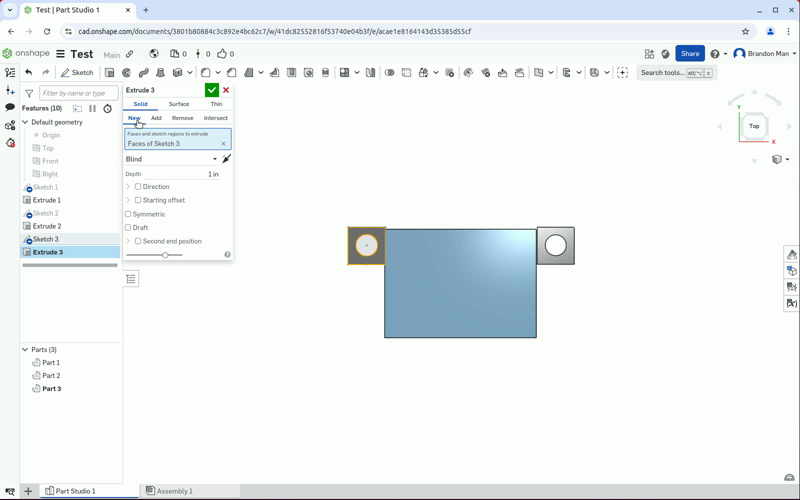
key(tab, 4)
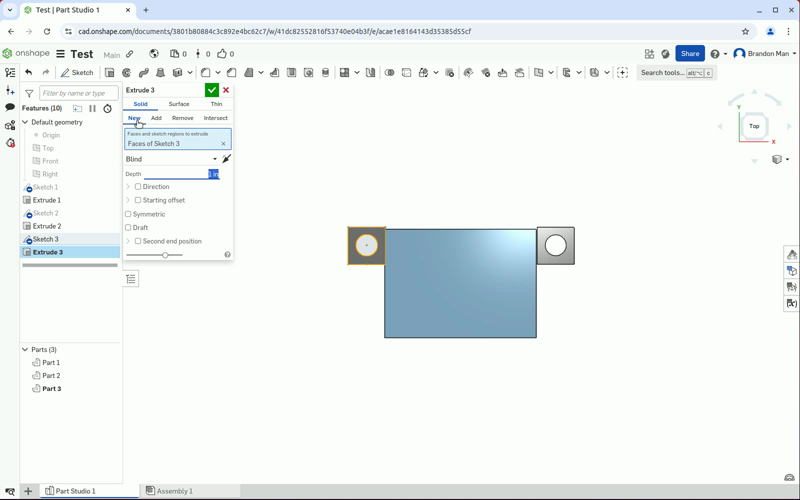
text(22.386)
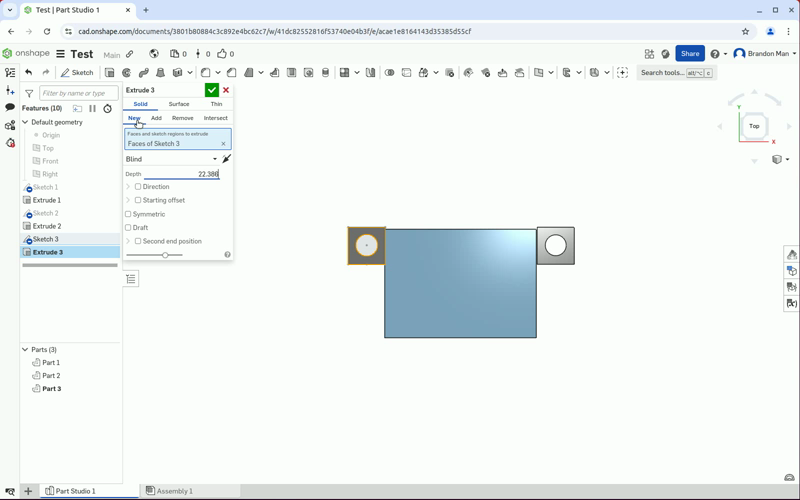
key(enter)
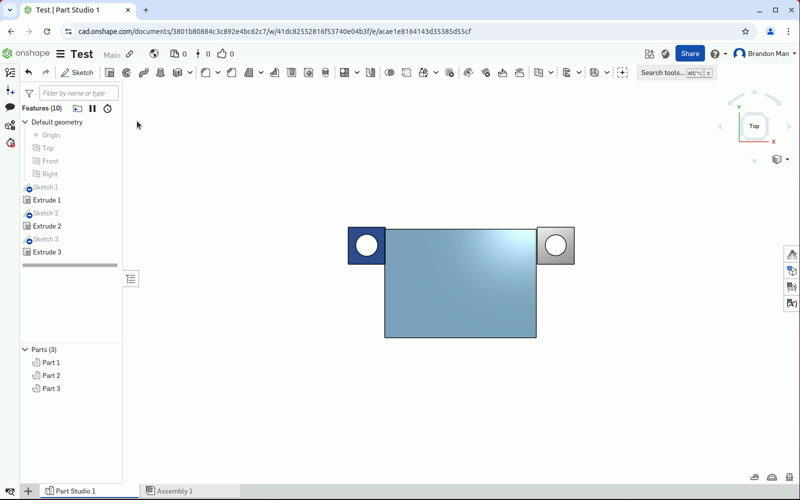
key(shift+h)
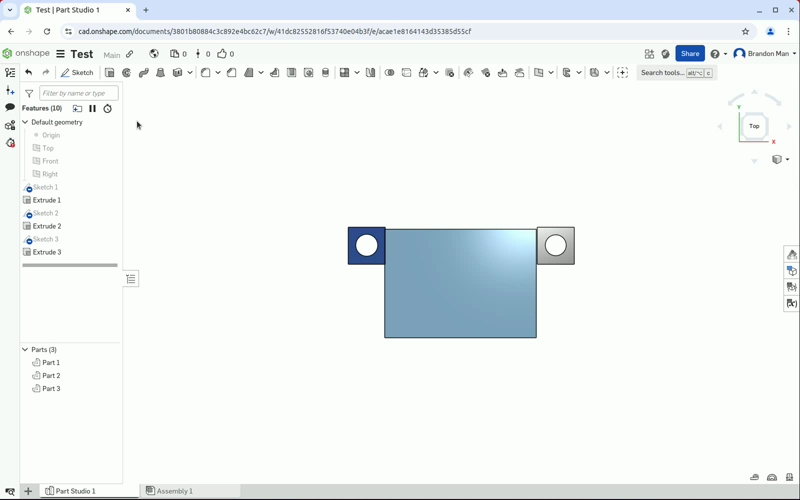
key(shift+h)
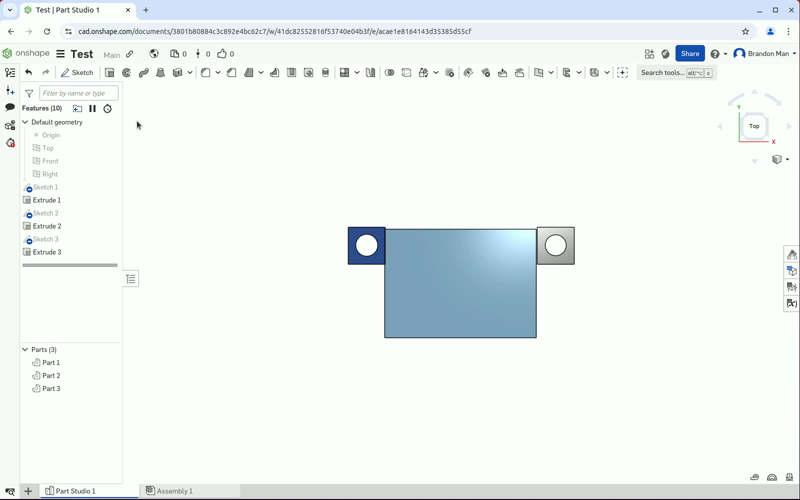
mouse_move(73, 189)
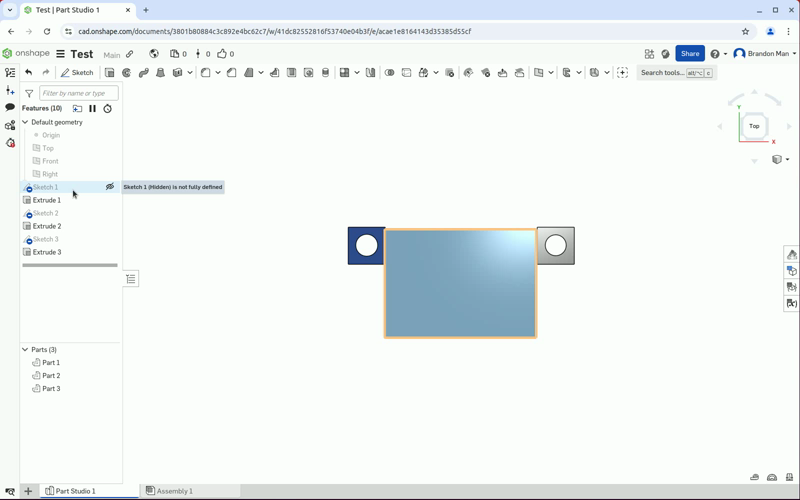
click(73, 189)
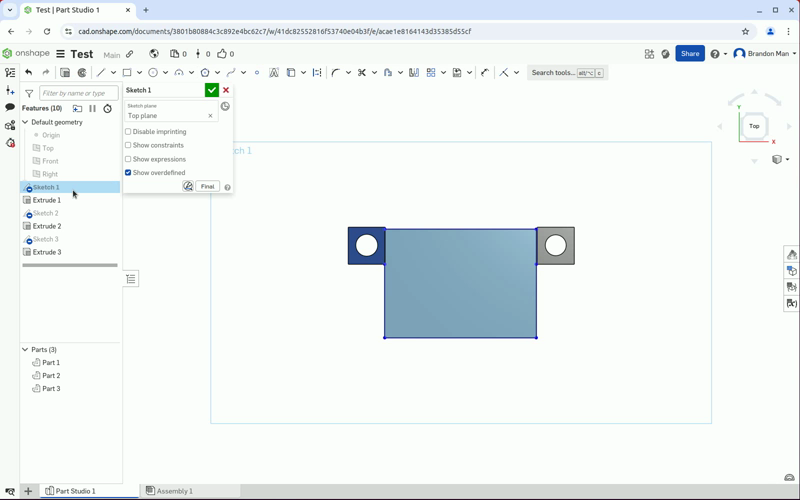
mouse_move(229, 92)
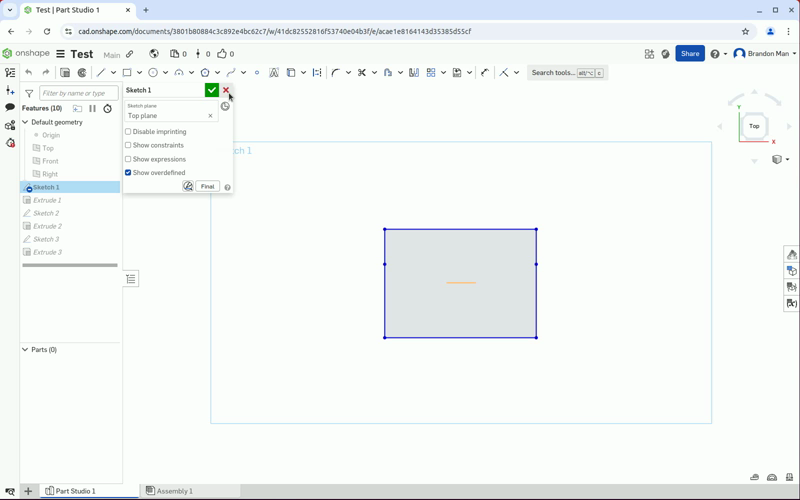
click(229, 92)
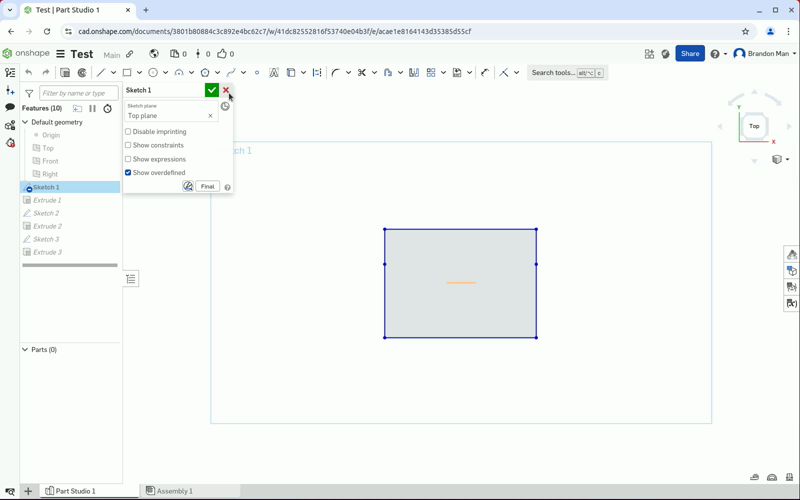
key(shift+s)
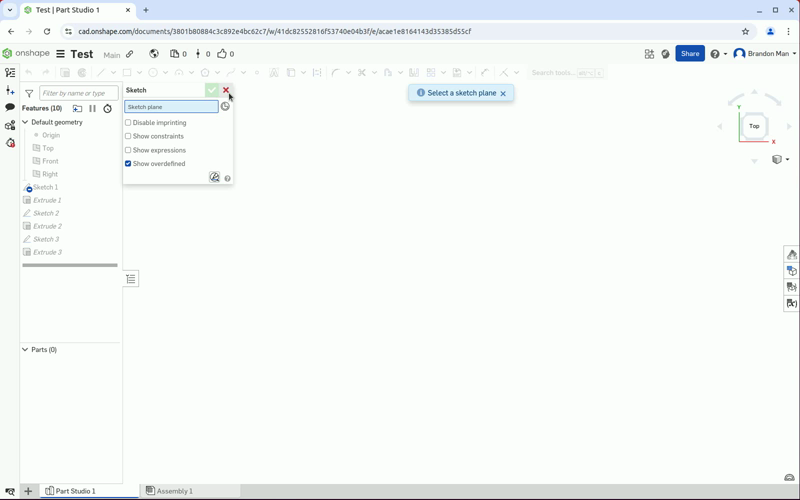
mouse_move(73, 150)
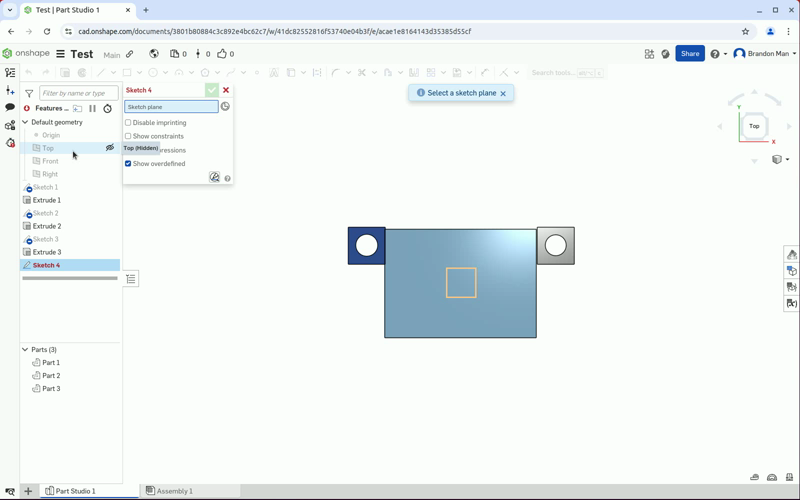
click(73, 150)
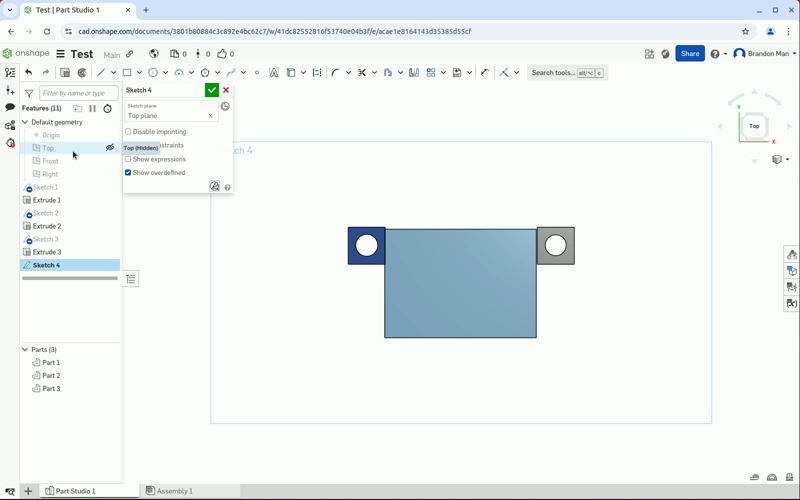
mouse_move(73, 352)
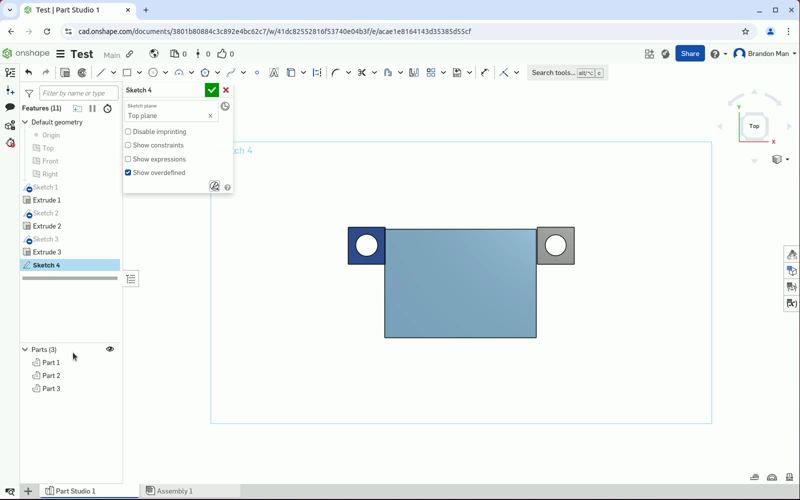
key(y)
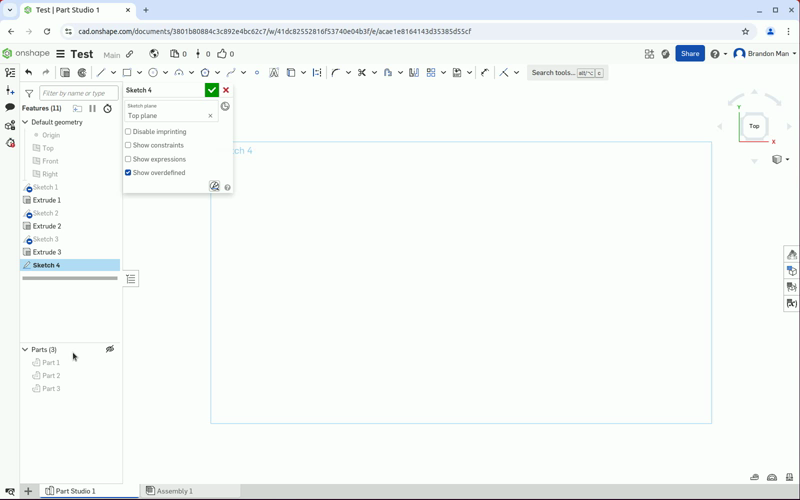
key(l)
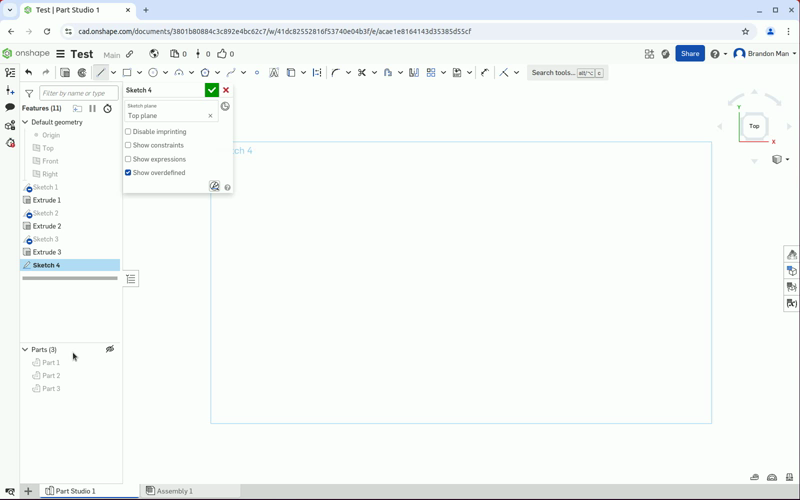
key_down(shift)
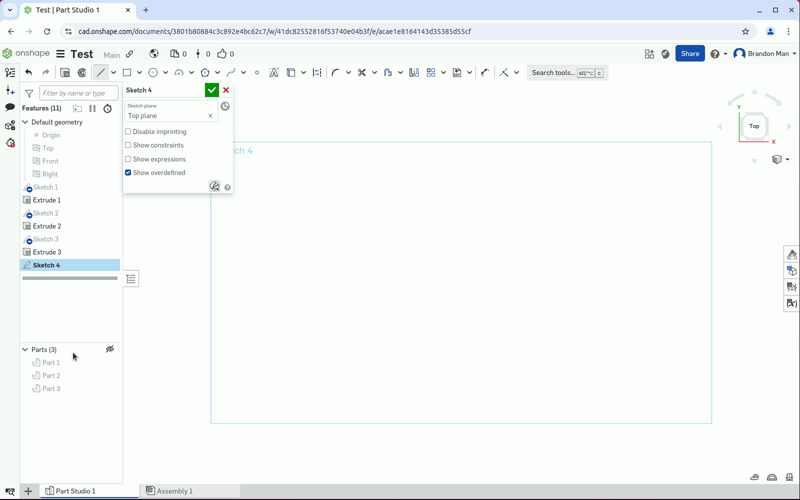
mouse_move(431, 337)
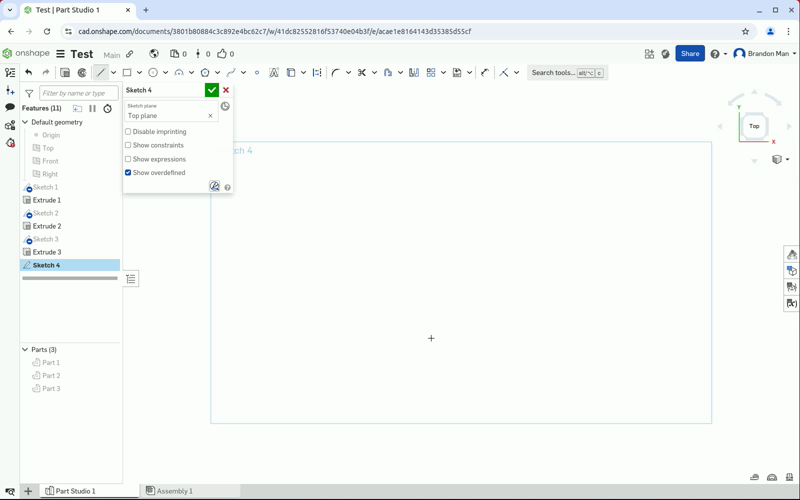
click(431, 337)
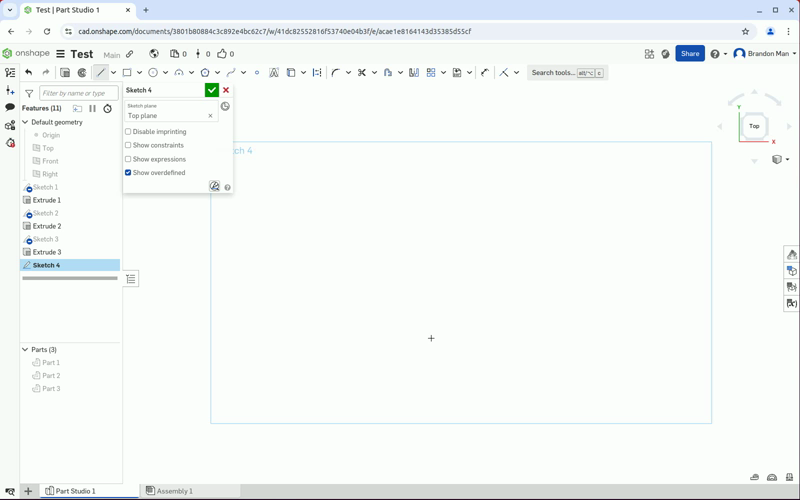
key_up(shift)
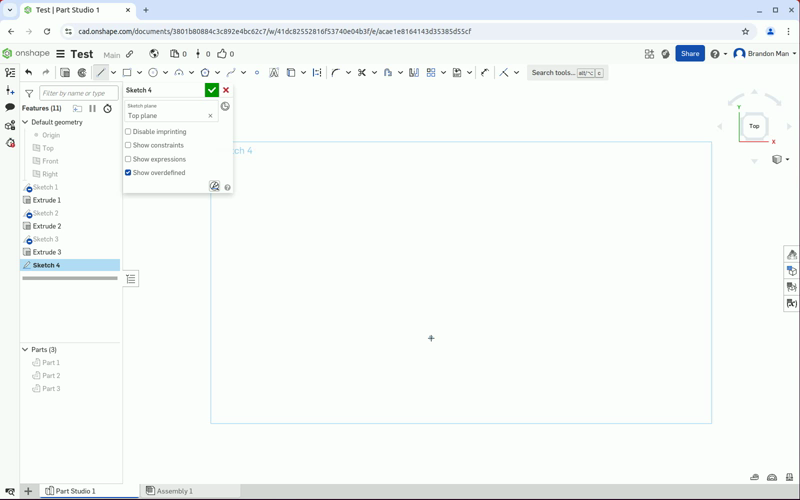
key_down(shift)
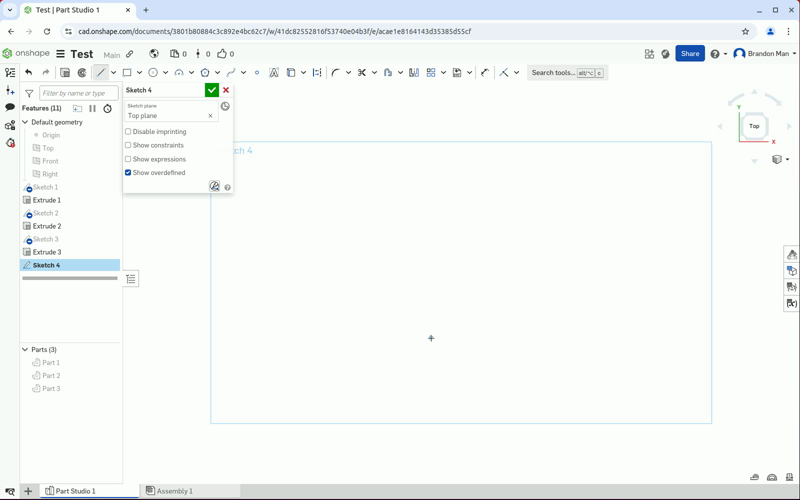
mouse_move(461, 337)
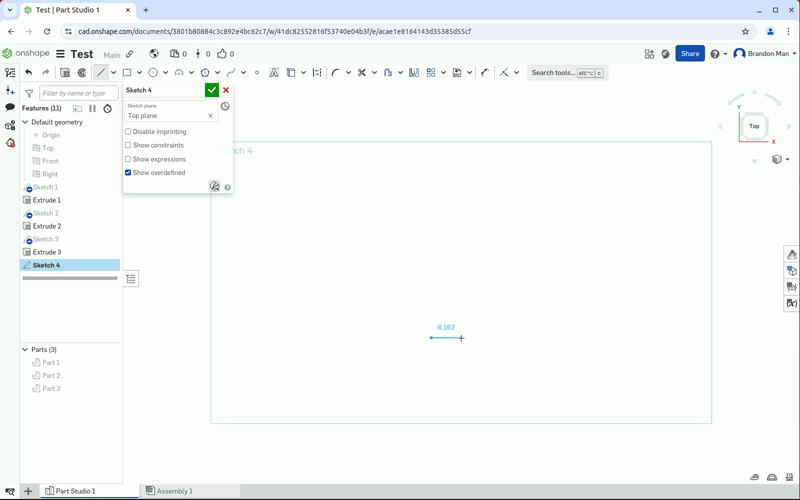
mouse_move(491, 337)
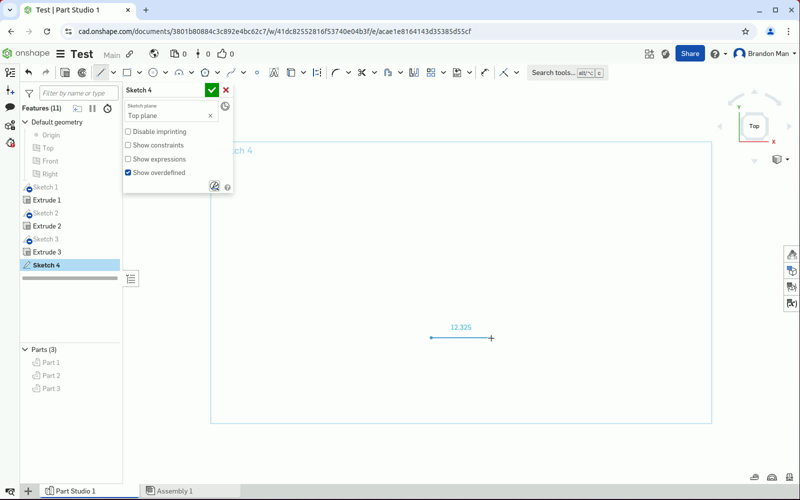
click(491, 337)
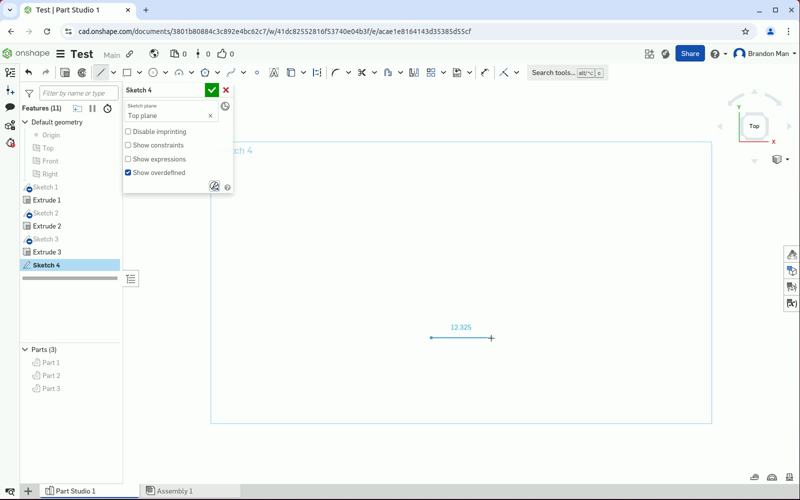
key_up(shift)
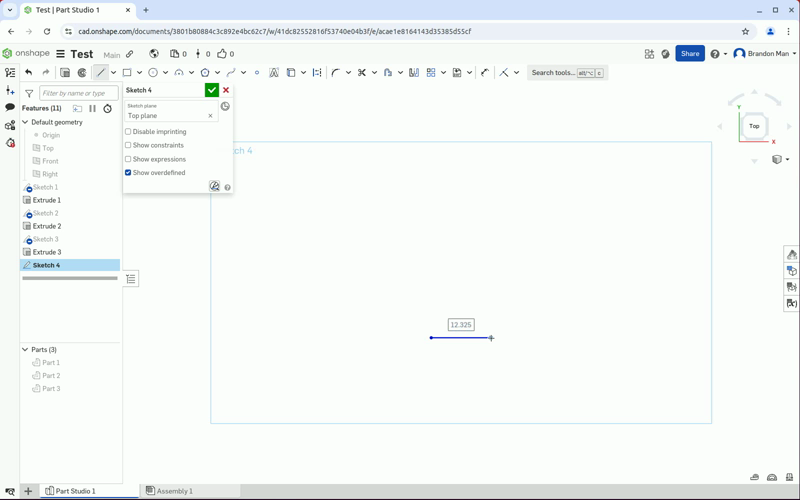
key_down(shift)
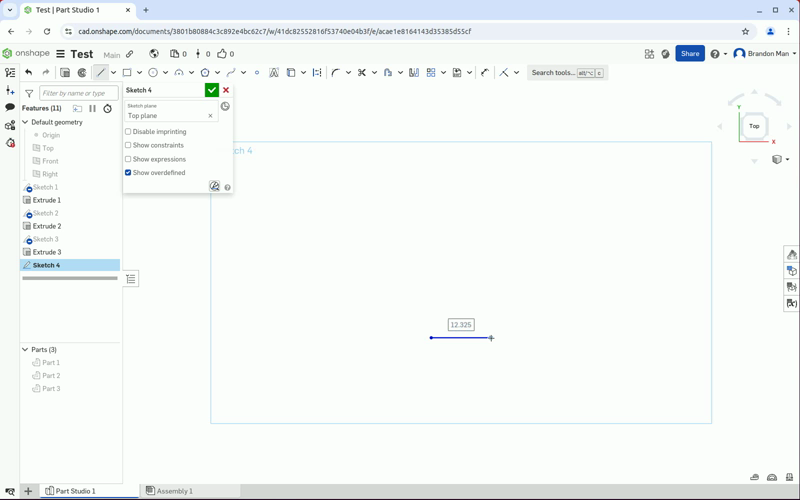
mouse_move(491, 228)
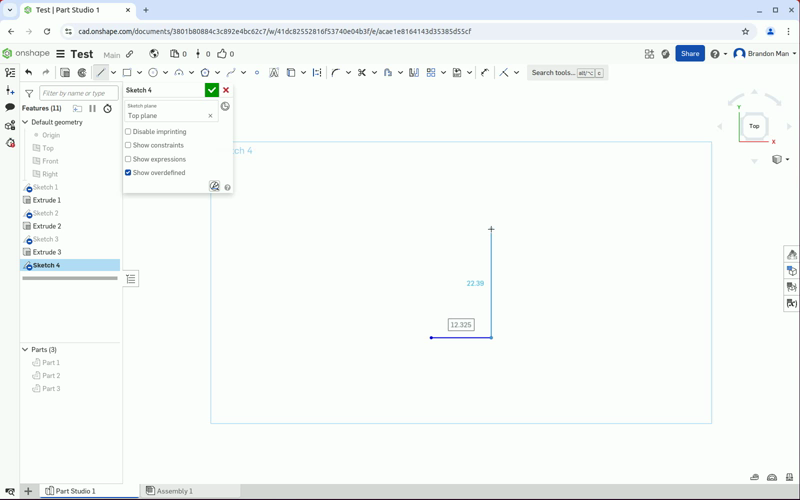
click(491, 228)
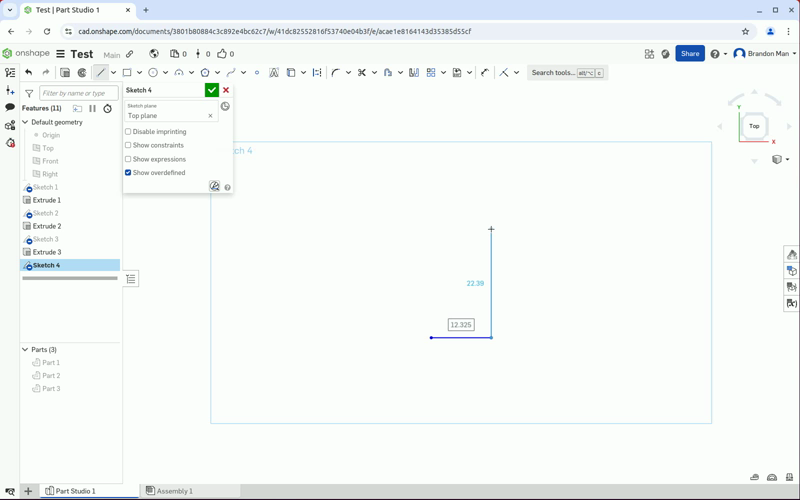
key_up(shift)
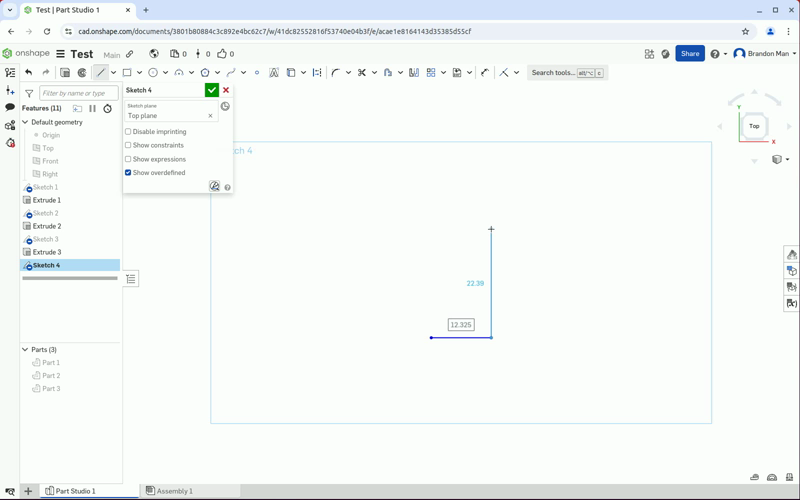
key_down(shift)
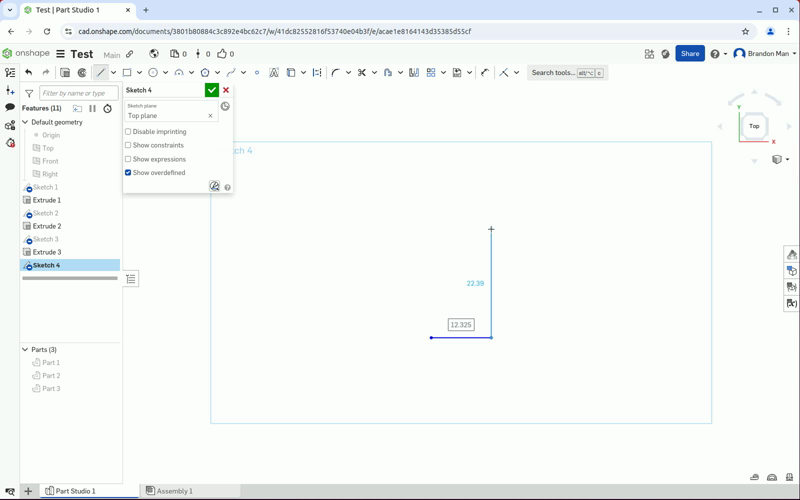
mouse_move(521, 228)
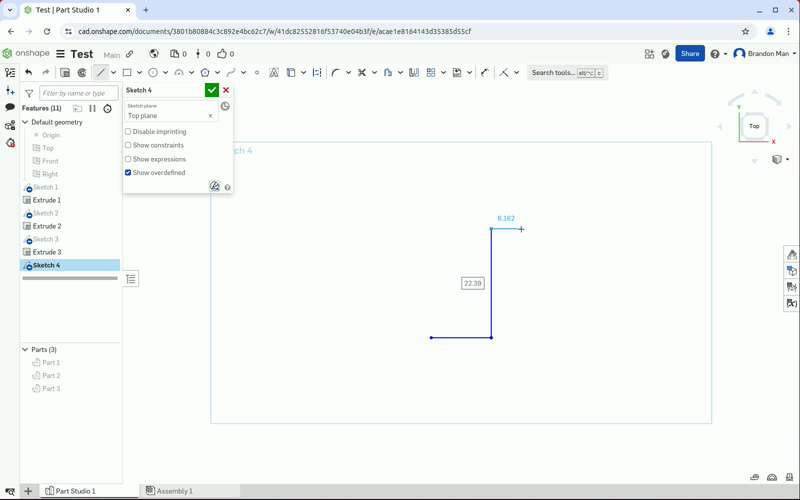
mouse_move(431, 228)
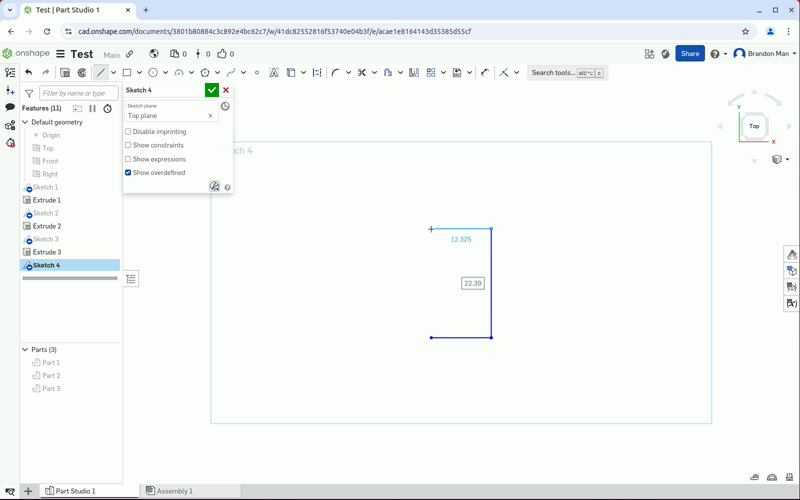
click(431, 228)
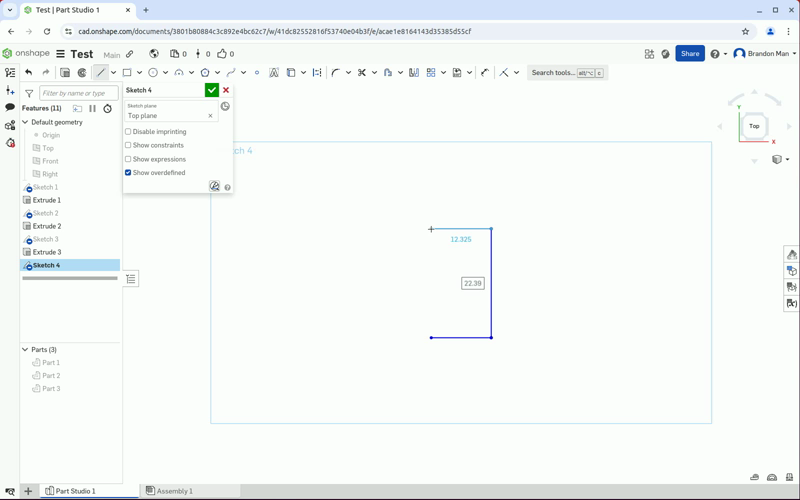
key_up(shift)
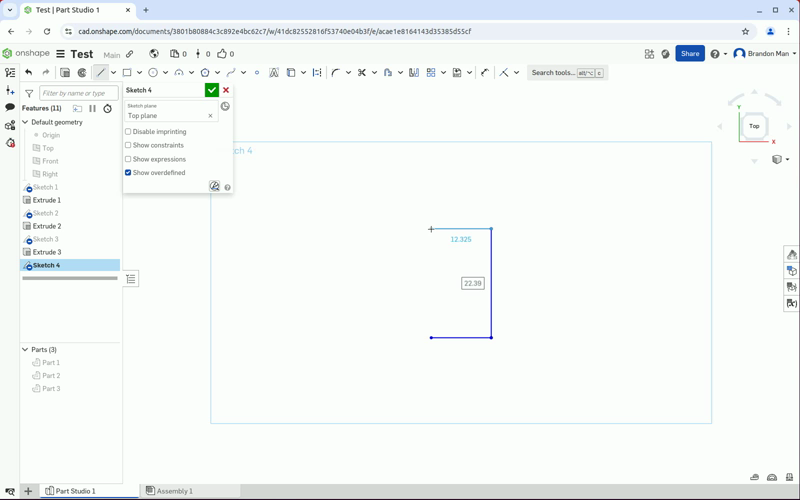
key_down(shift)
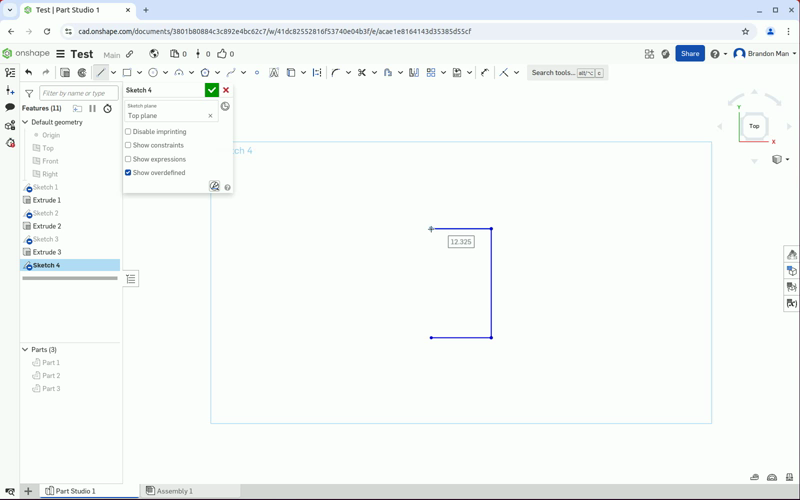
mouse_move(431, 337)
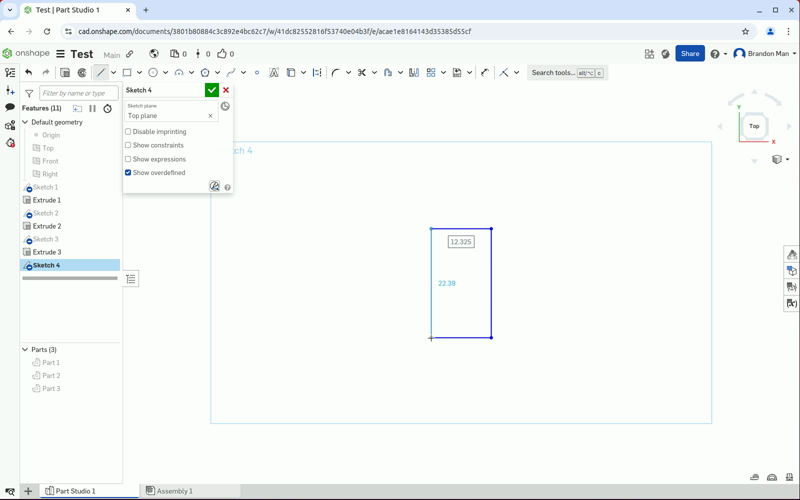
key_up(shift)
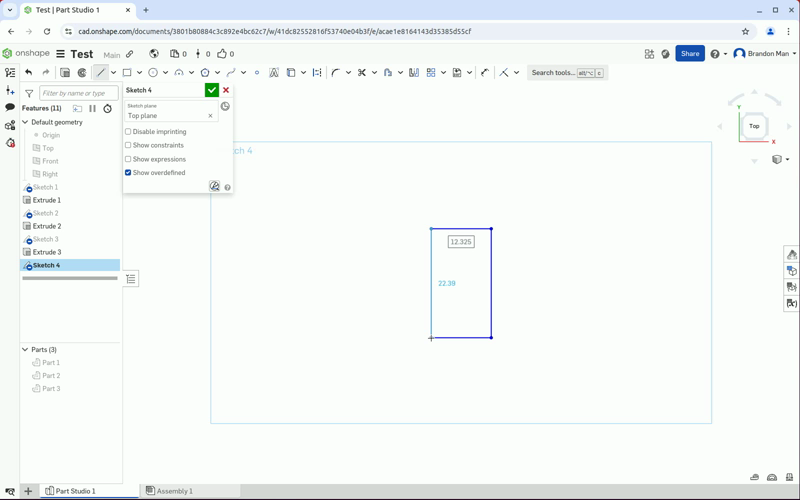
click(431, 337)
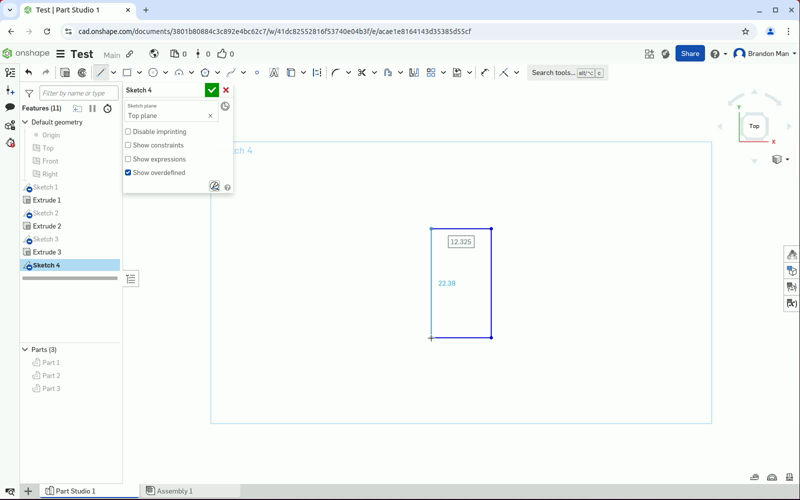
key(esc)
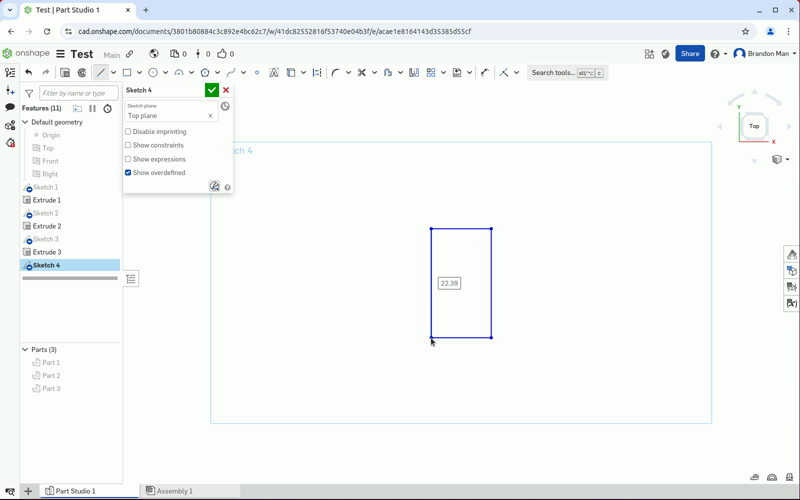
mouse_move(476, 276)
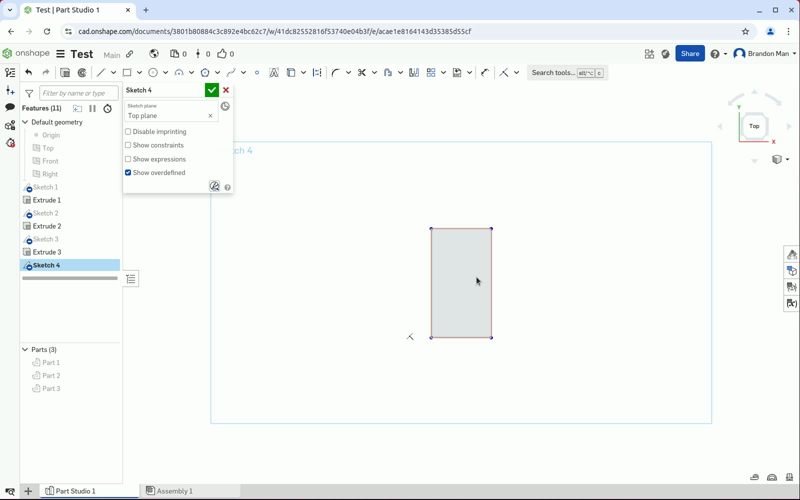
click(476, 276)
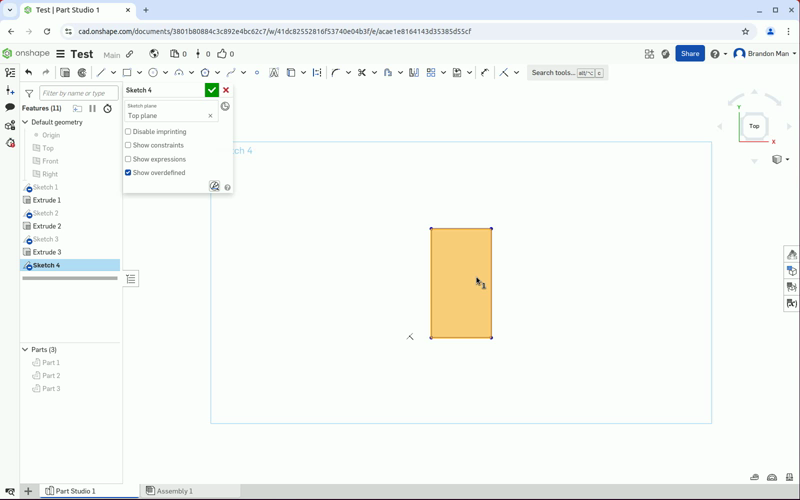
mouse_move(73, 352)
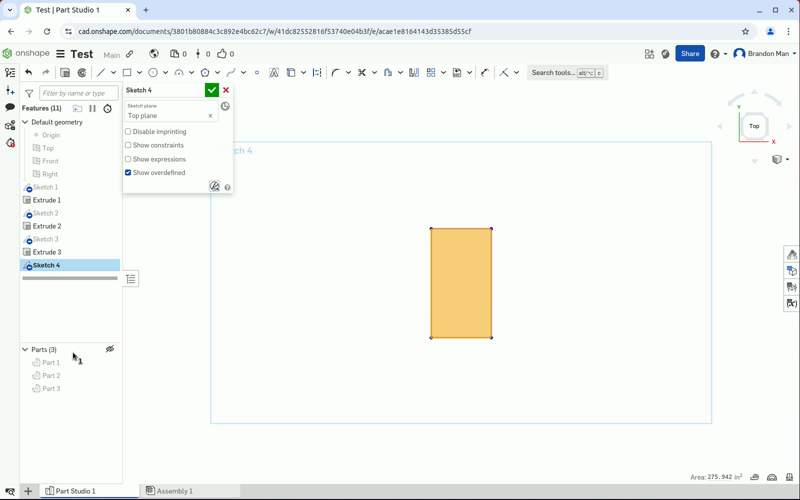
key(shift+y)
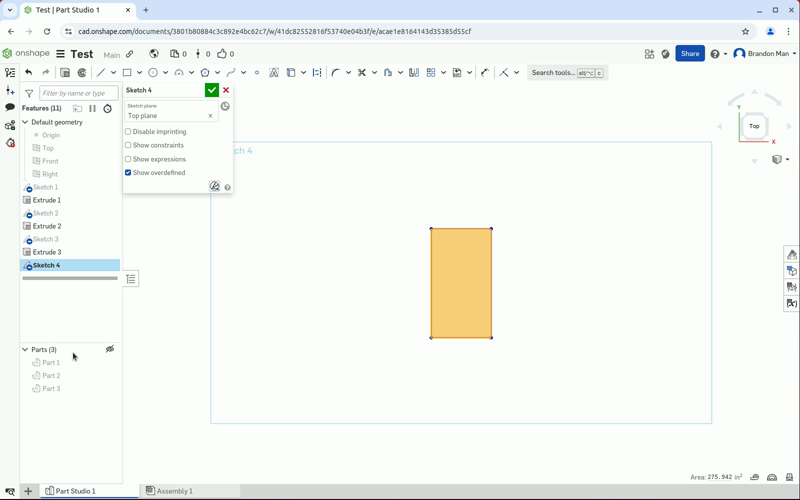
key(shift+e)
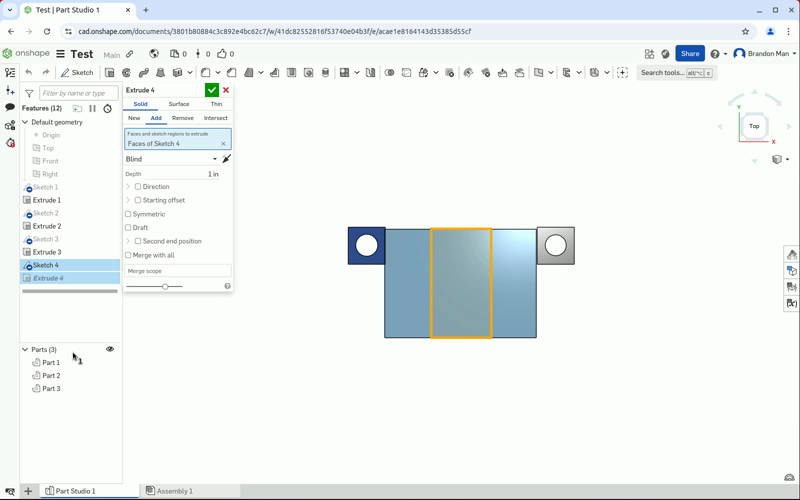
mouse_move(143, 106)
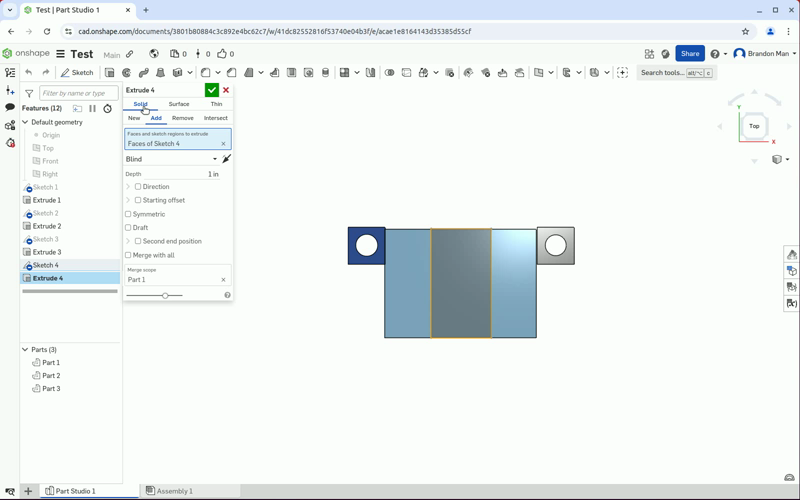
click(143, 106)
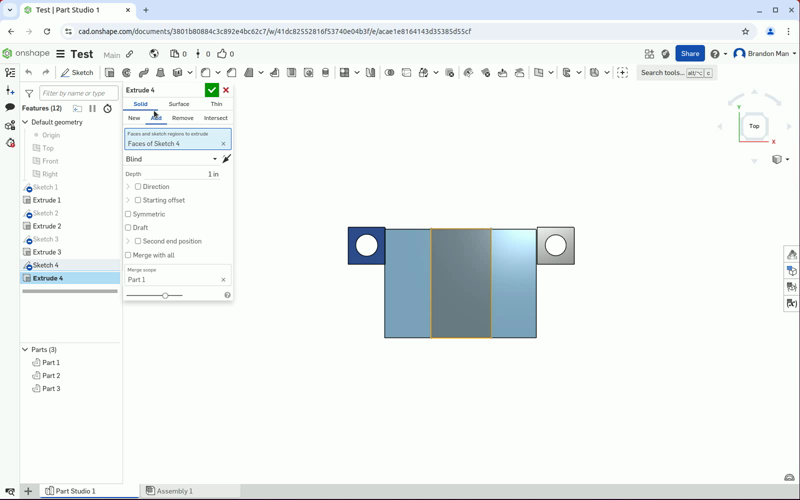
mouse_move(186, 120)
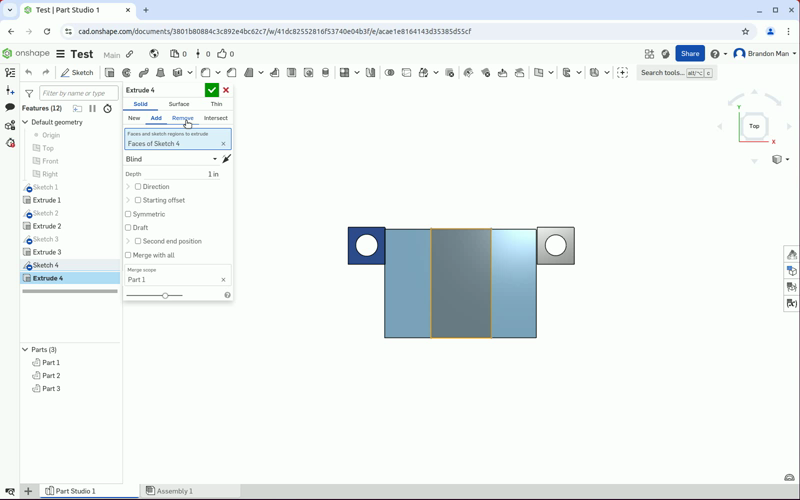
click(186, 120)
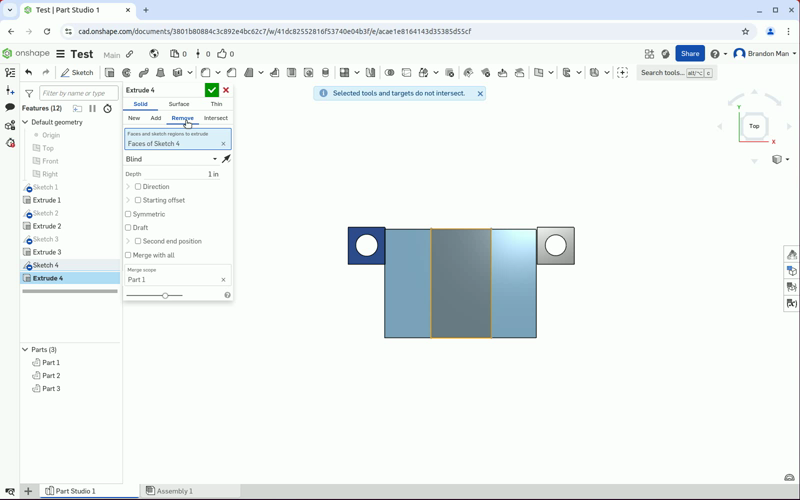
key(tab, 4)
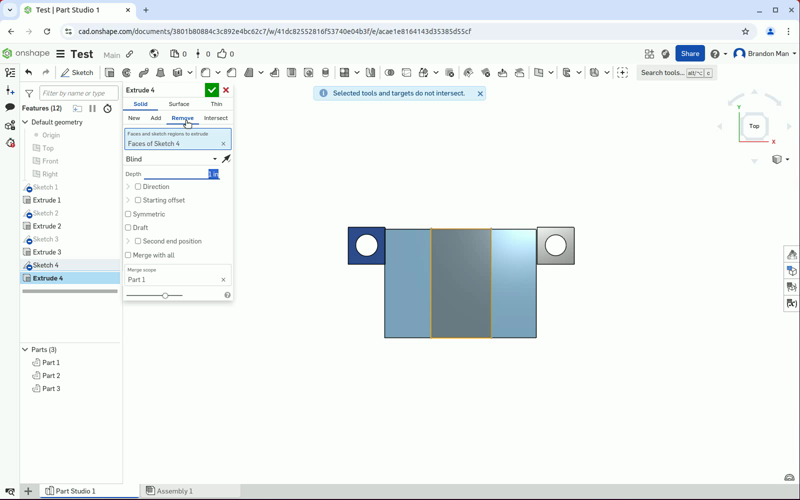
text(-3.851)
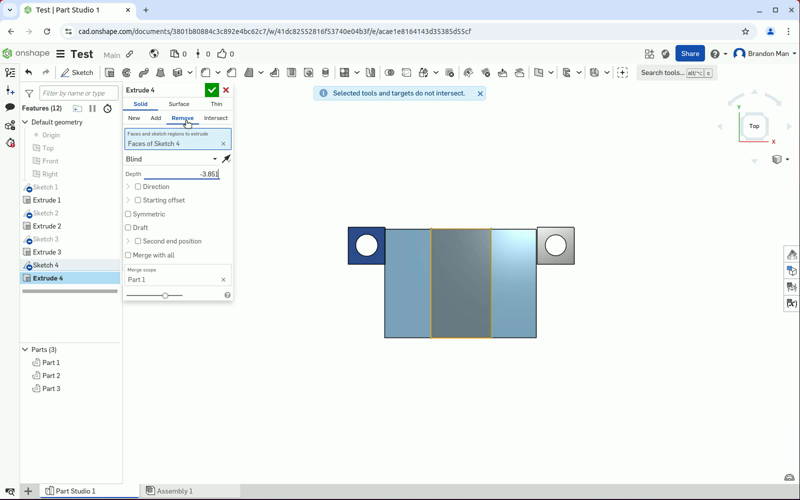
key(tab, 6)
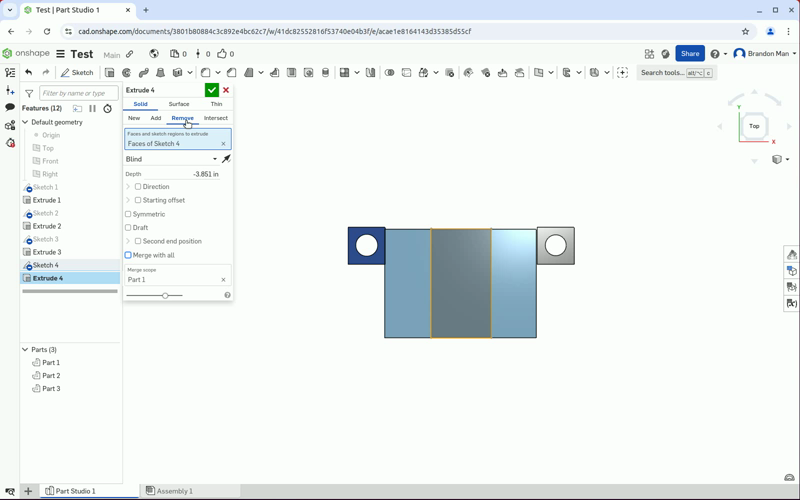
key(space)
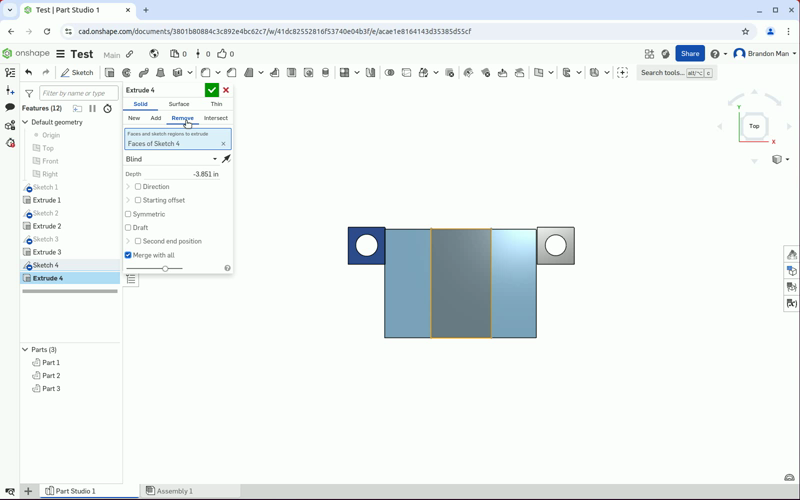
key(enter)
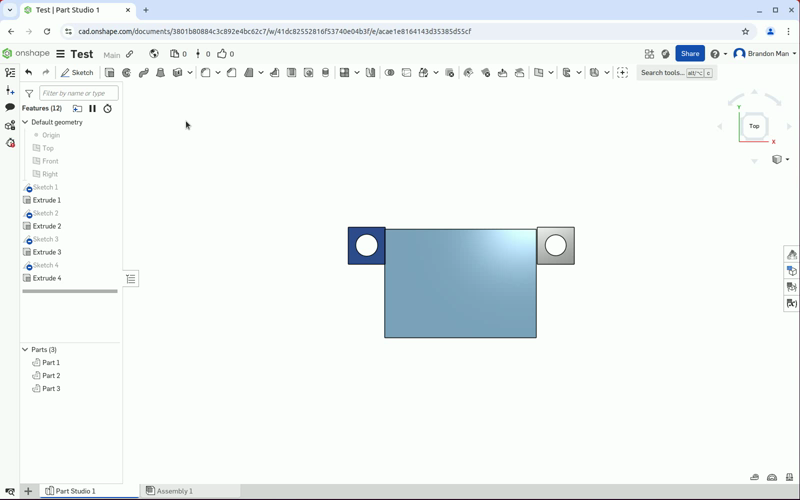
key(shift+h)
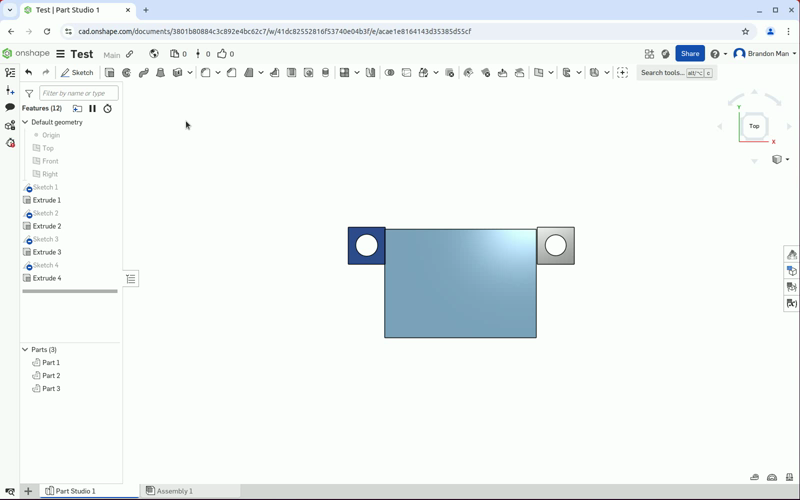
key(shift+h)
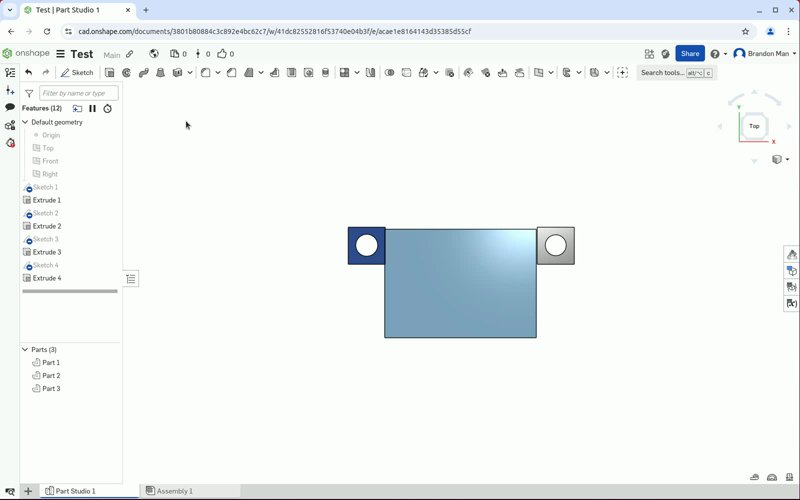
key(shift+7)
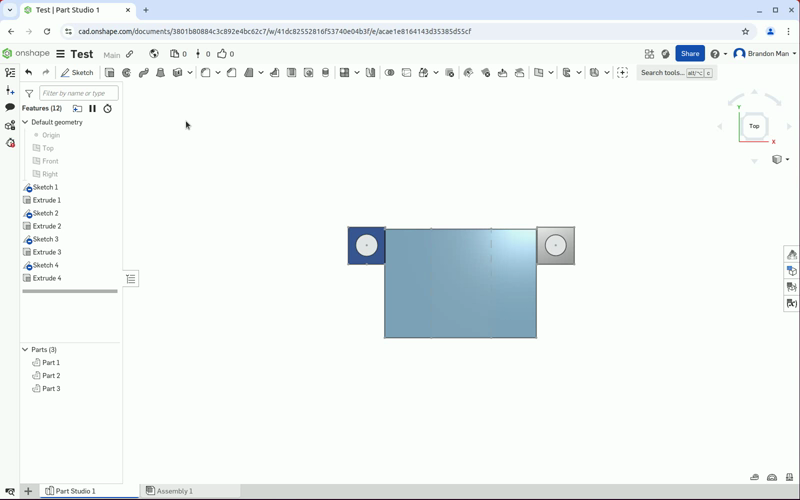
key(up, 3)
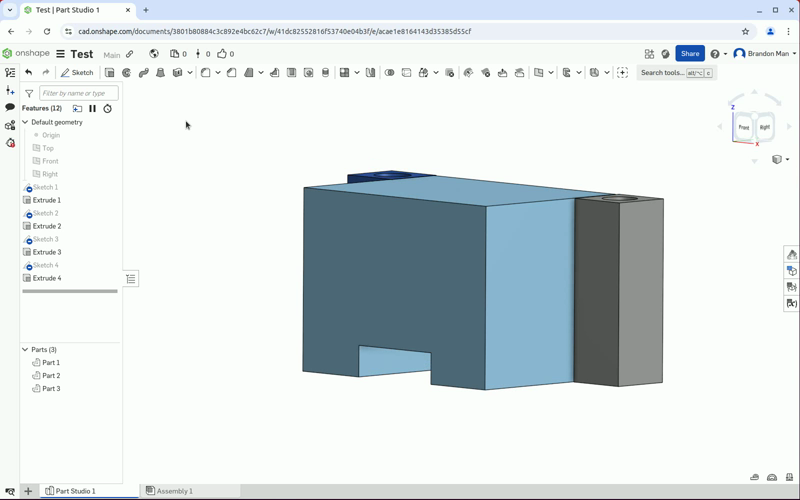
key(left, 3)
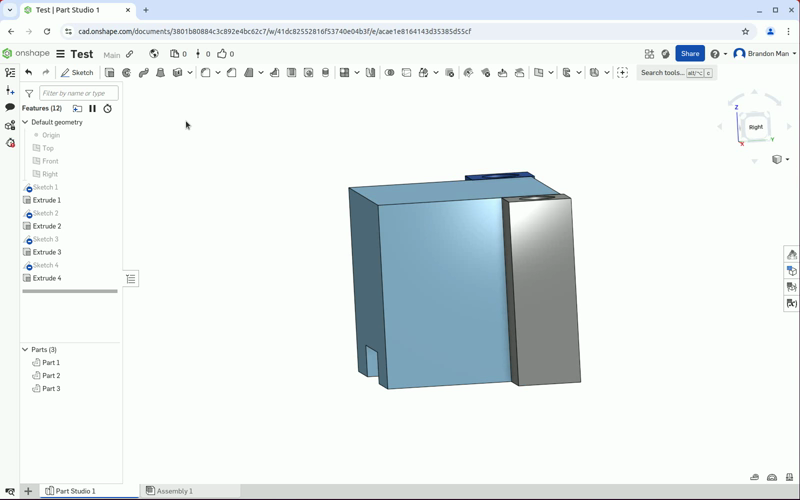
key(right, 3)
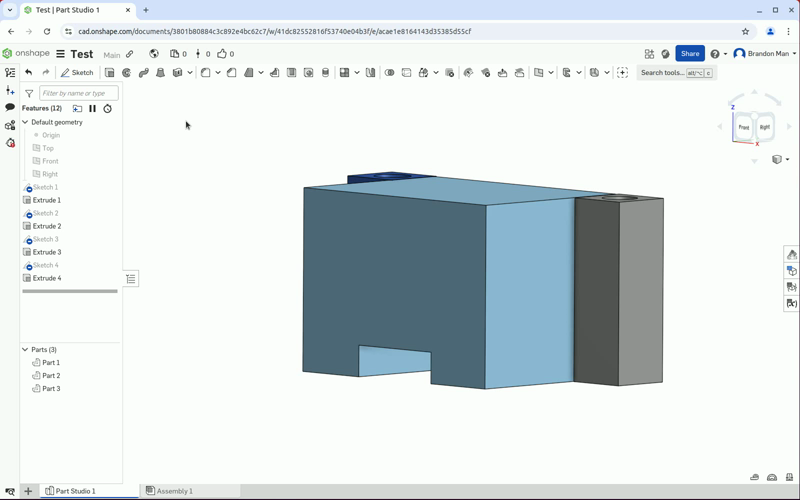
key(down, 3)
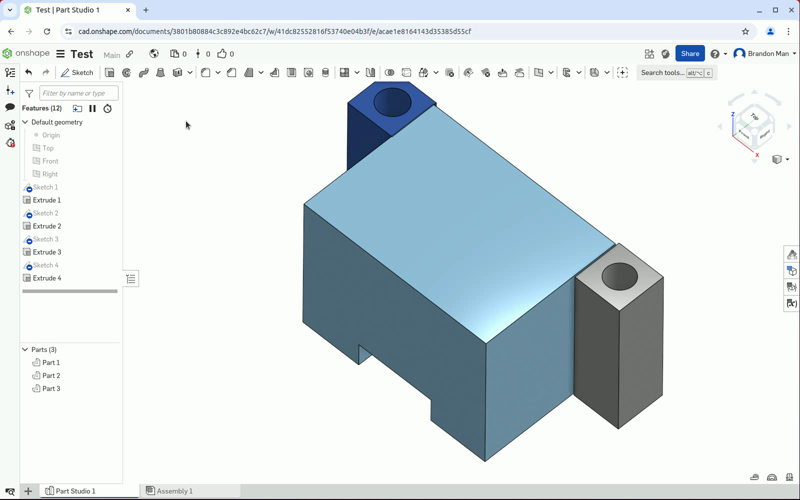
mouse_move(73, 189)
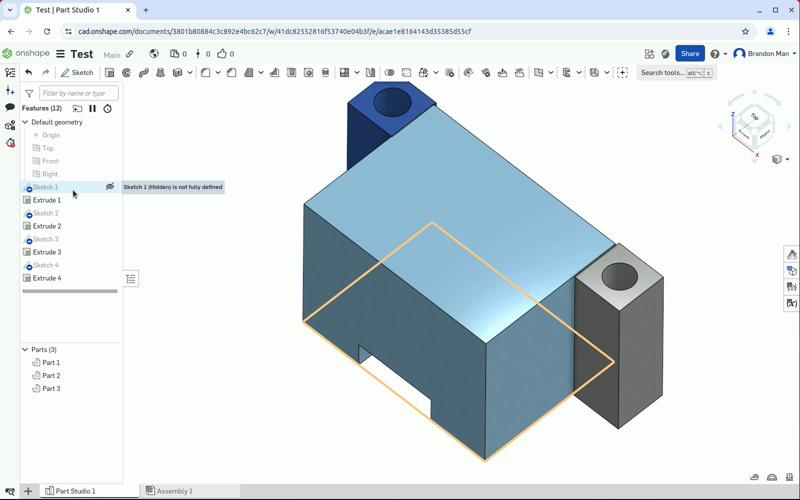
click(73, 189)